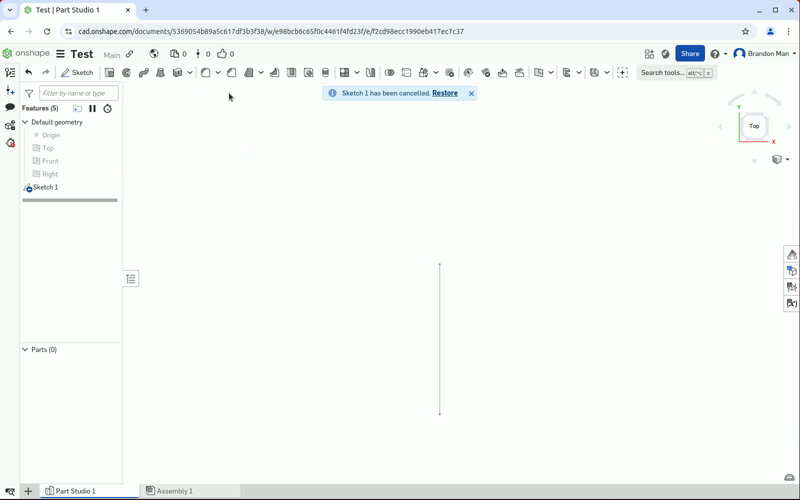
key(shift+h)
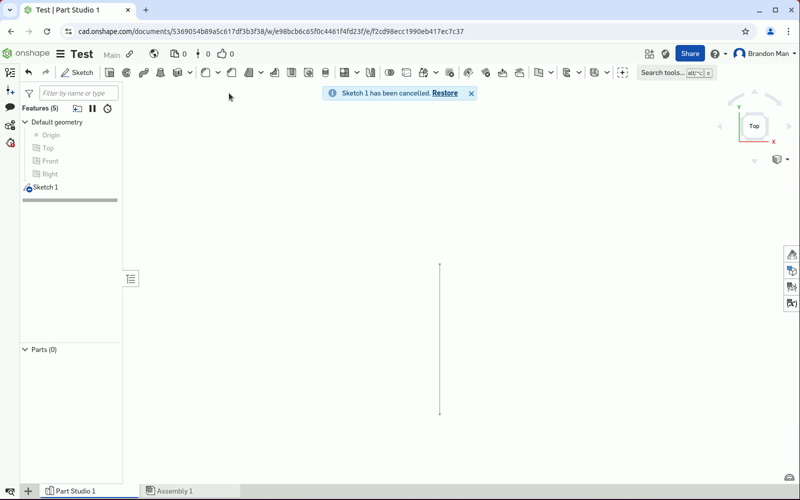
key(shift+s)
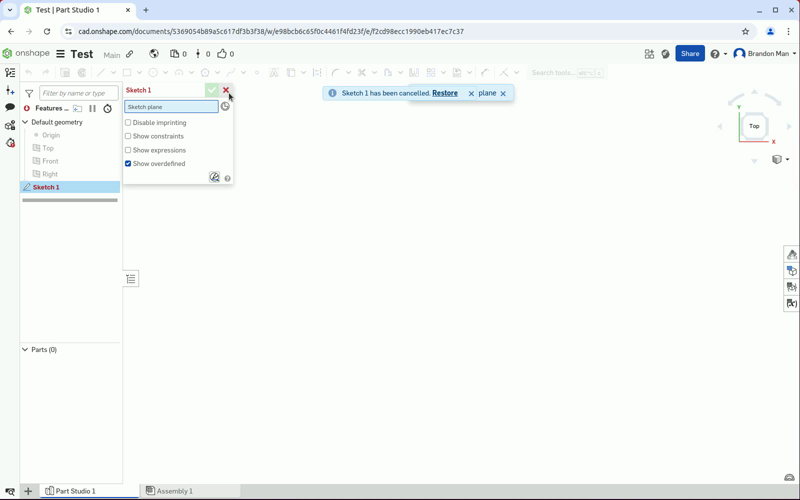
mouse_move(73, 150)
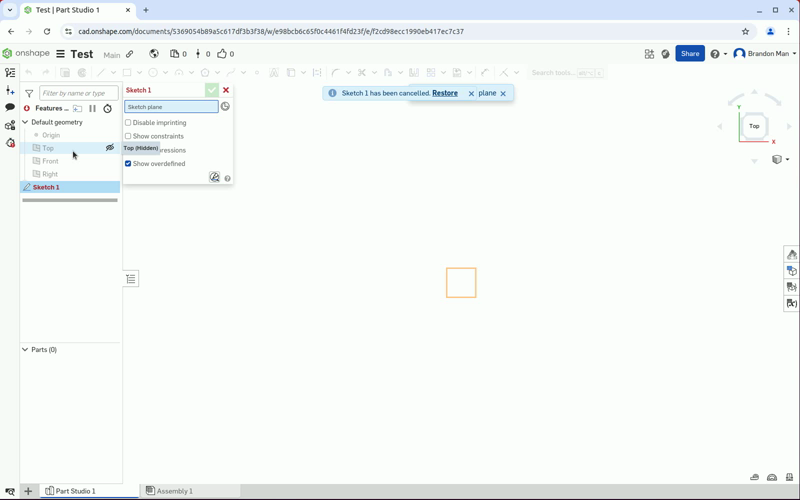
click(73, 150)
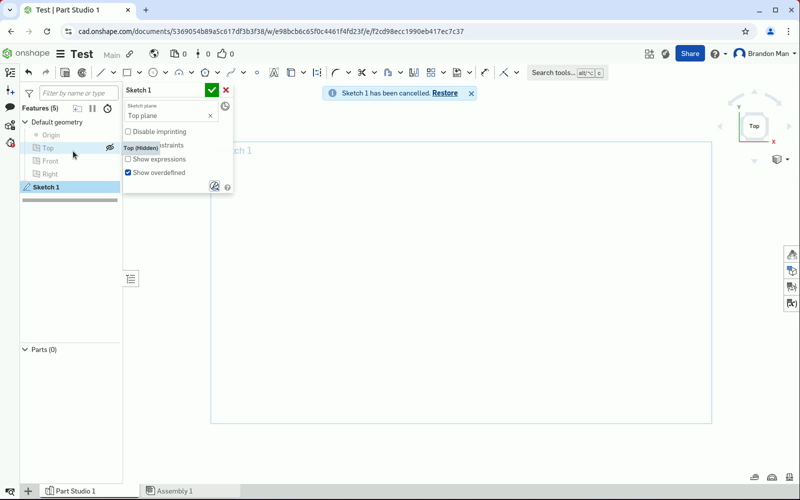
mouse_move(73, 352)
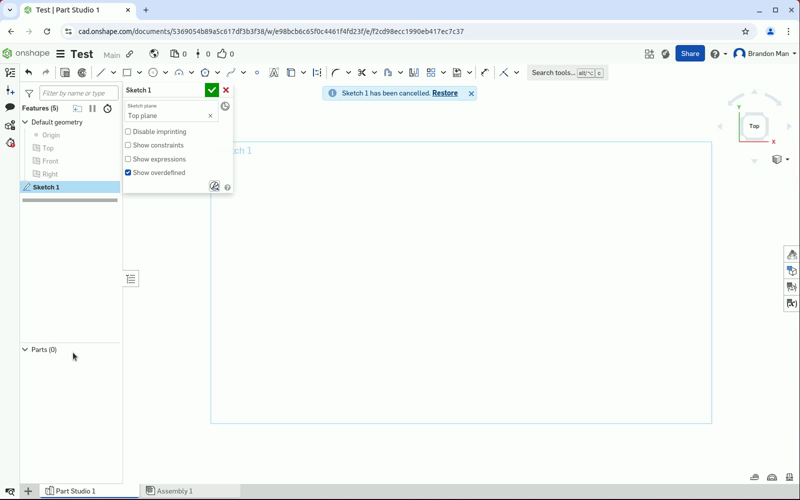
key(y)
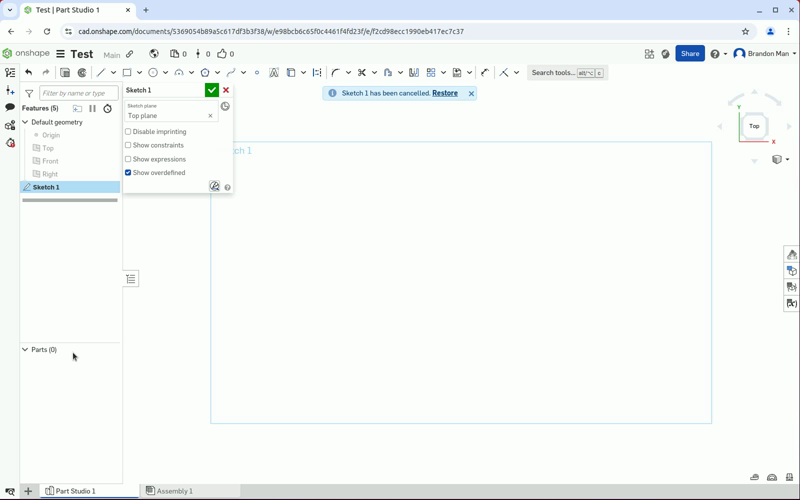
key(l)
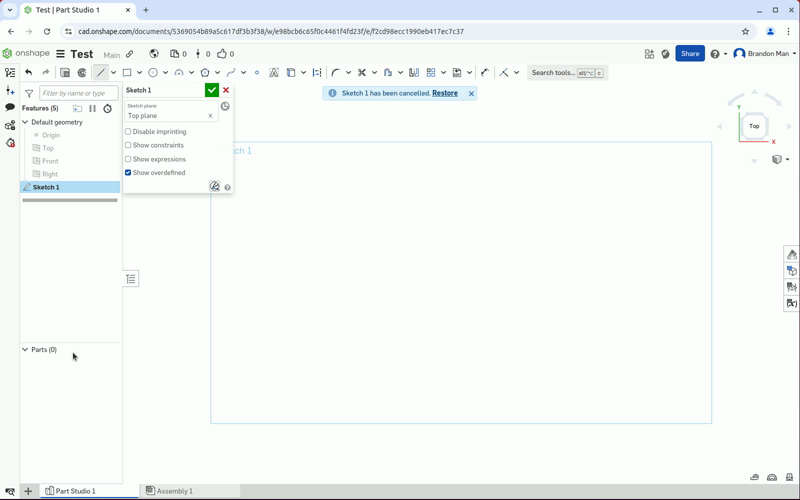
key_down(shift)
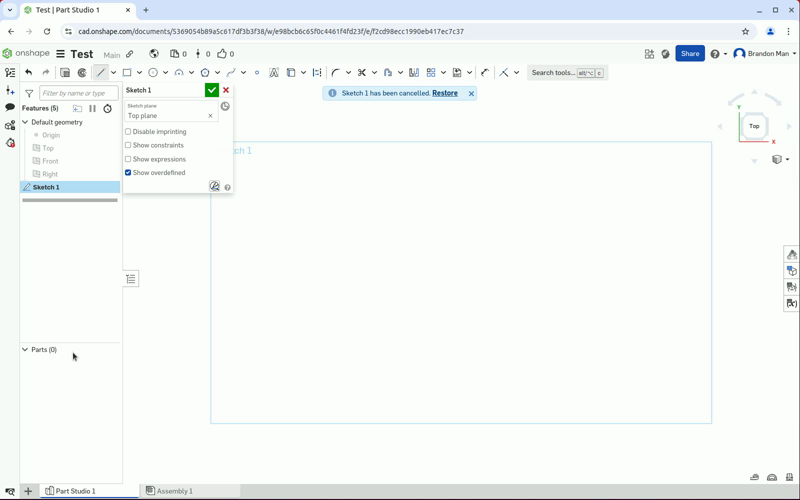
mouse_move(348, 273)
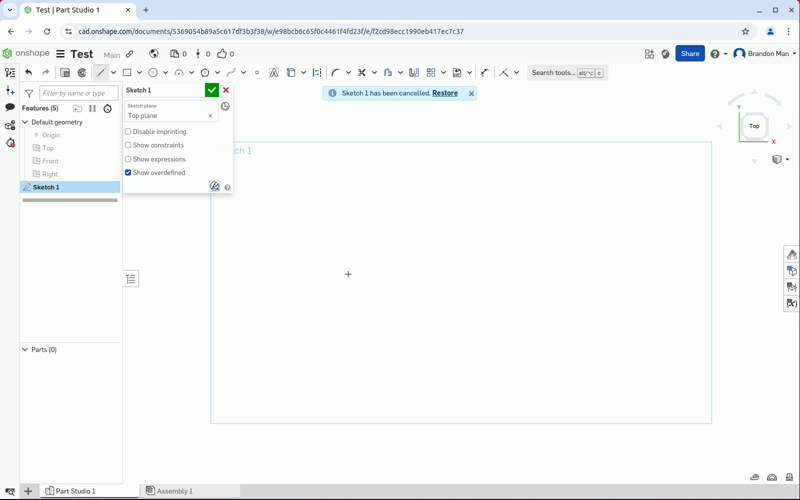
click(348, 273)
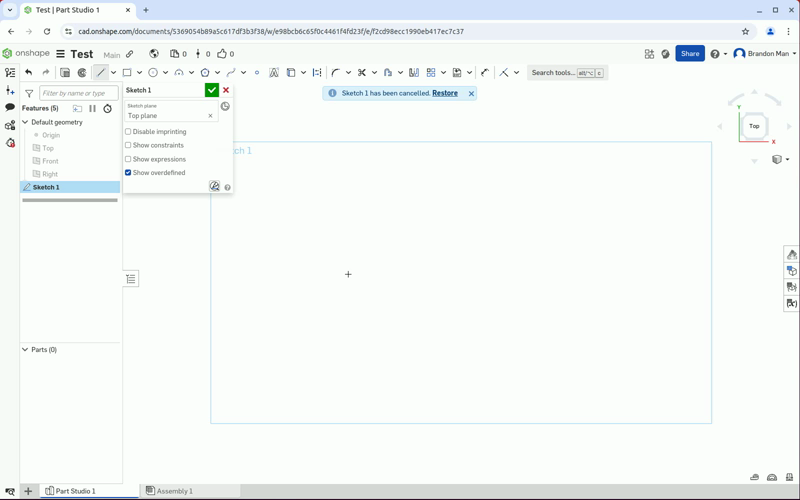
key_up(shift)
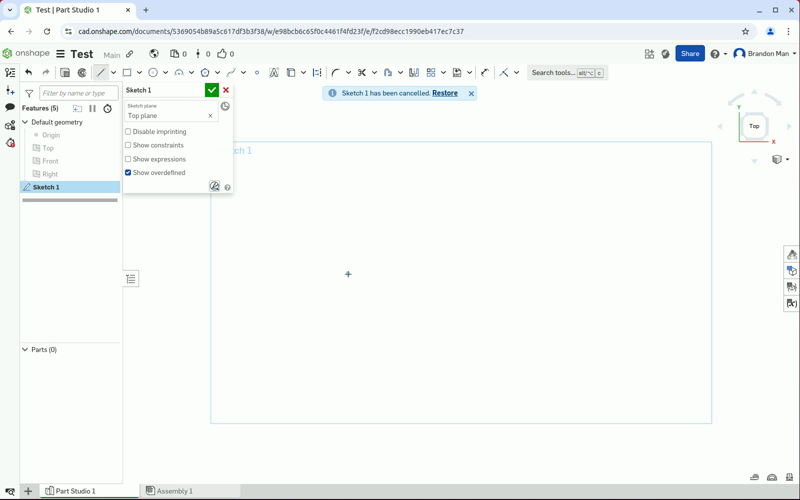
key_down(shift)
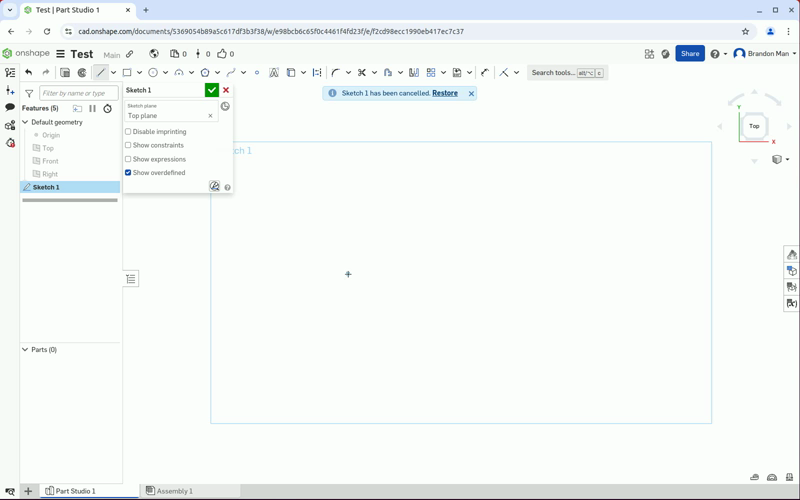
mouse_move(453, 273)
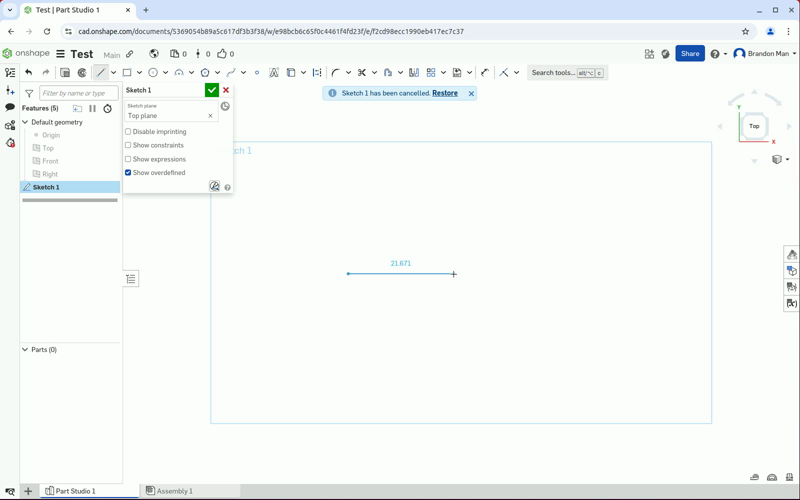
click(453, 273)
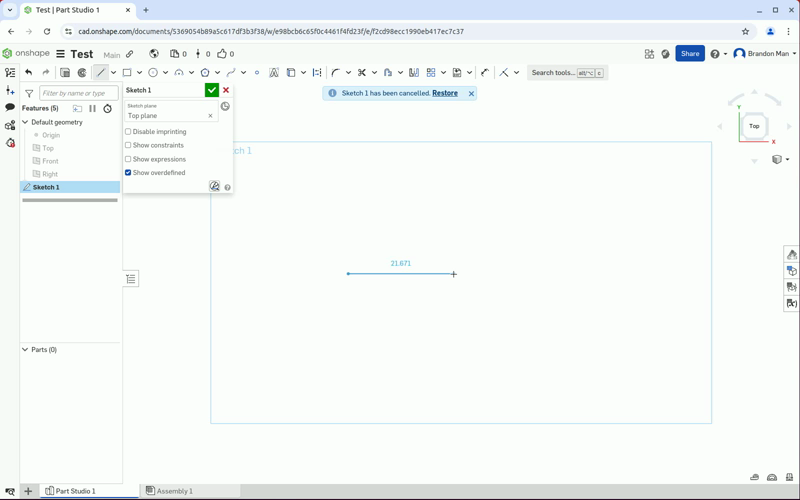
key_up(shift)
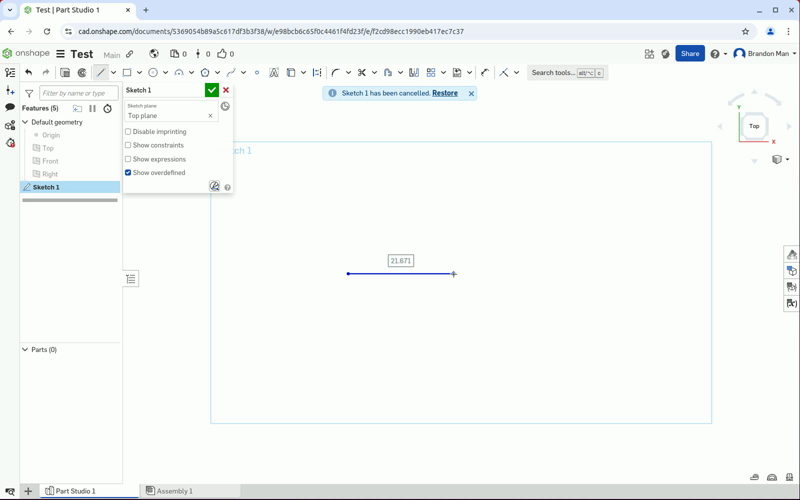
key_down(shift)
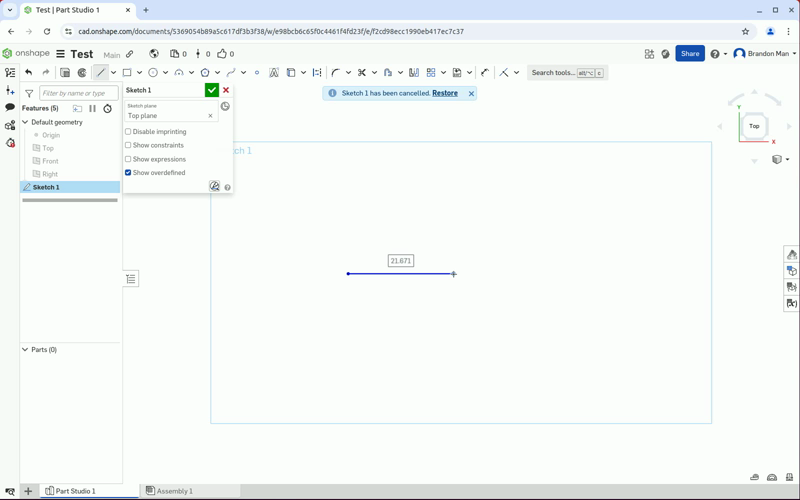
mouse_move(483, 273)
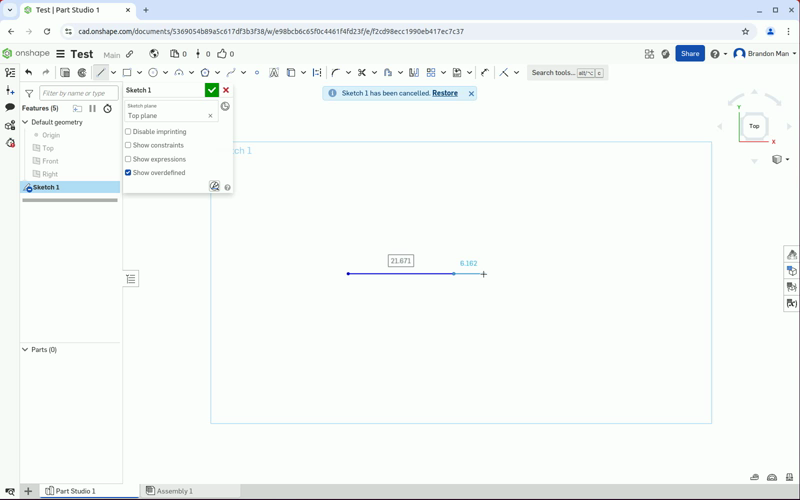
mouse_move(453, 220)
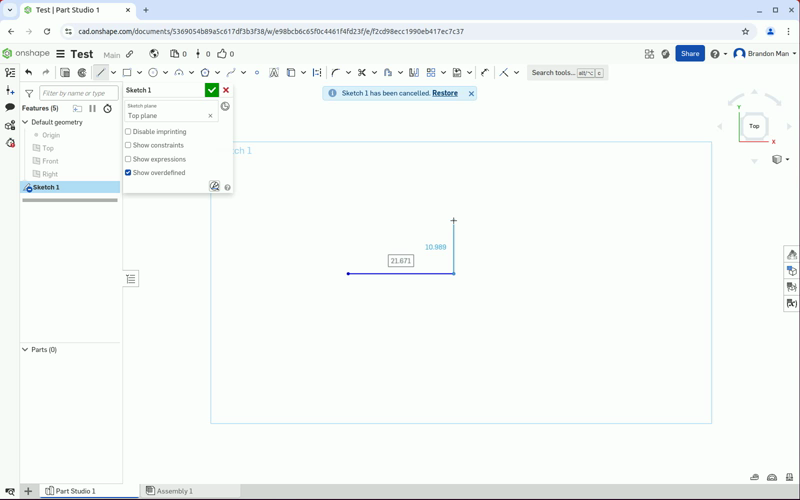
click(453, 220)
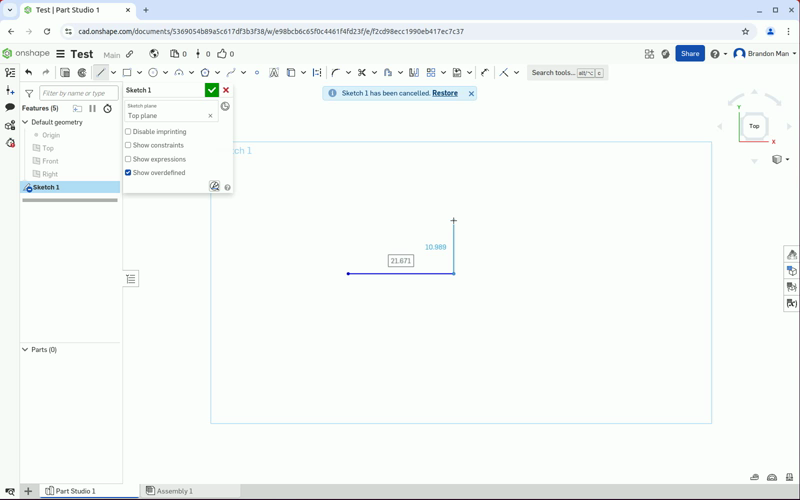
key_up(shift)
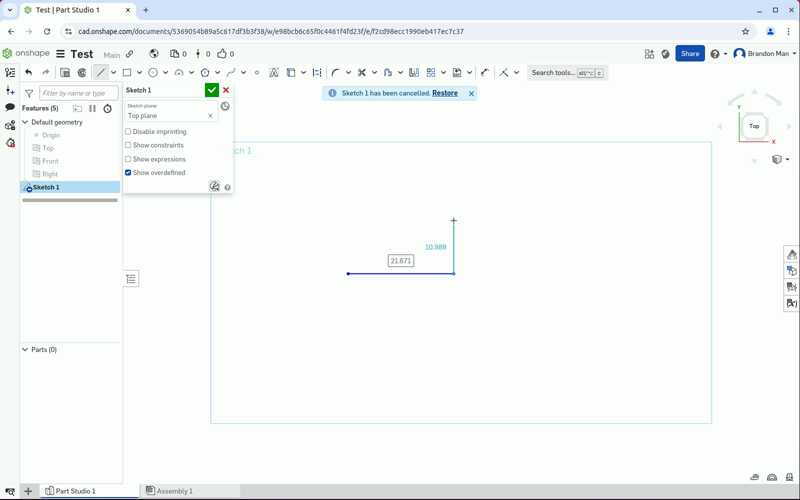
key_down(shift)
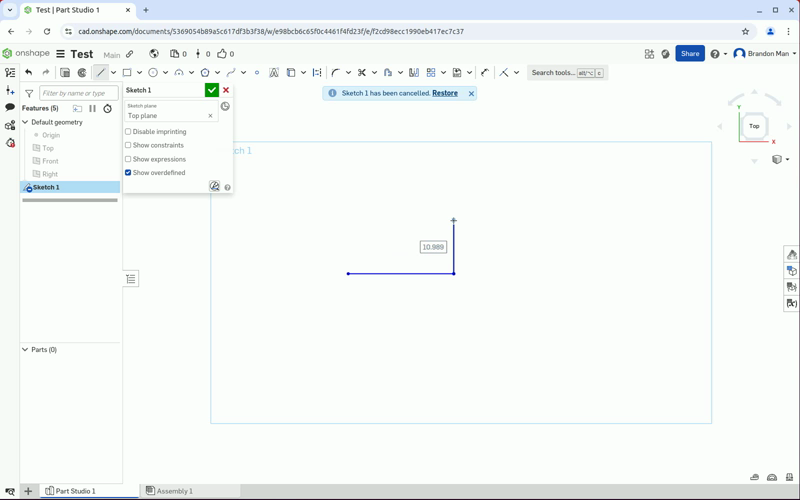
mouse_move(348, 220)
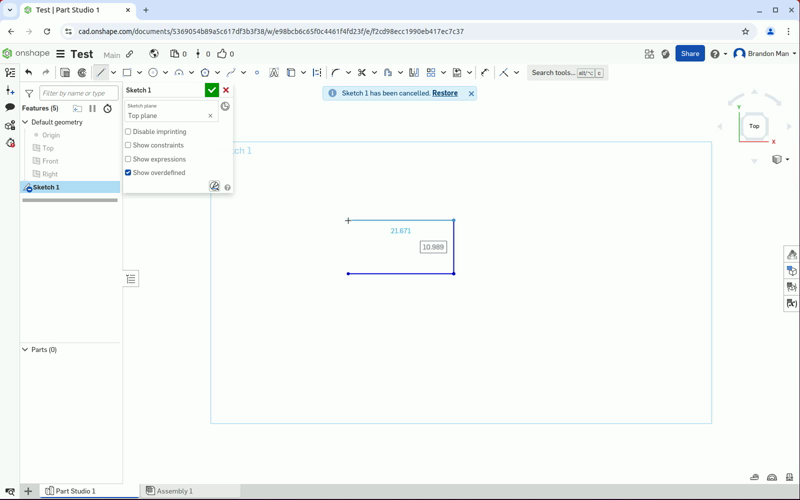
click(348, 220)
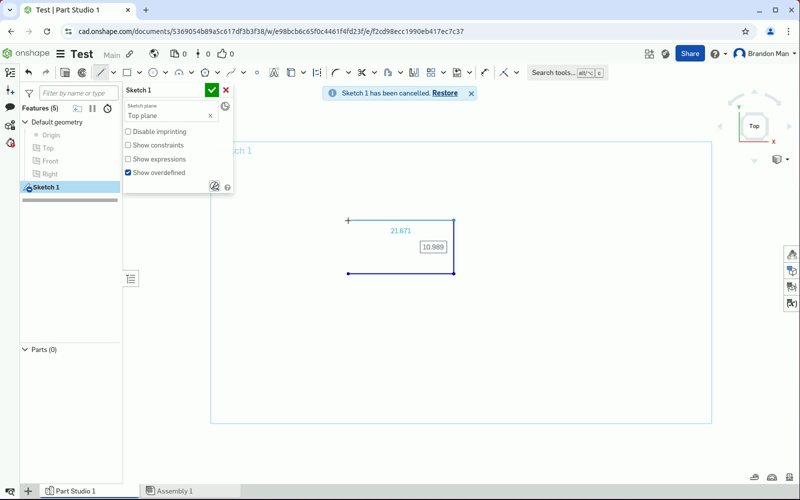
key_up(shift)
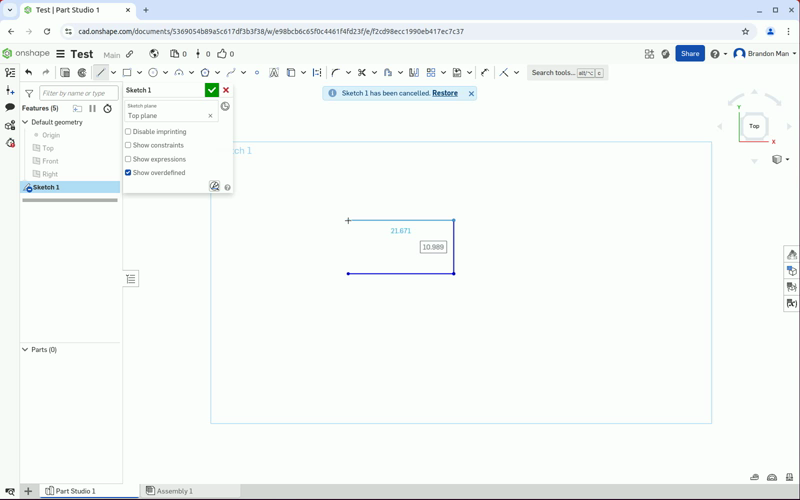
mouse_move(378, 220)
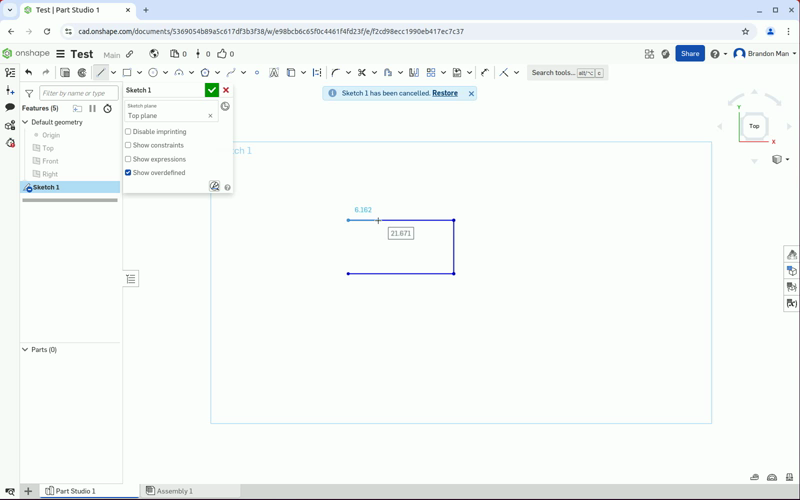
key_down(shift)
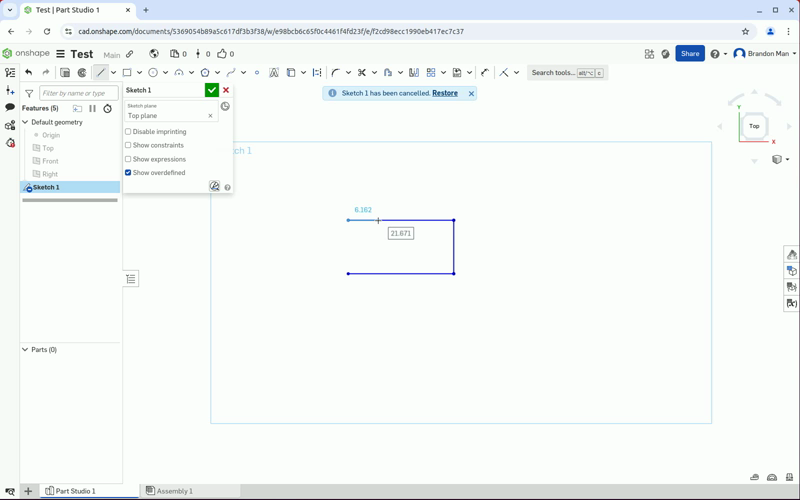
mouse_move(348, 273)
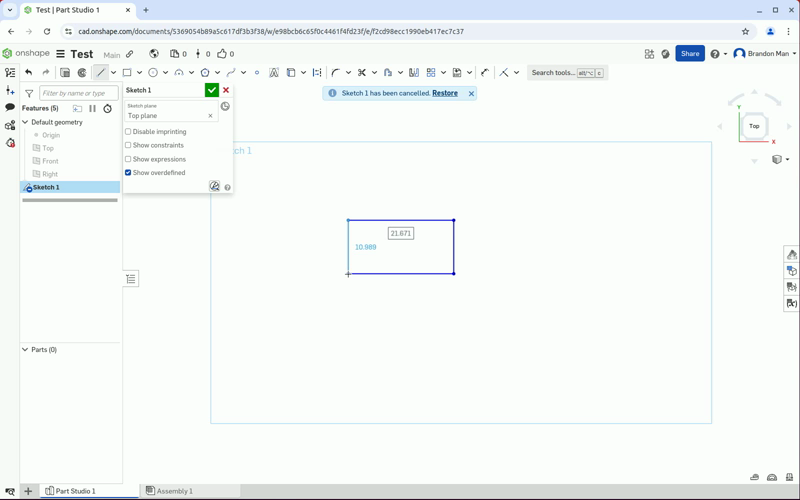
key_up(shift)
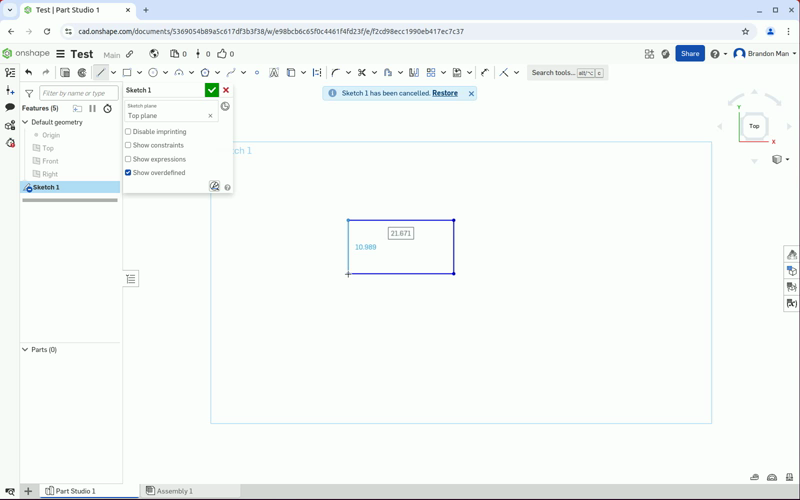
click(348, 273)
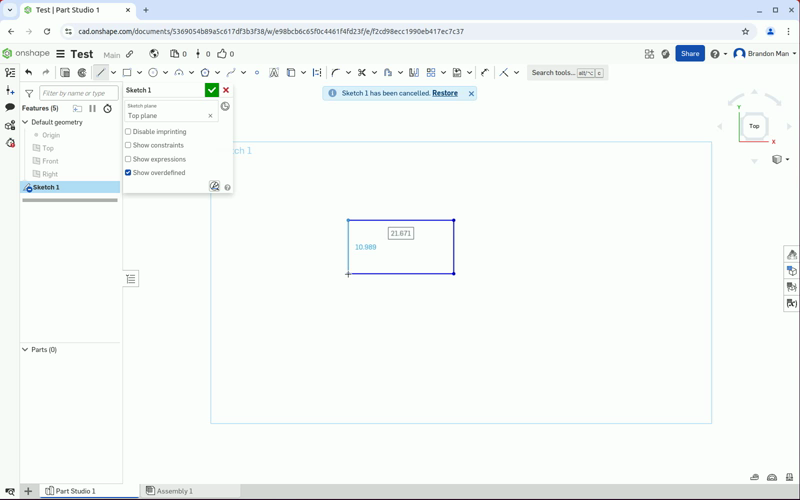
key(esc)
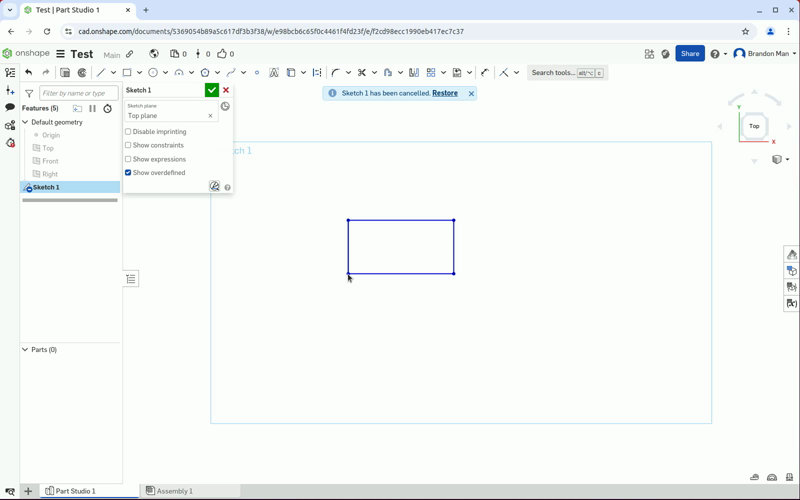
key(c)
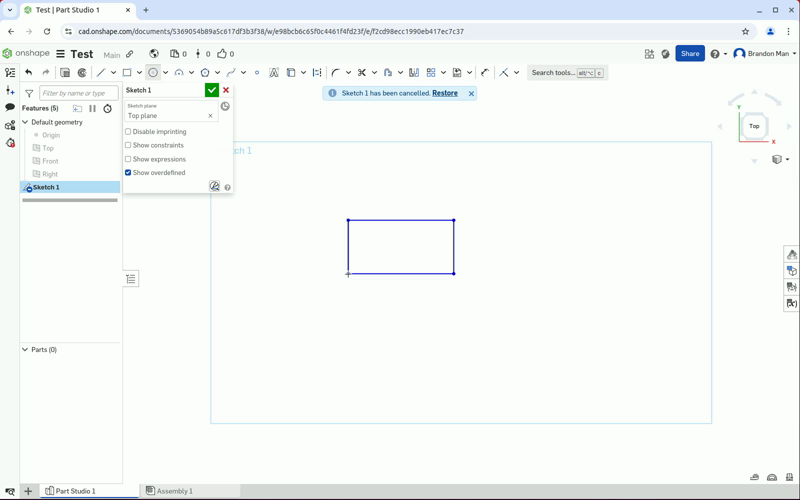
key_down(shift)
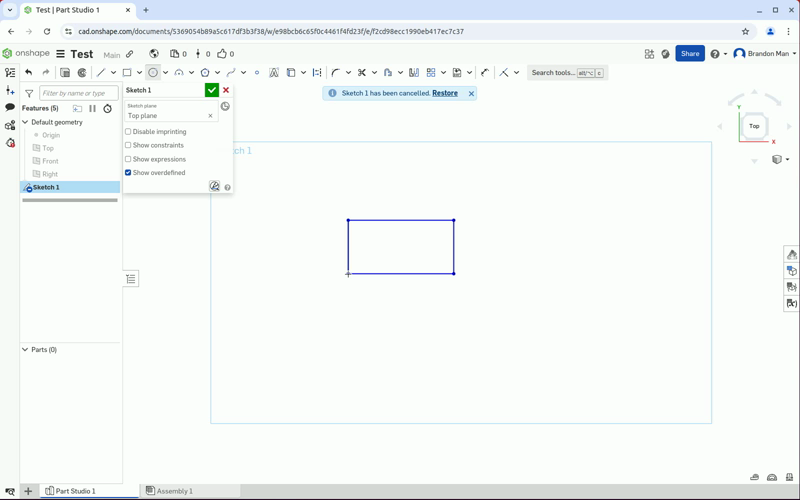
mouse_move(373, 246)
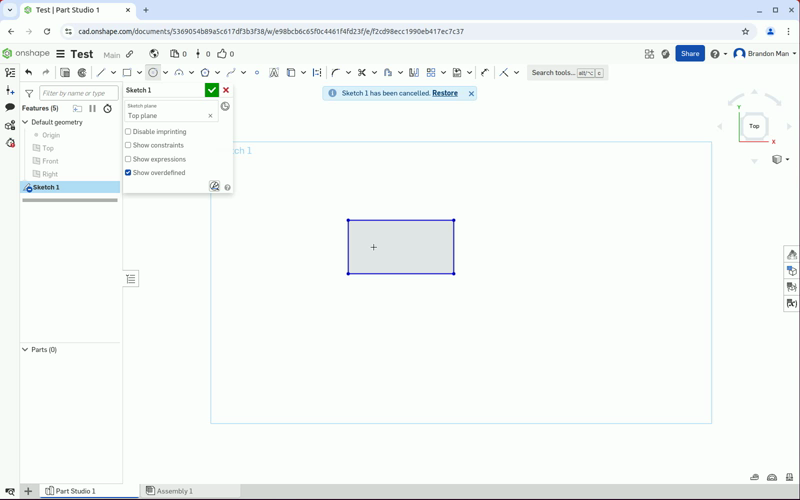
click(373, 246)
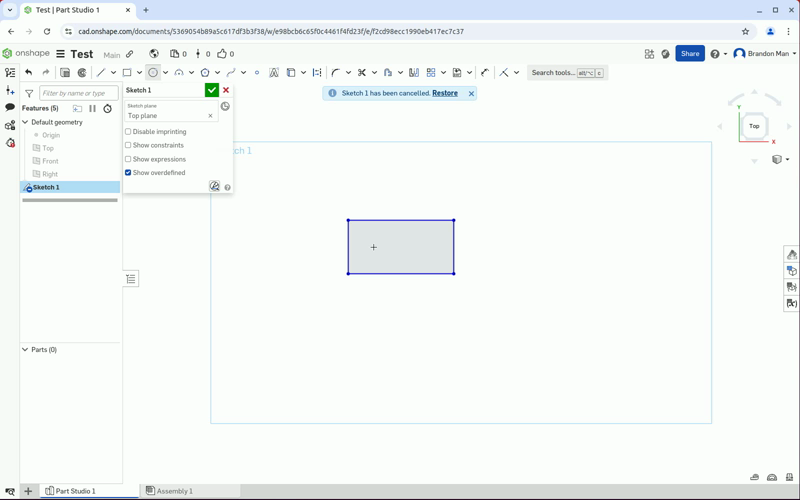
key_up(shift)
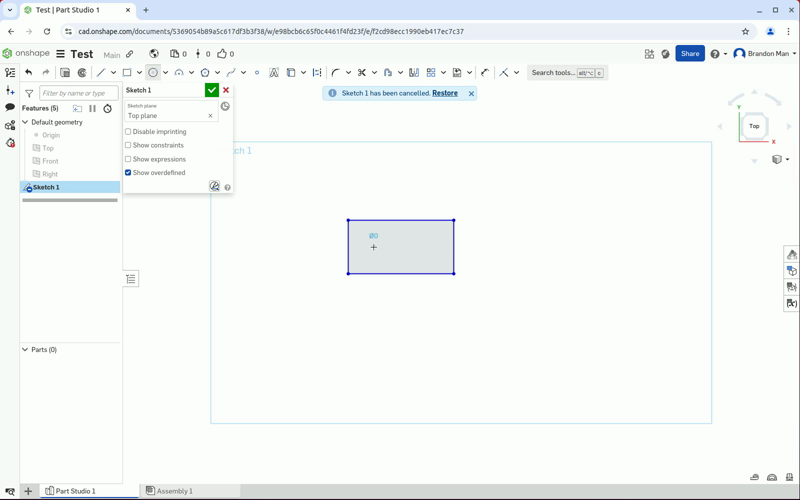
mouse_move(393, 246)
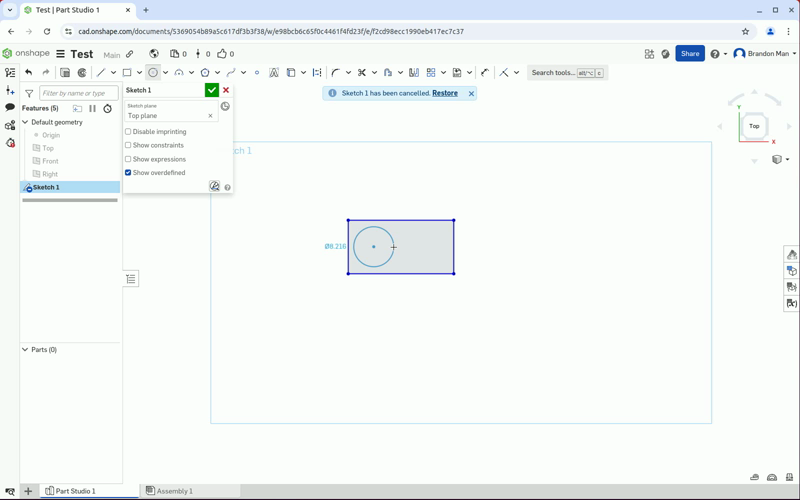
click(393, 246)
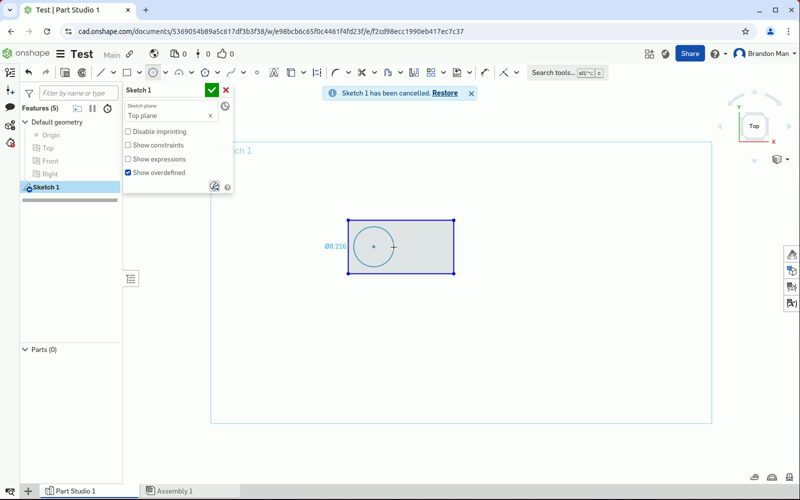
key(esc)
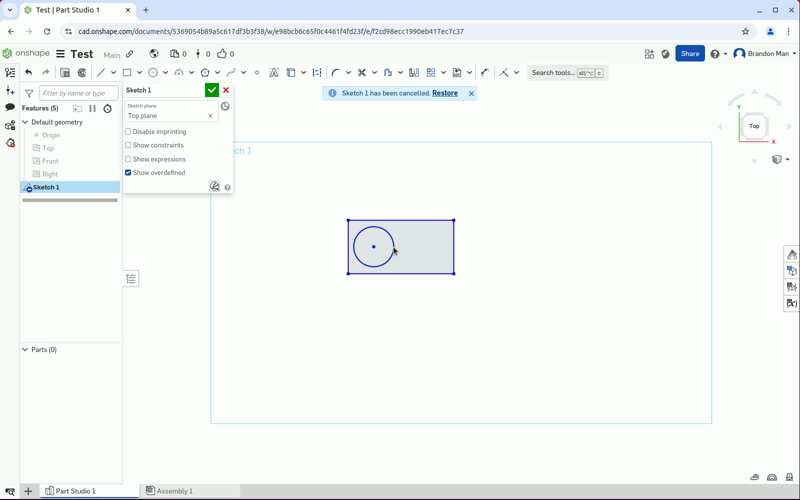
key(c)
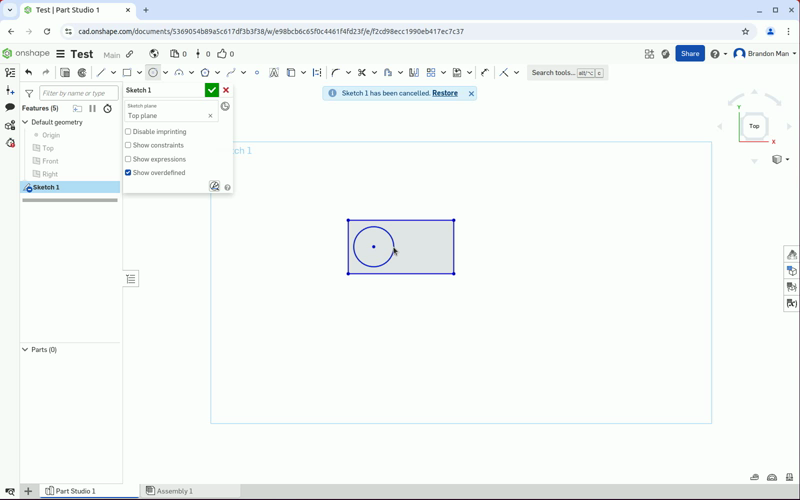
key_down(shift)
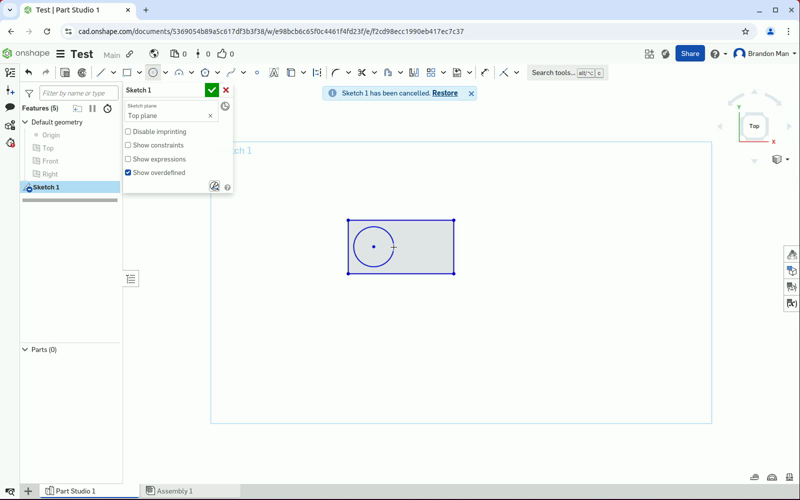
mouse_move(413, 246)
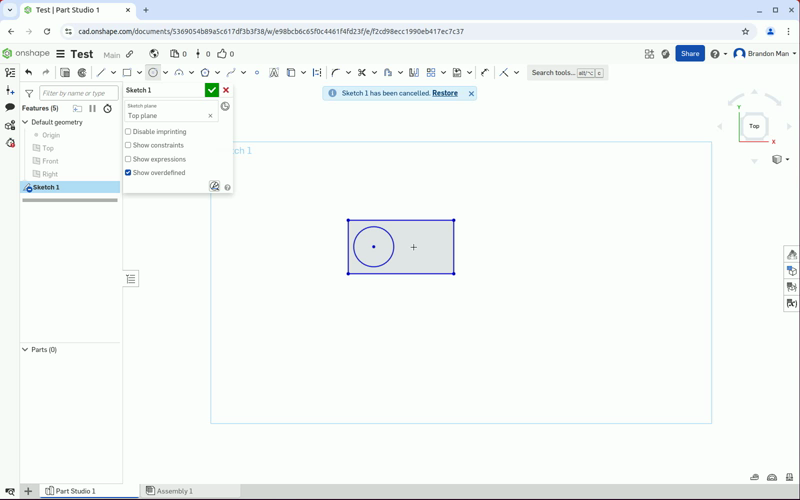
click(413, 246)
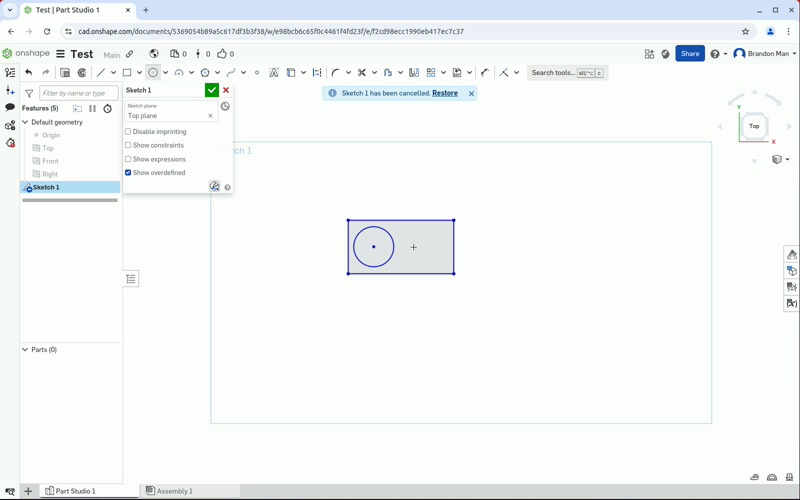
key_up(shift)
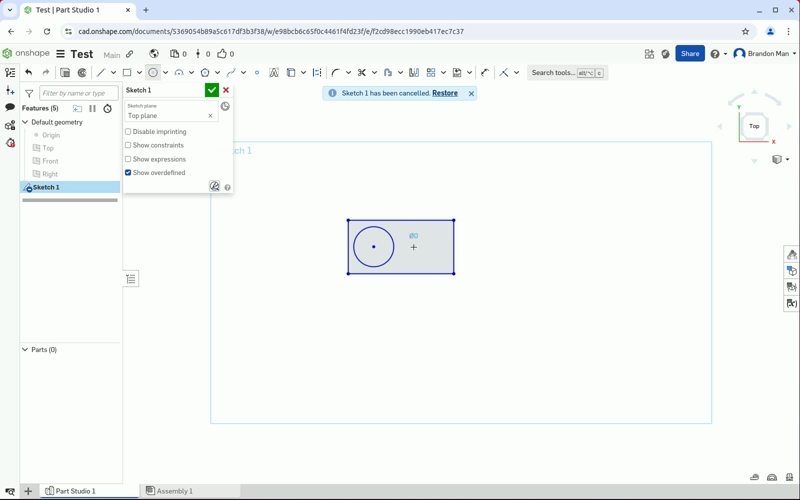
mouse_move(424, 246)
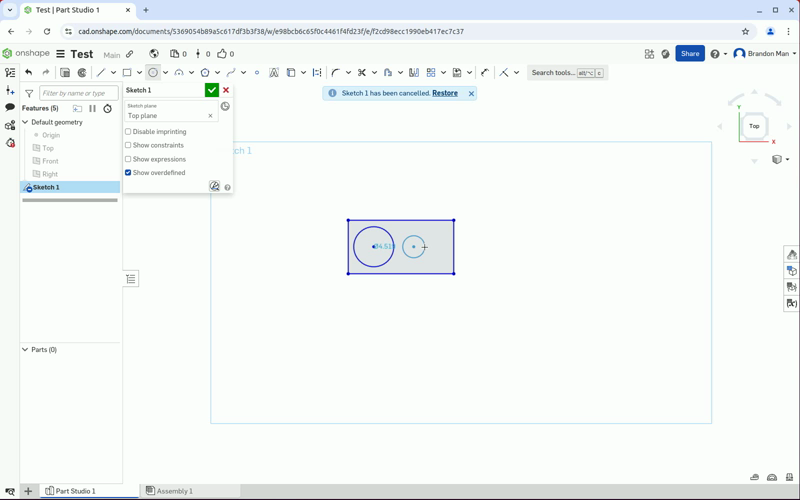
click(424, 246)
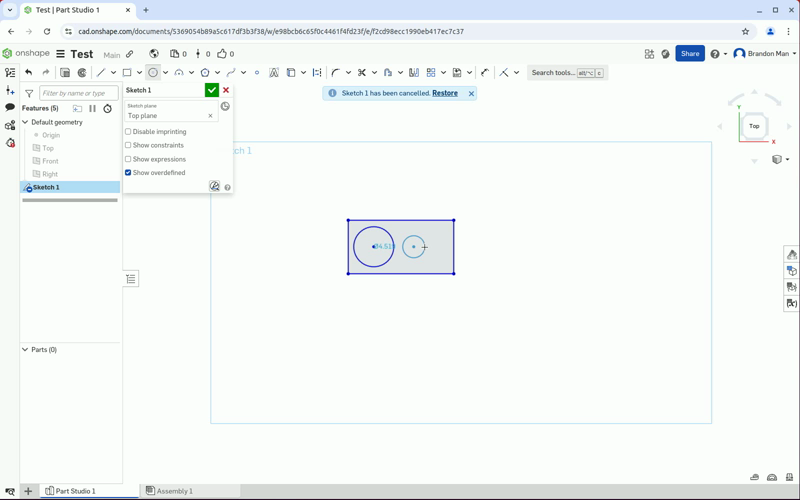
key(esc)
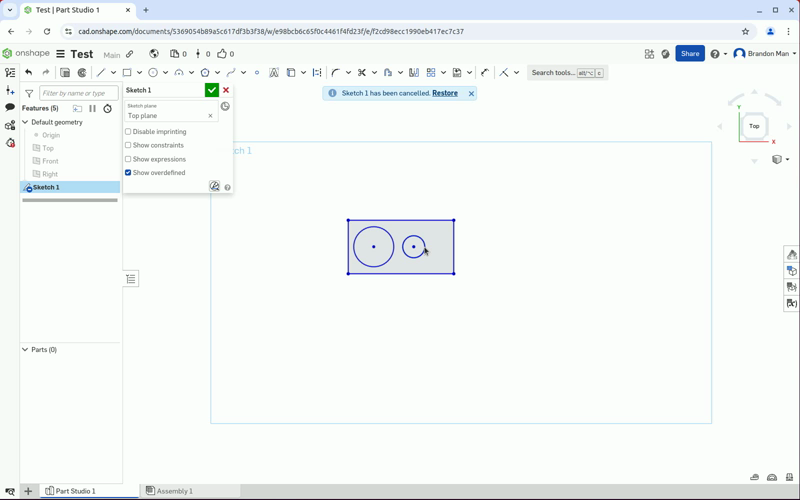
key(c)
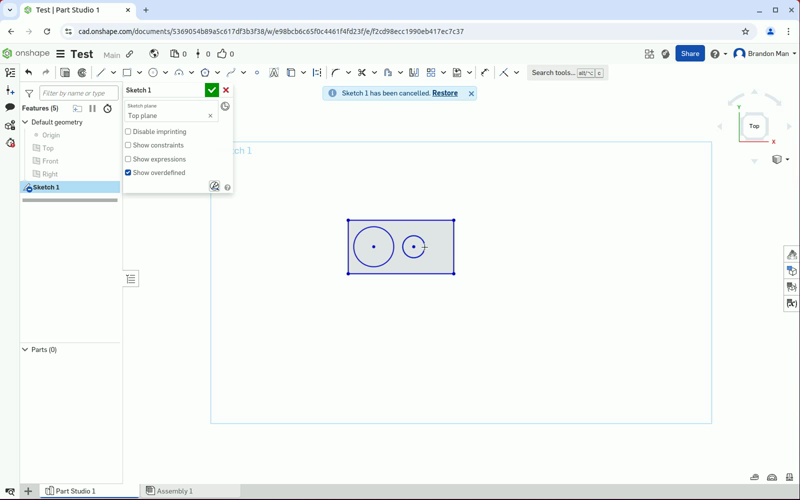
key_down(shift)
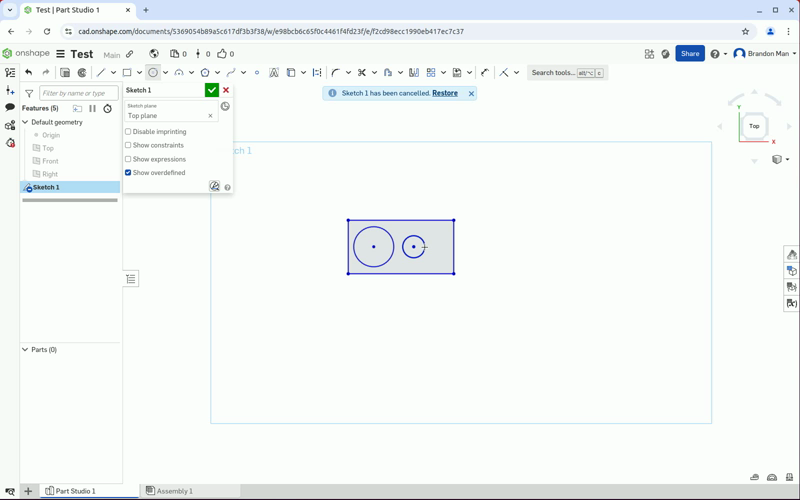
mouse_move(441, 246)
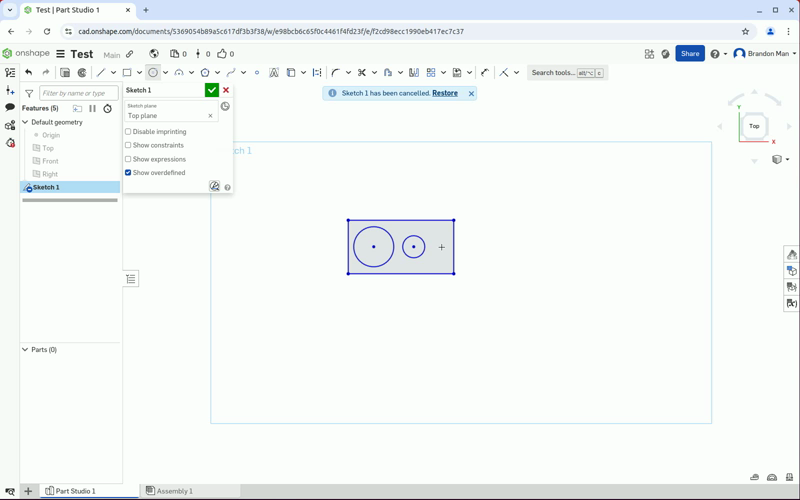
click(441, 246)
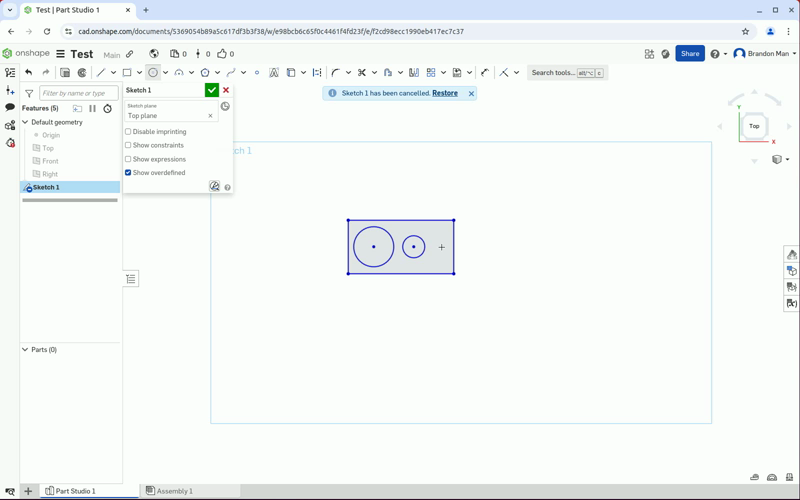
key_up(shift)
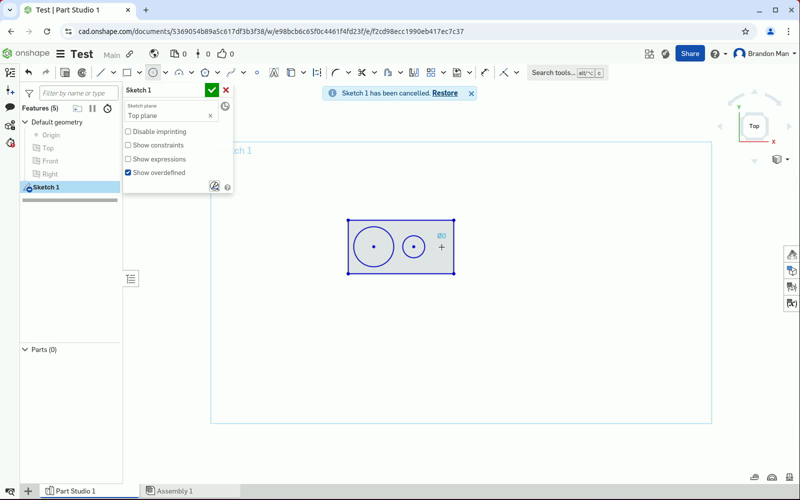
mouse_move(450, 246)
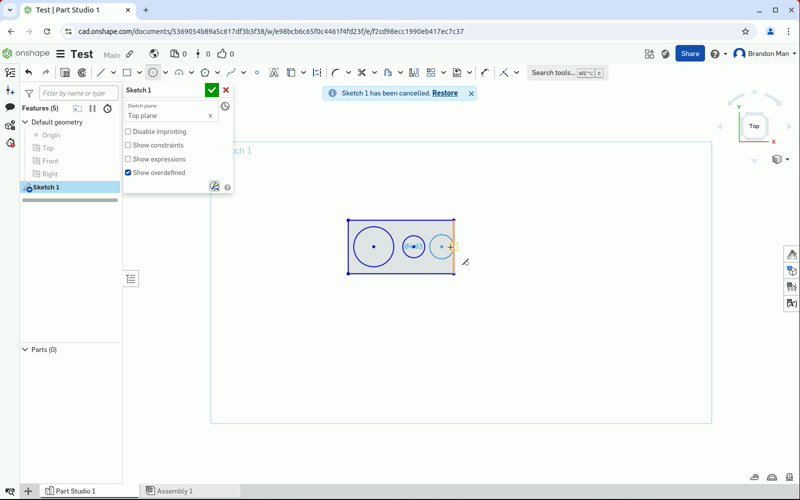
click(450, 246)
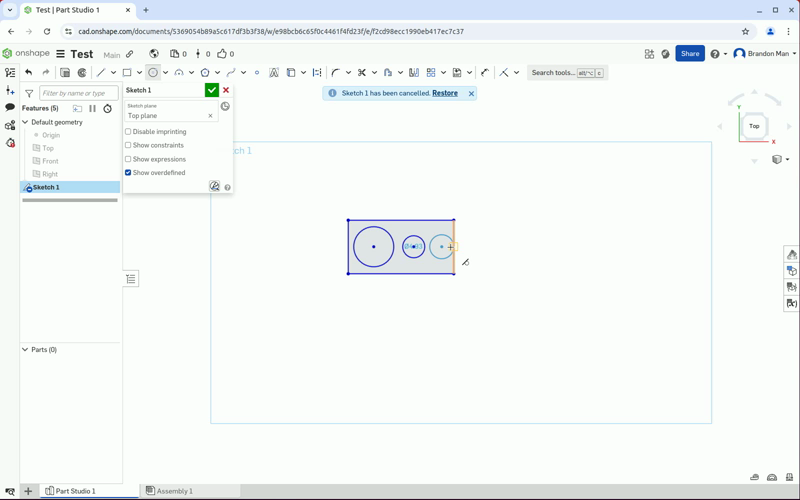
key(esc)
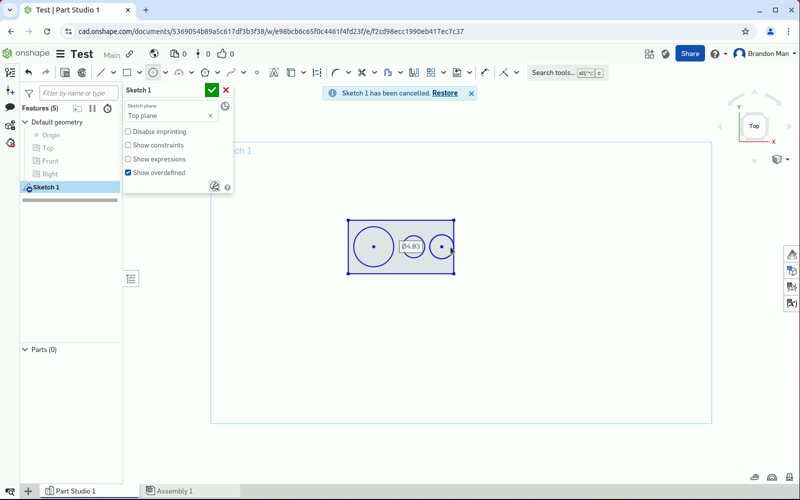
mouse_move(447, 259)
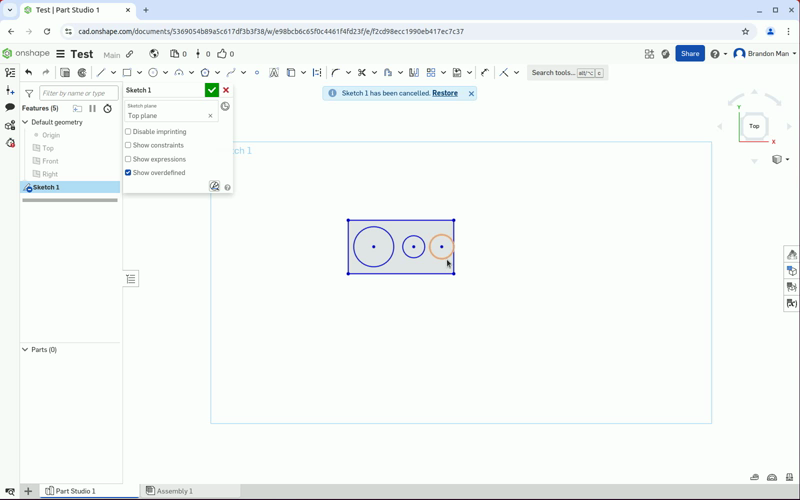
click(447, 259)
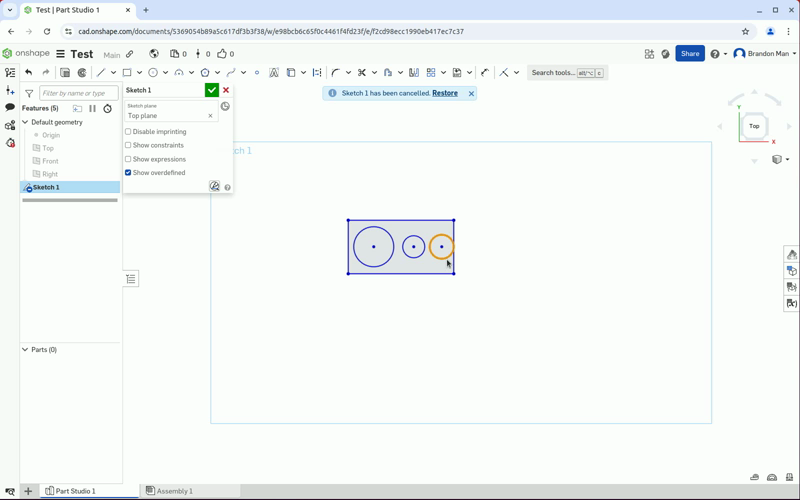
mouse_move(73, 352)
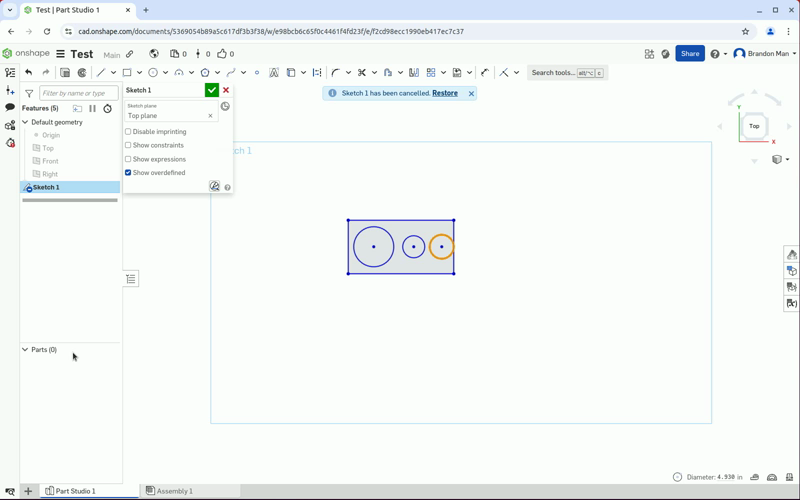
key(shift+y)
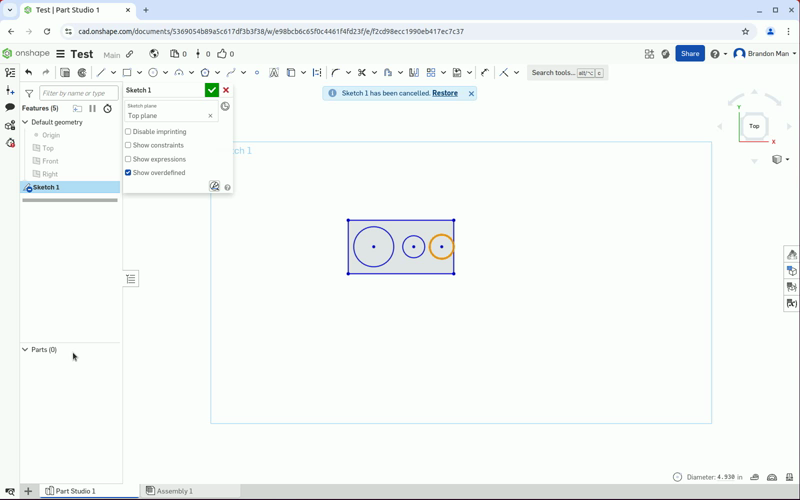
key(shift+e)
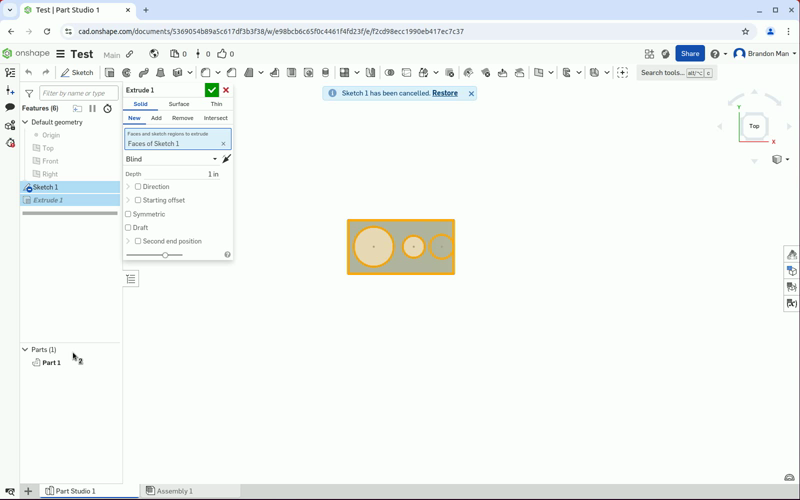
mouse_move(143, 106)
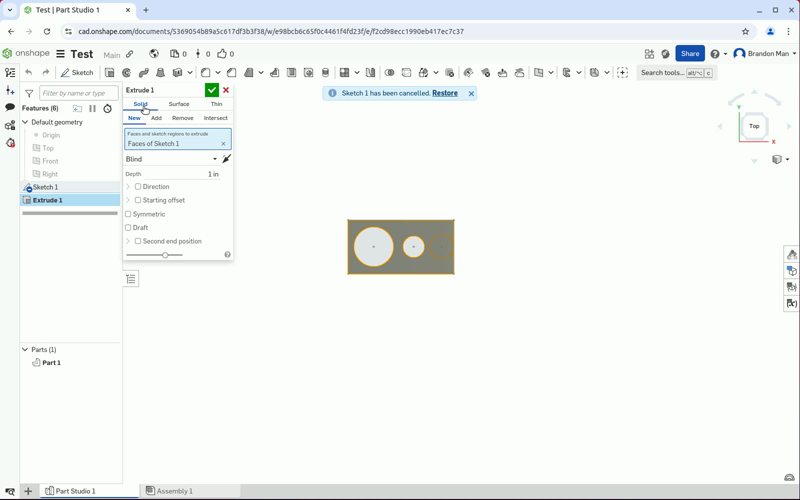
click(143, 106)
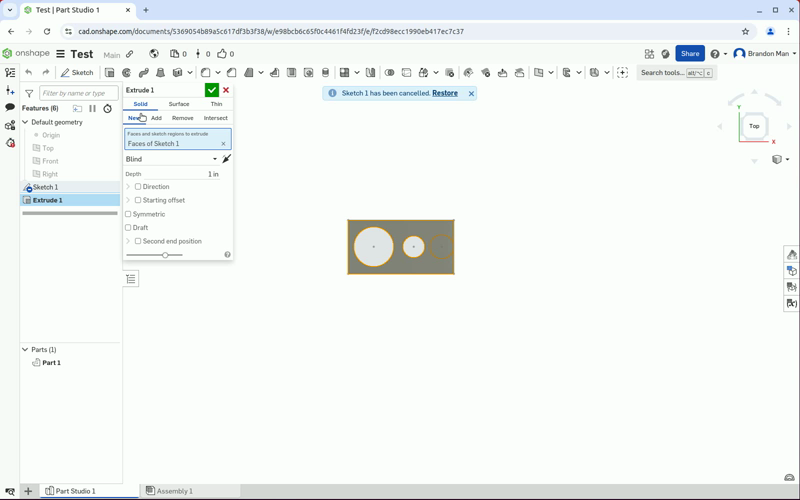
mouse_move(137, 120)
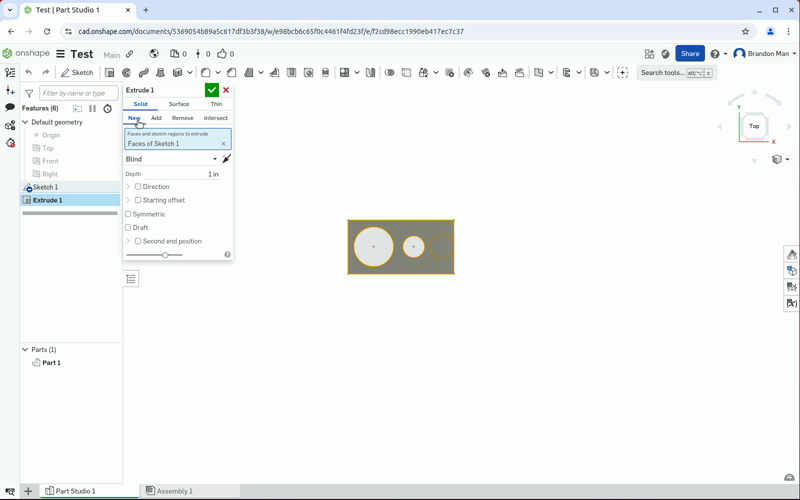
click(137, 120)
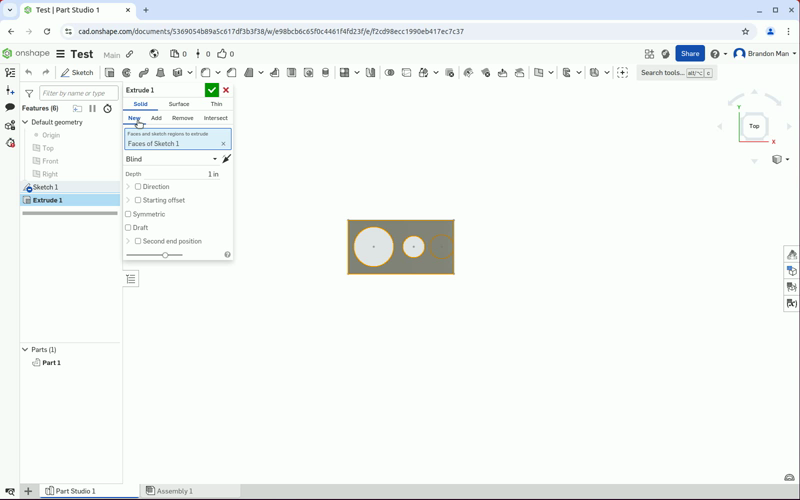
key(tab, 4)
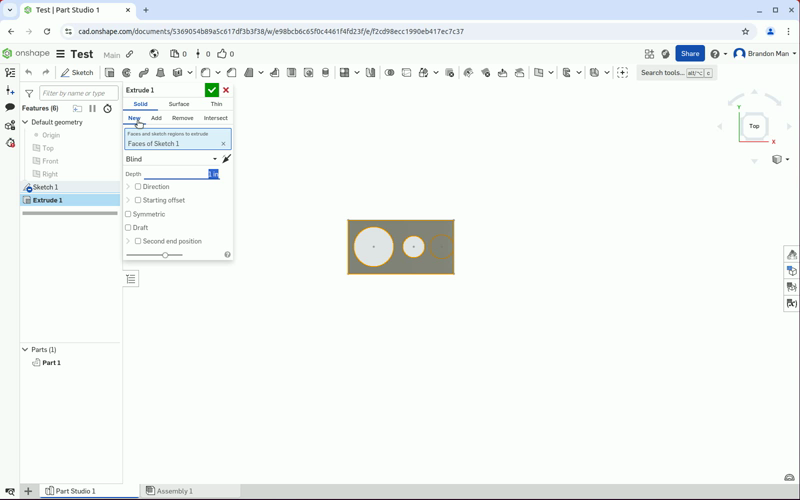
text(11.795)
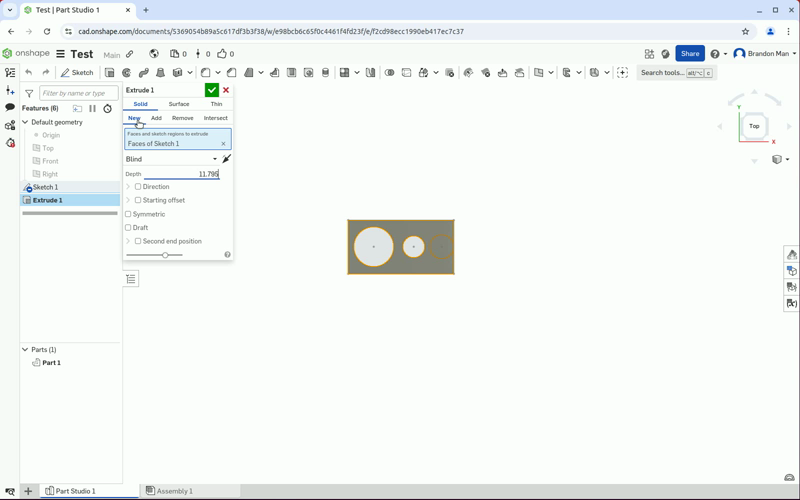
key(enter)
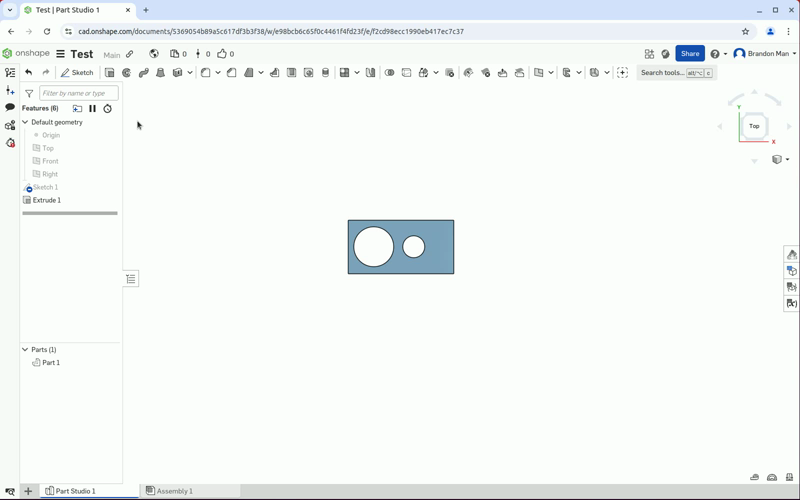
key(shift+h)
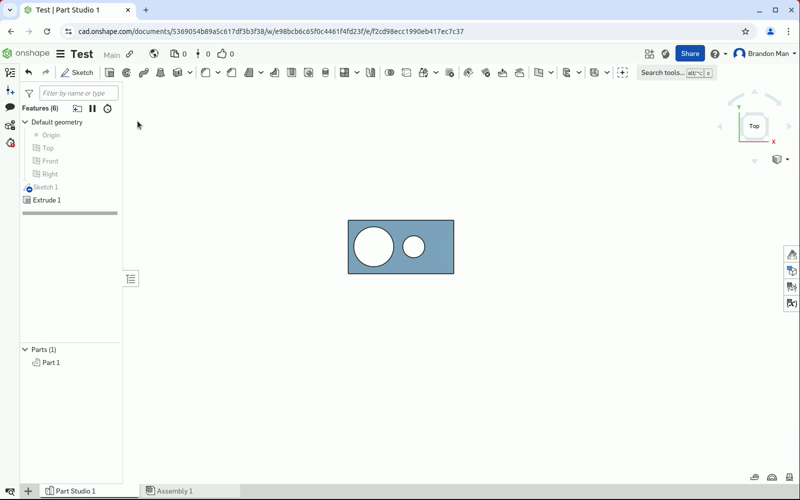
key(shift+h)
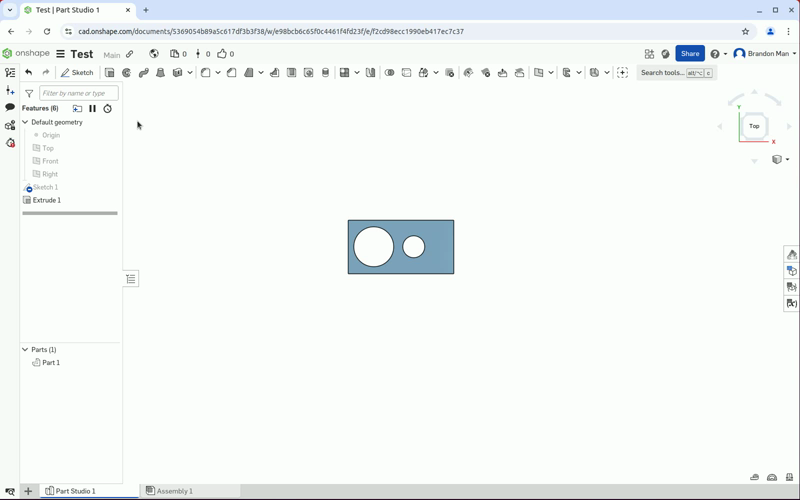
mouse_move(73, 189)
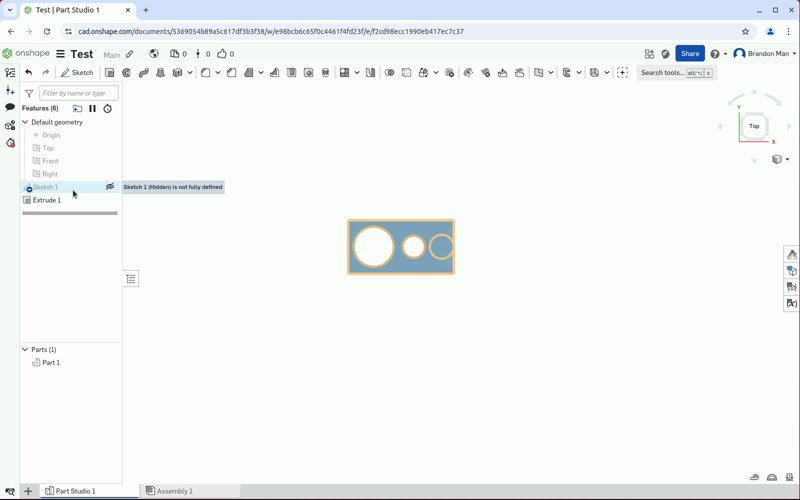
click(73, 189)
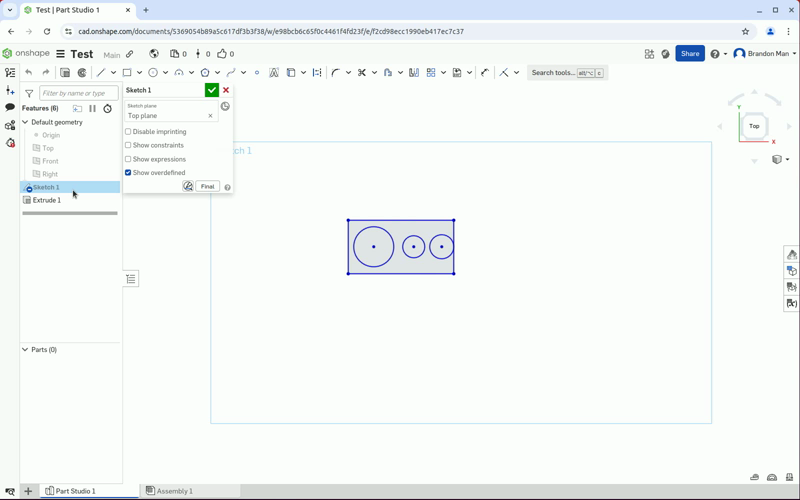
mouse_move(229, 92)
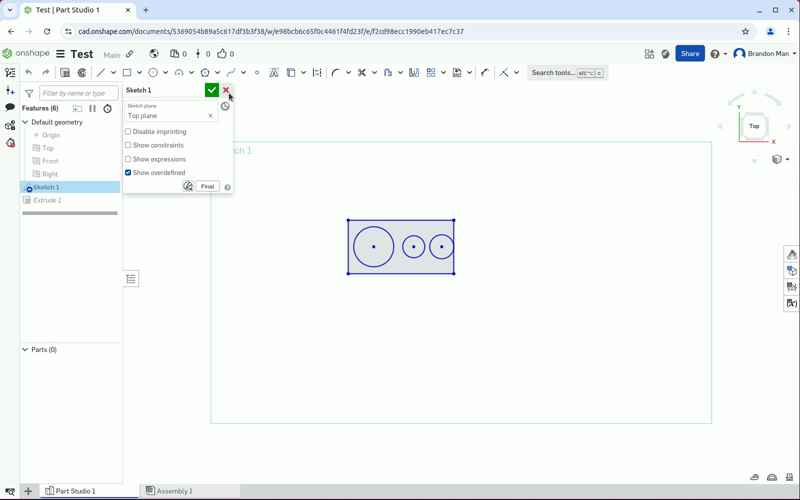
click(229, 92)
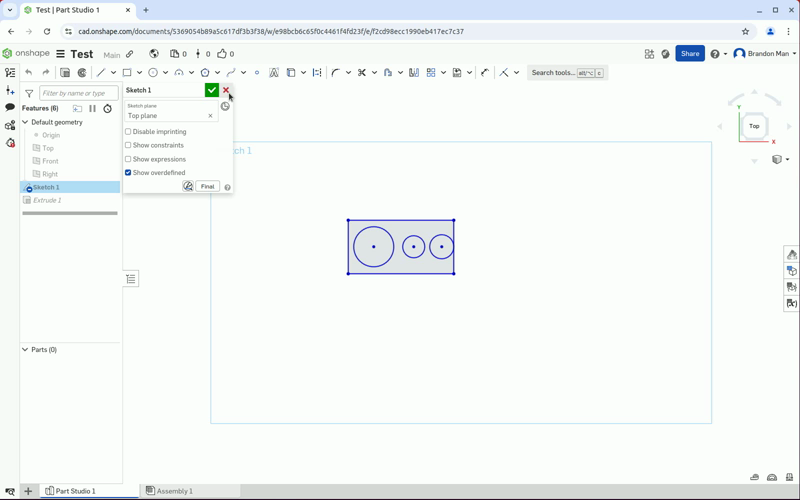
key(shift+s)
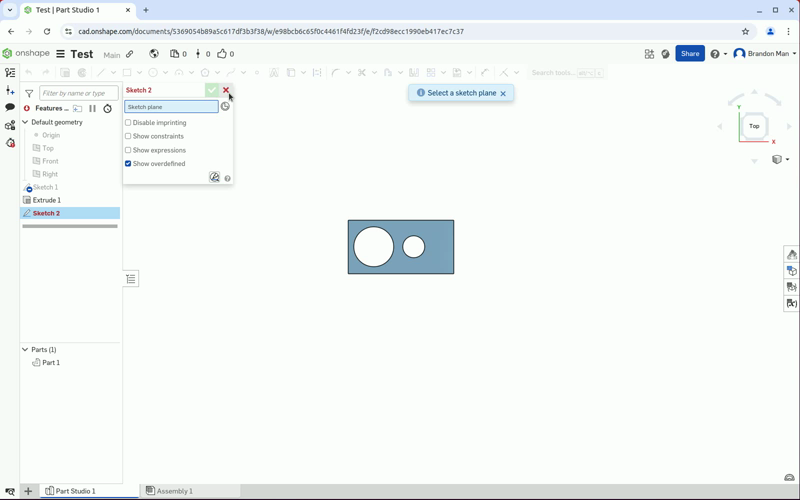
mouse_move(73, 150)
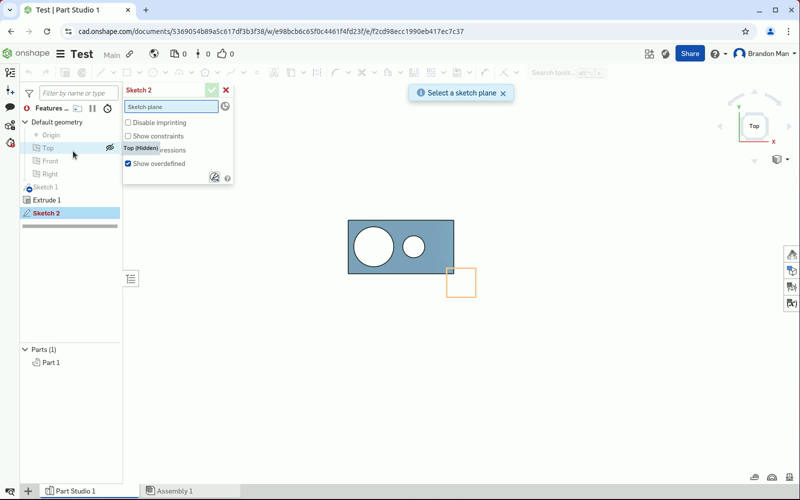
click(73, 150)
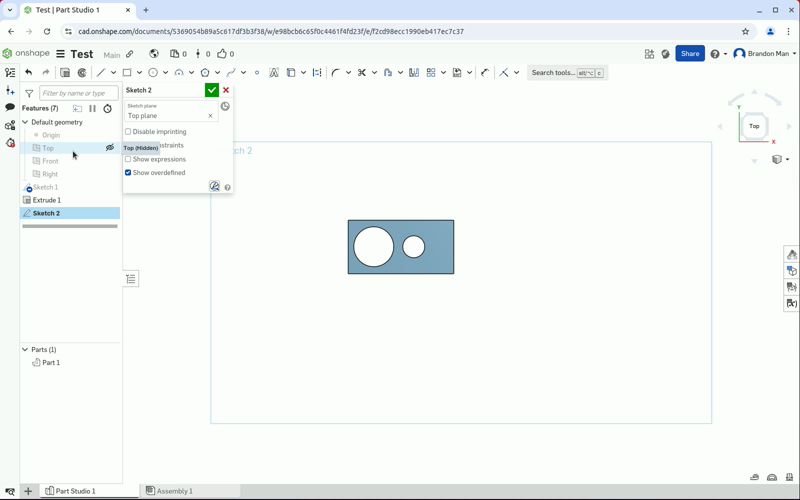
mouse_move(73, 352)
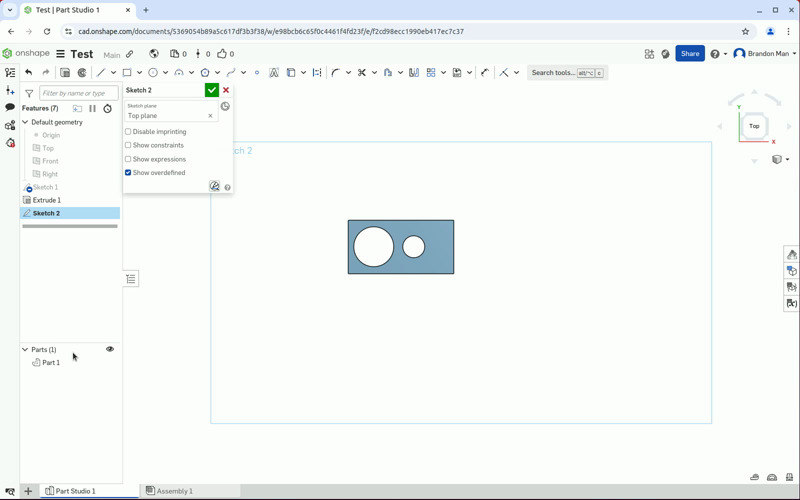
key(y)
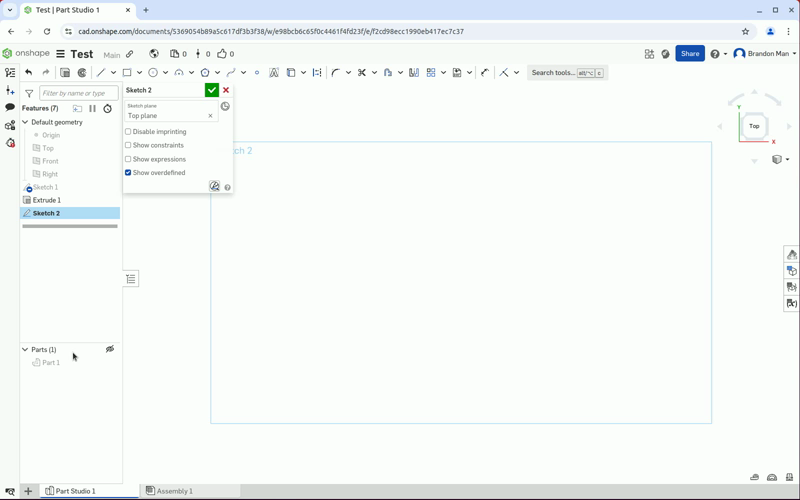
key(l)
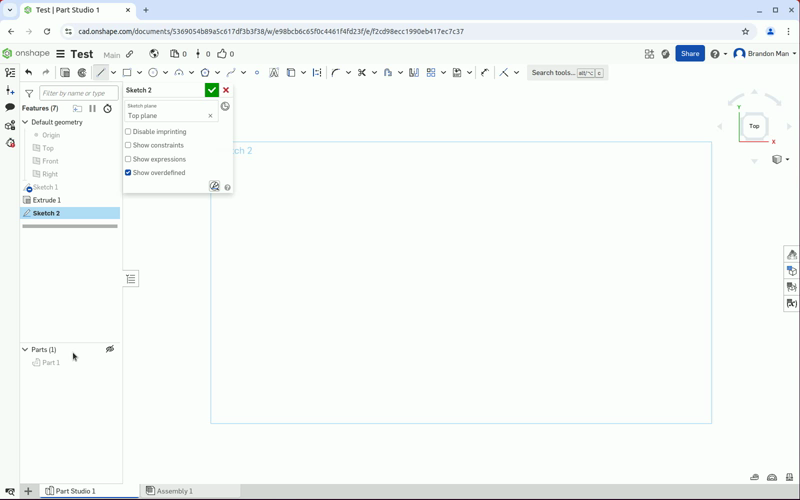
key_down(shift)
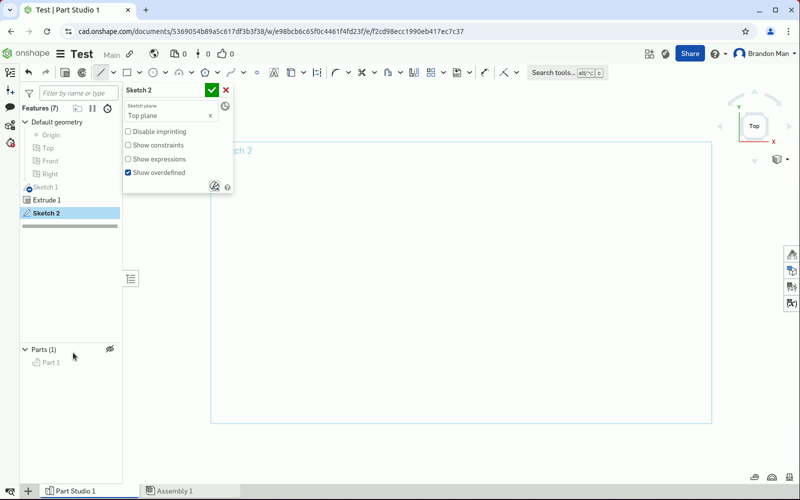
mouse_move(460, 281)
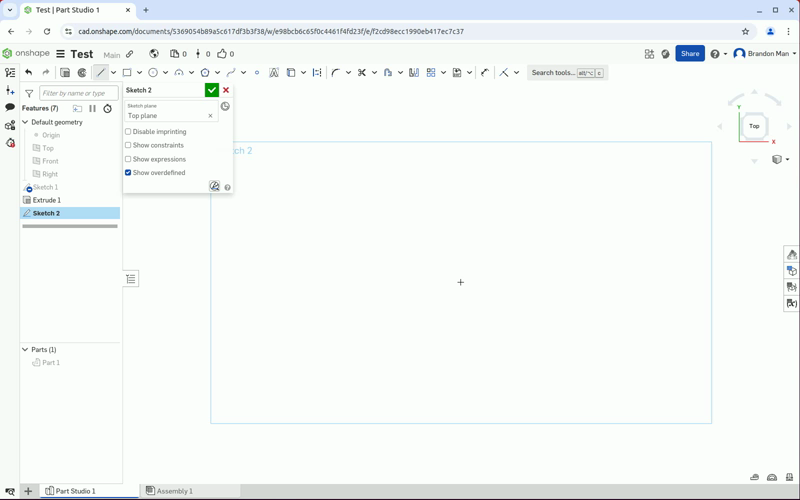
click(460, 281)
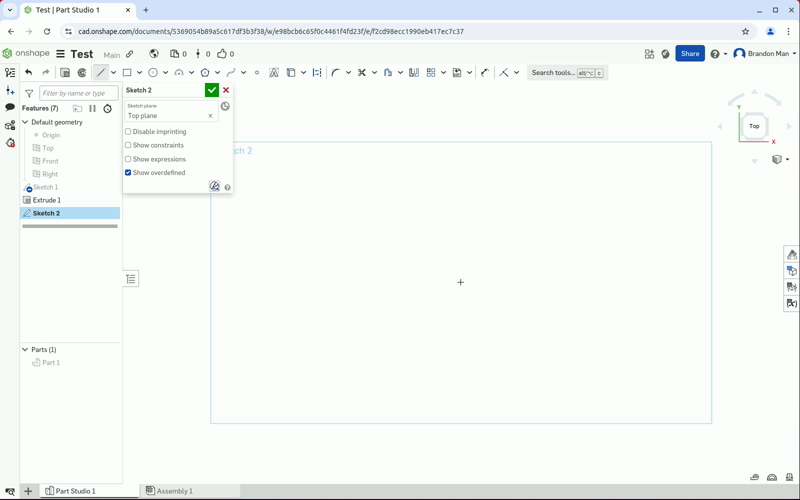
key_up(shift)
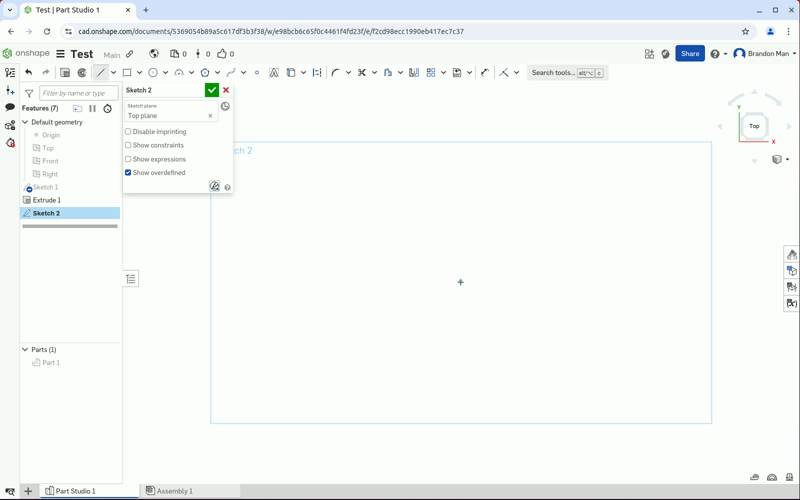
key_down(shift)
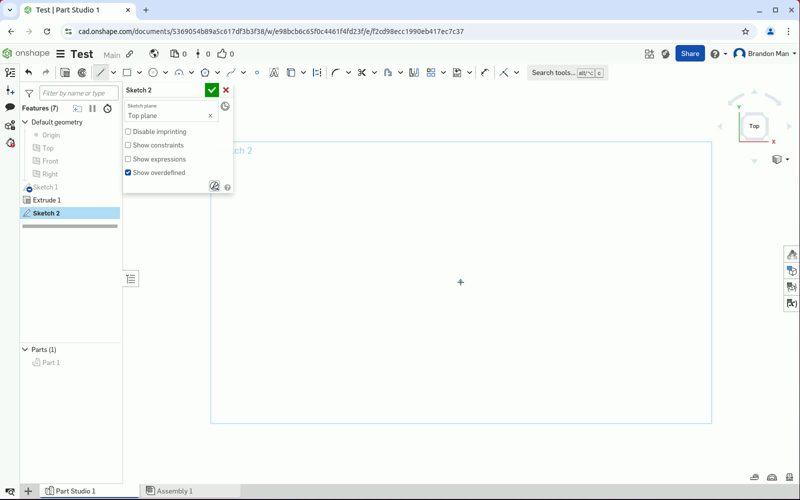
mouse_move(562, 281)
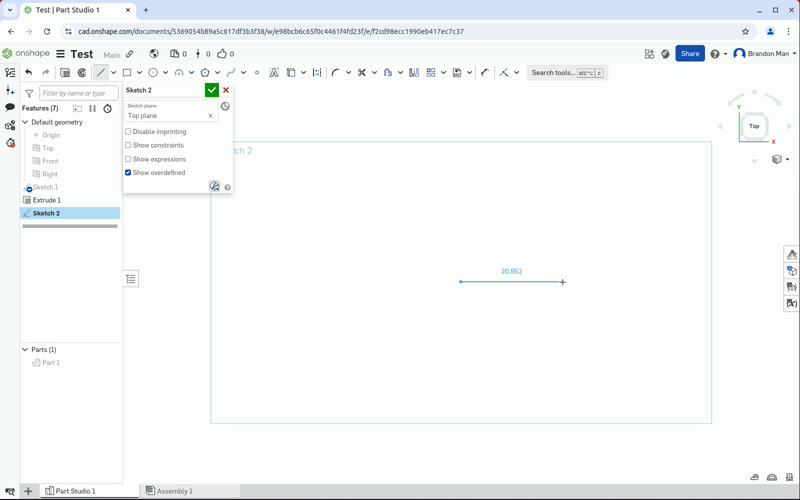
click(562, 281)
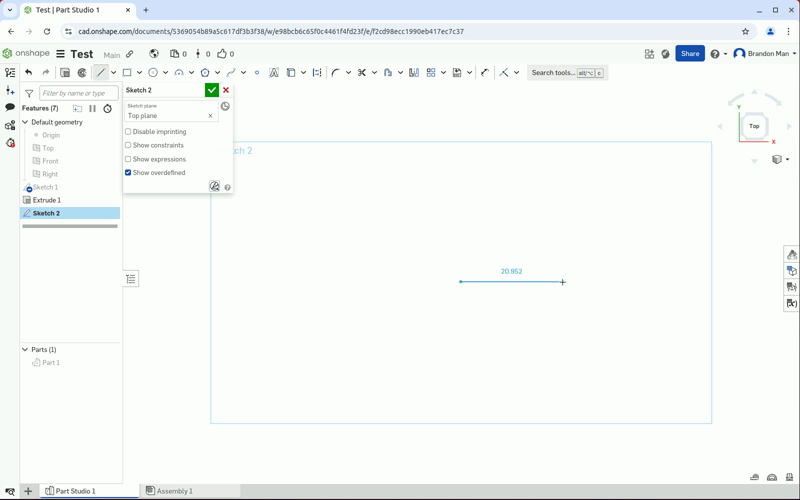
key_up(shift)
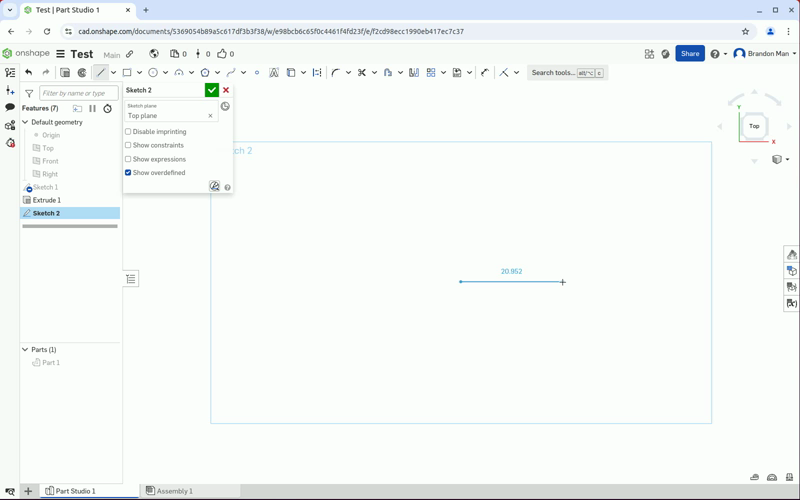
key_down(shift)
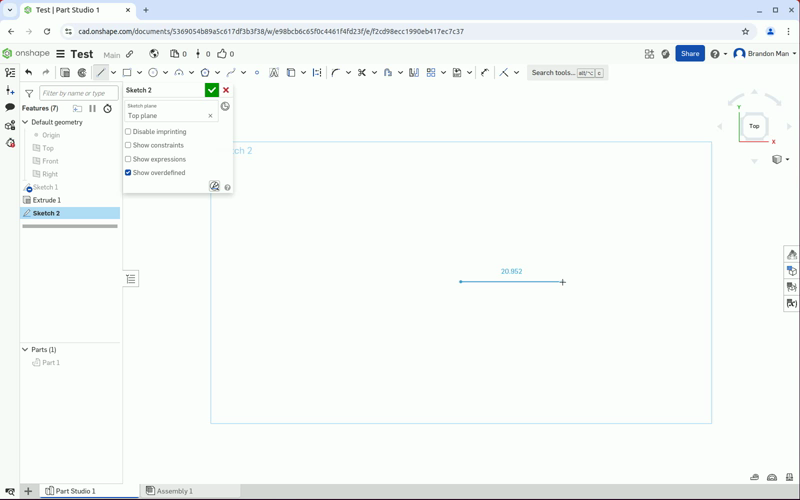
mouse_move(589, 281)
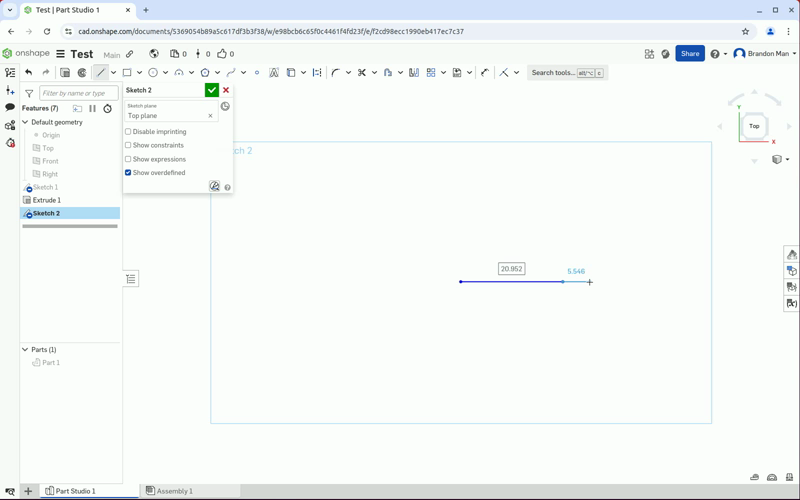
mouse_move(562, 230)
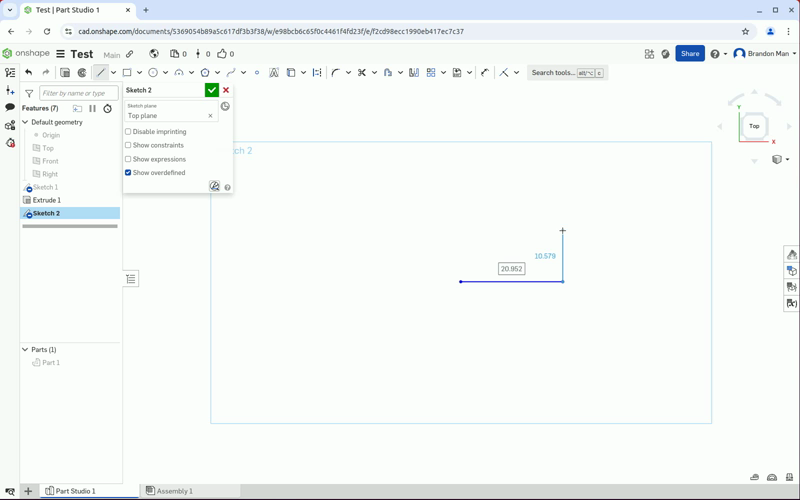
click(562, 230)
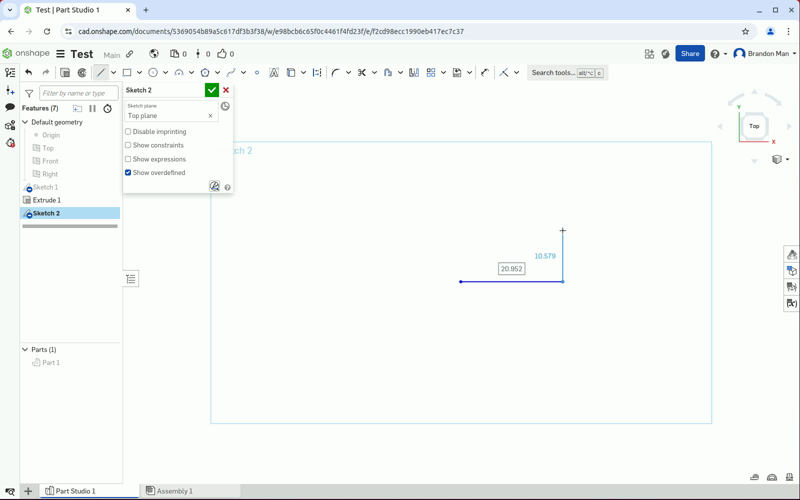
key_up(shift)
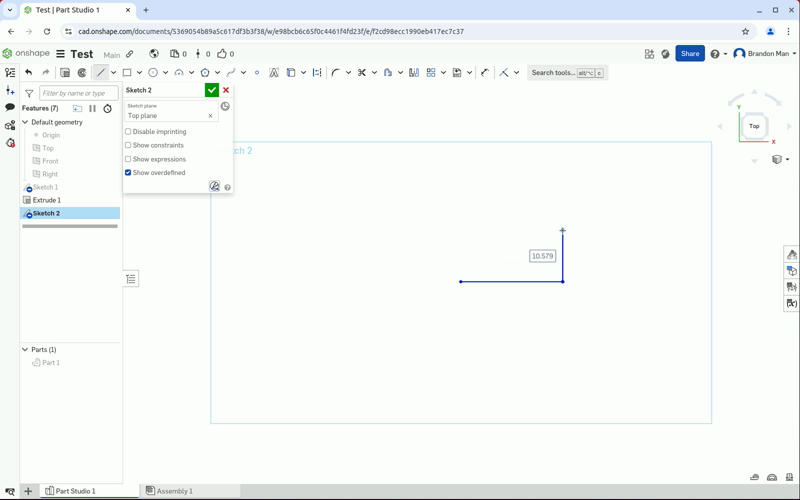
key_down(shift)
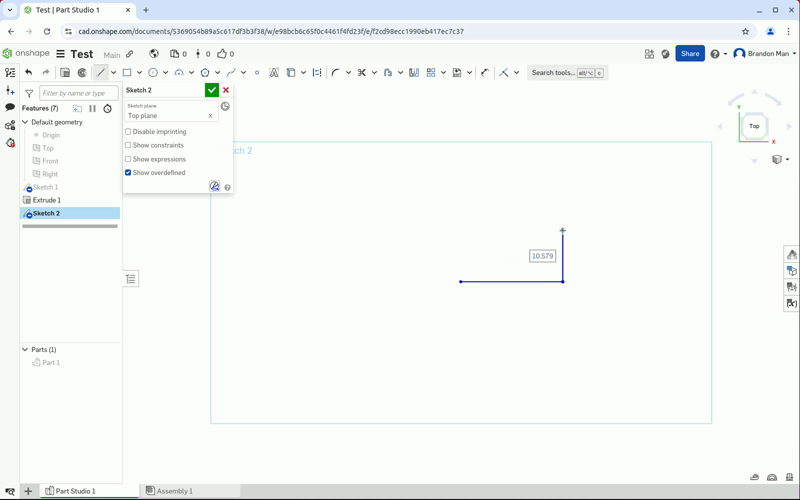
mouse_move(460, 230)
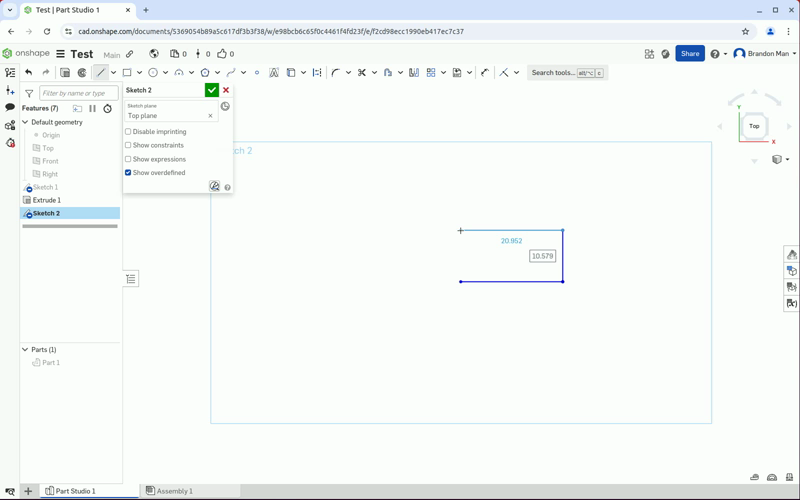
click(460, 230)
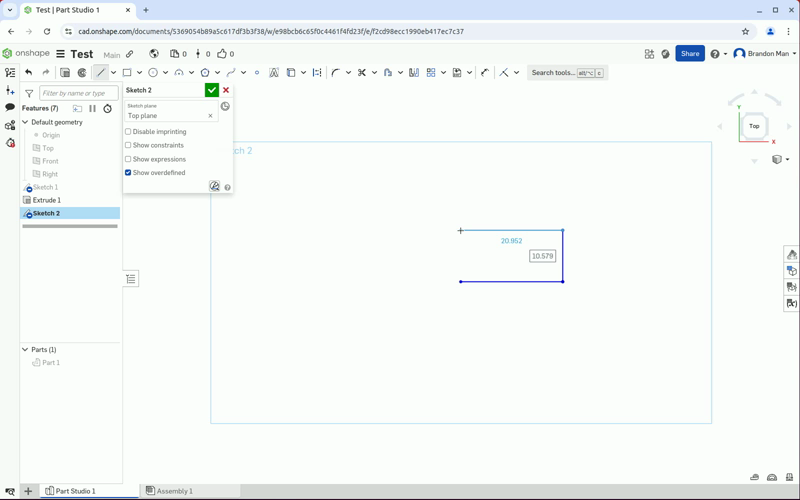
key_up(shift)
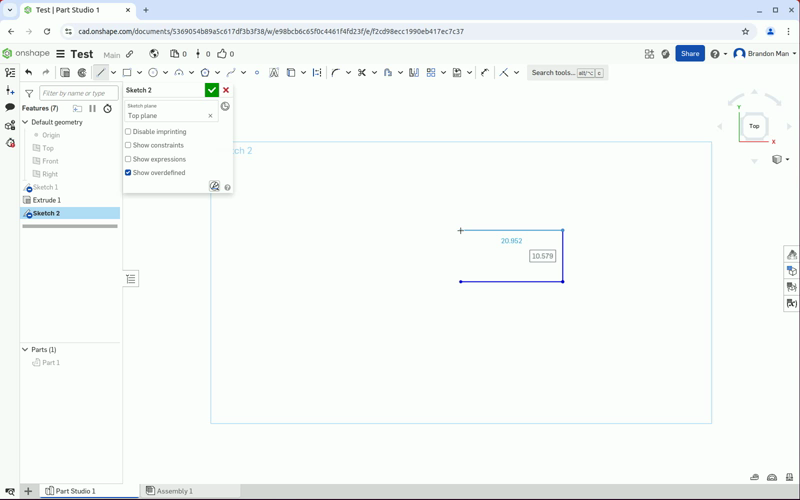
mouse_move(490, 230)
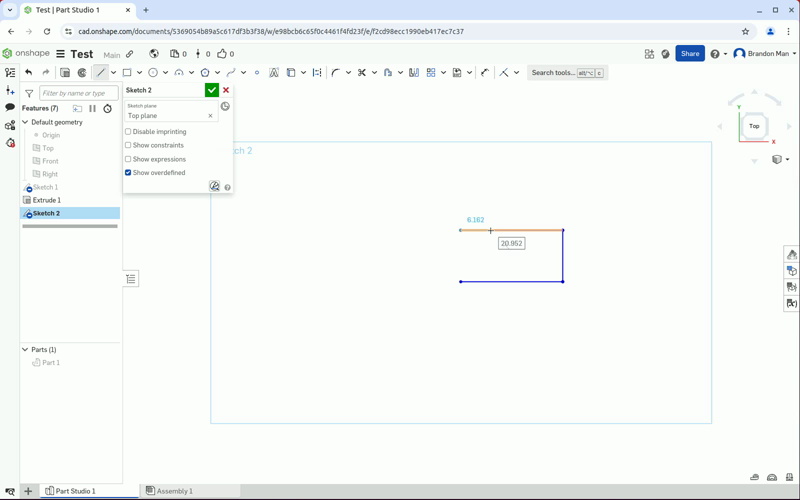
key_down(shift)
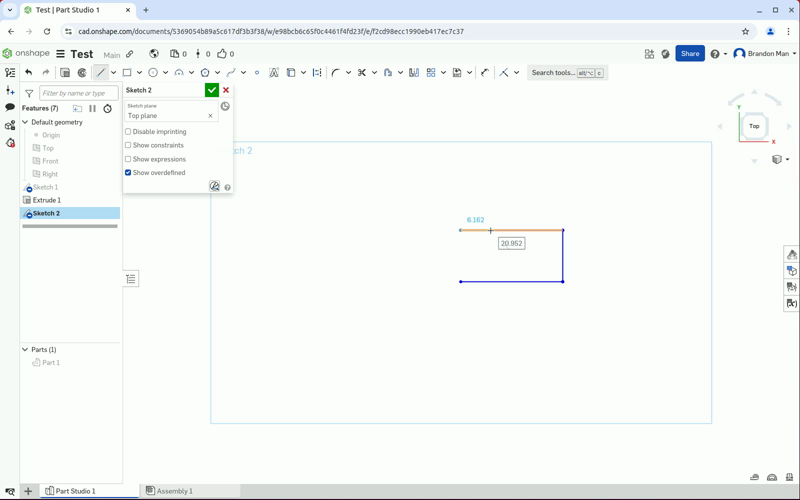
mouse_move(460, 281)
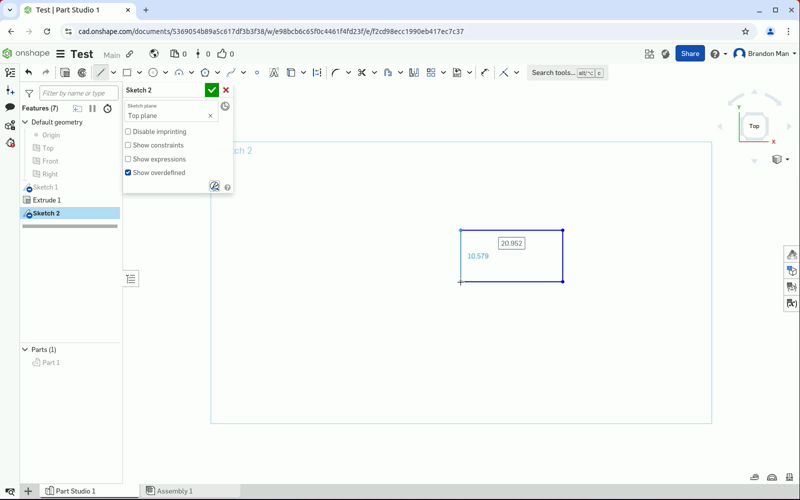
key_up(shift)
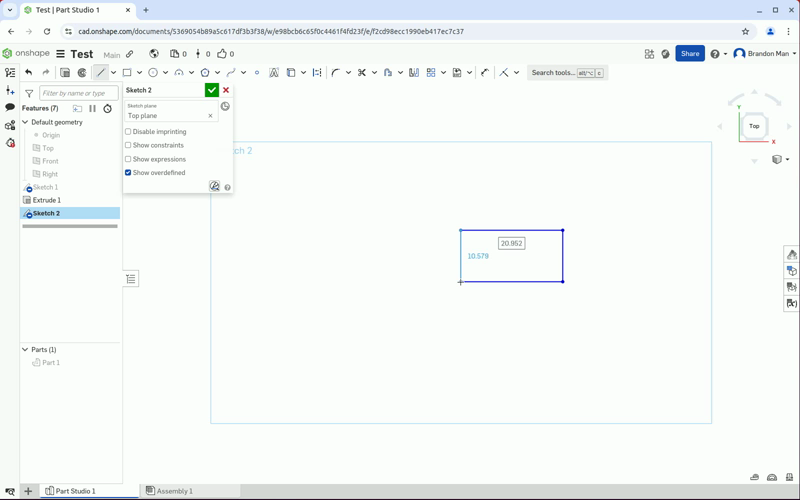
click(460, 281)
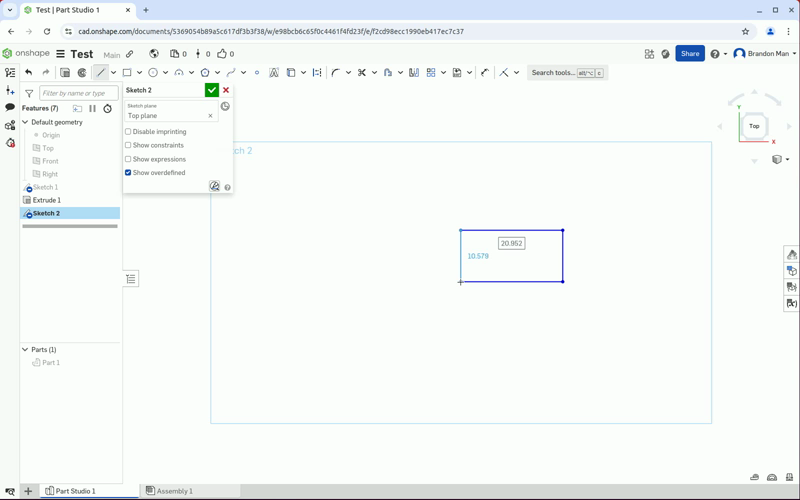
key(esc)
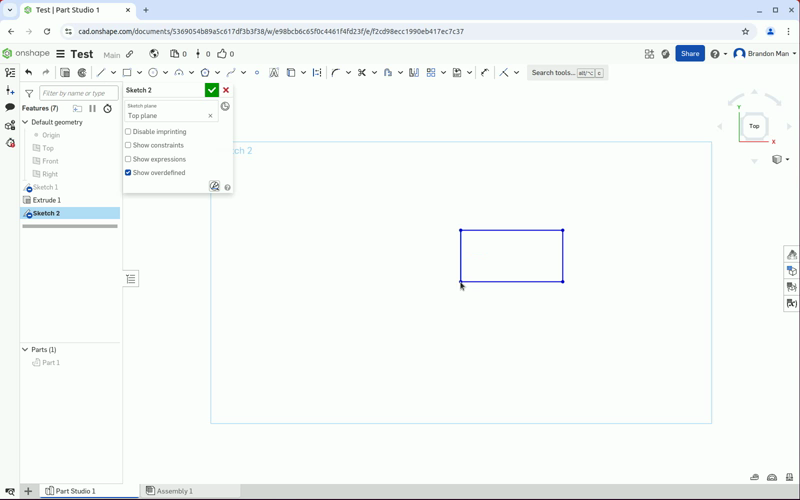
key(c)
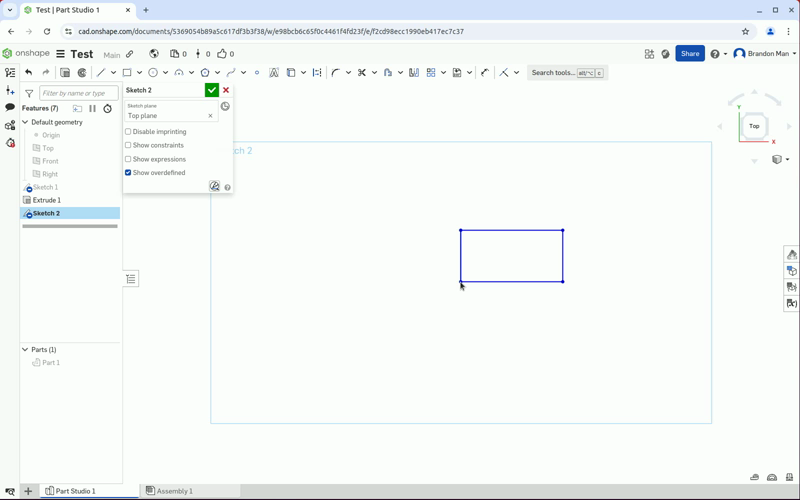
key_down(shift)
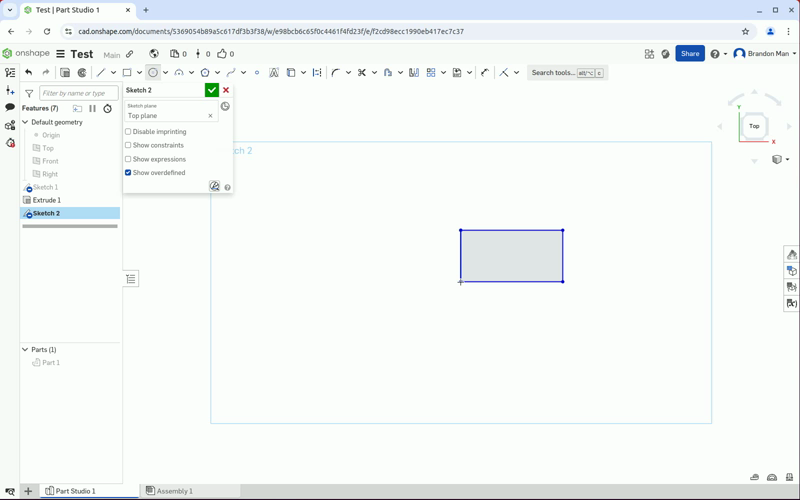
mouse_move(485, 255)
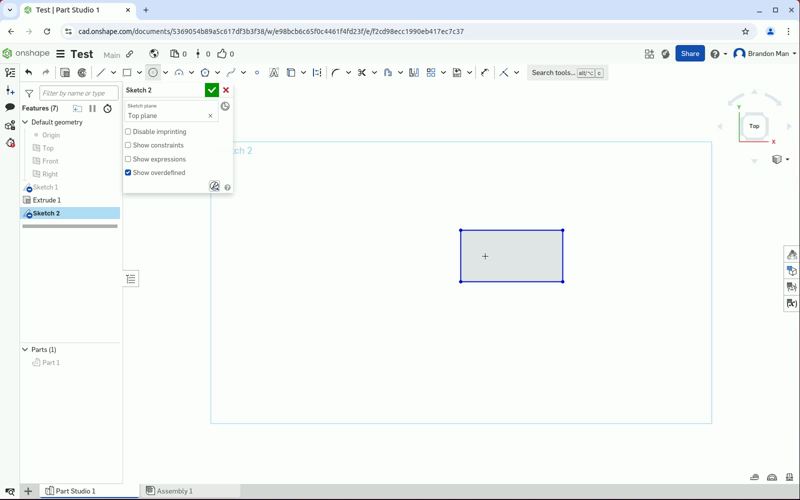
click(485, 255)
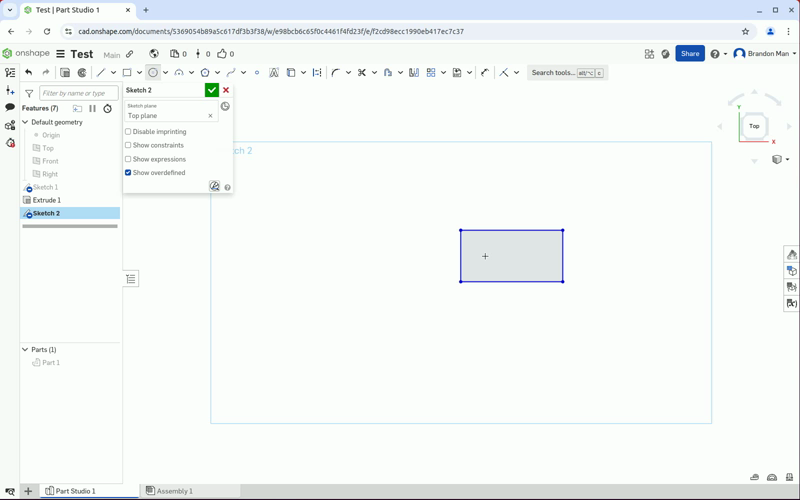
key_up(shift)
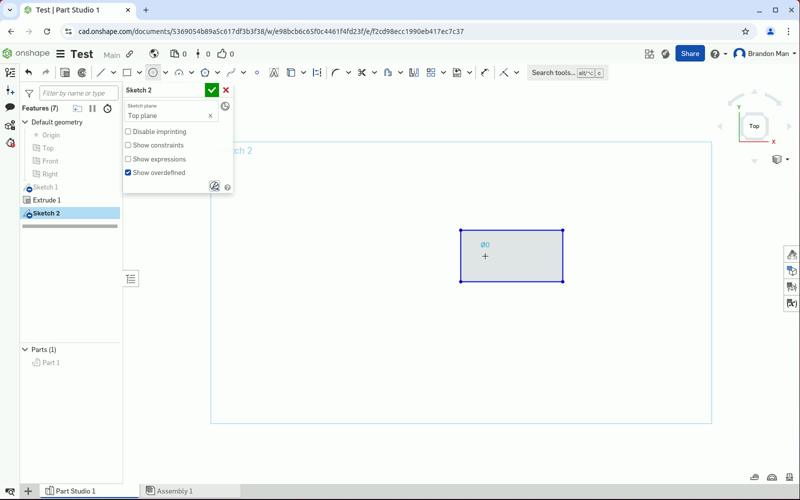
mouse_move(504, 255)
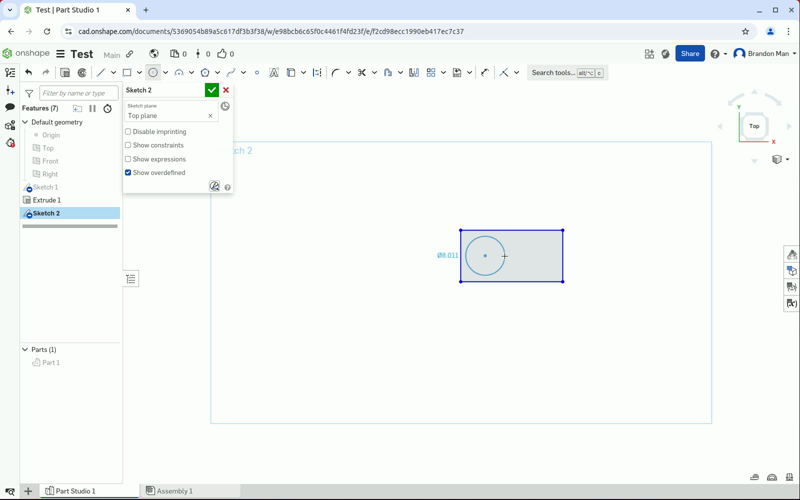
click(504, 255)
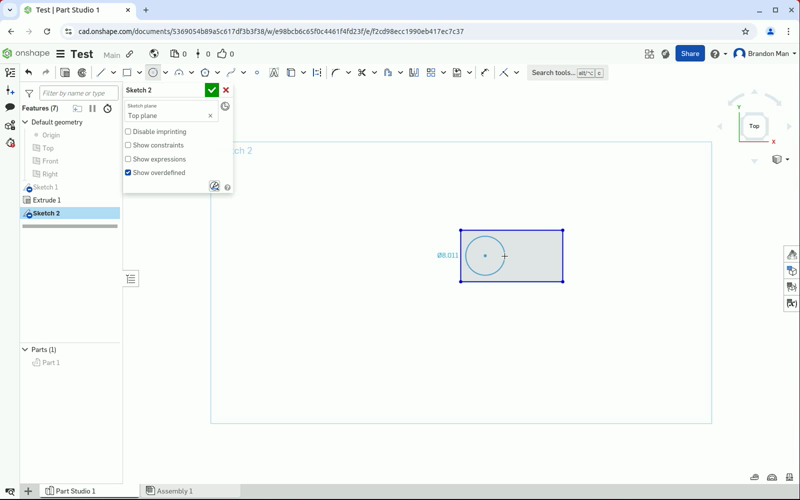
key(esc)
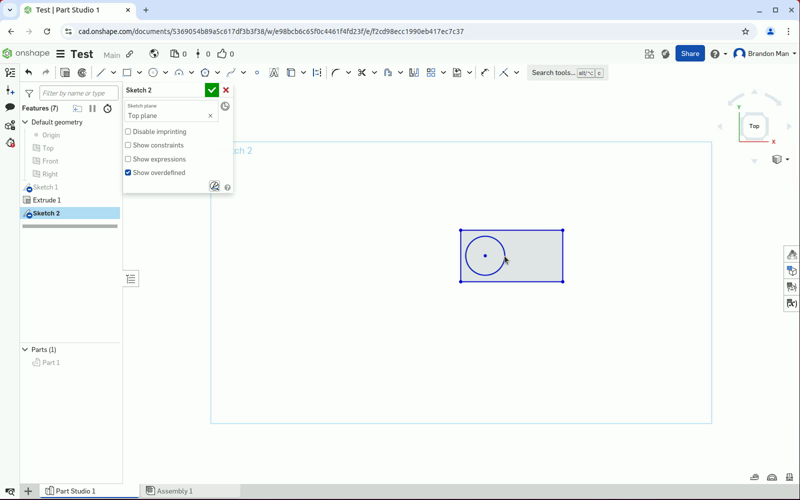
key(c)
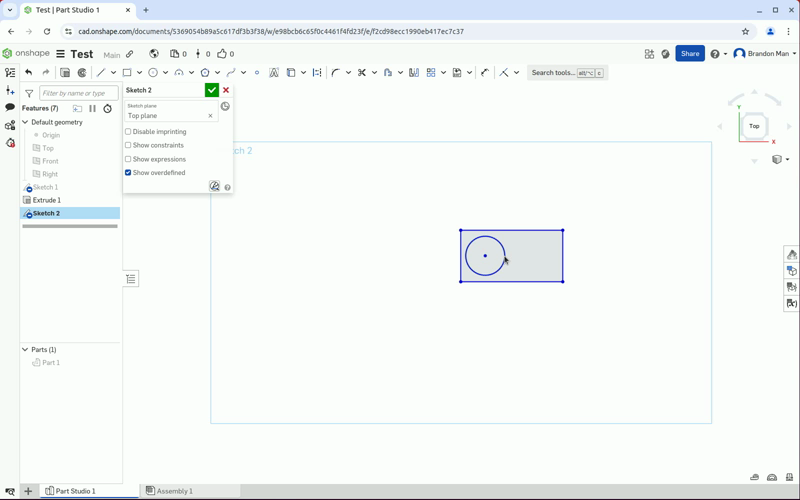
key_down(shift)
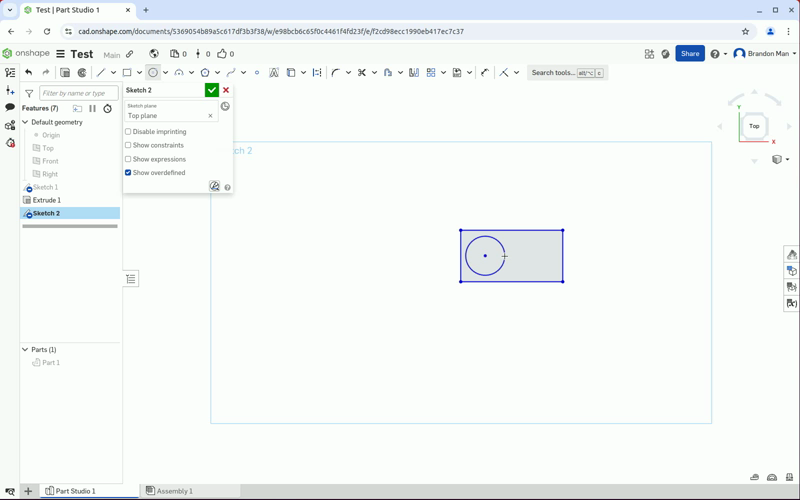
mouse_move(524, 255)
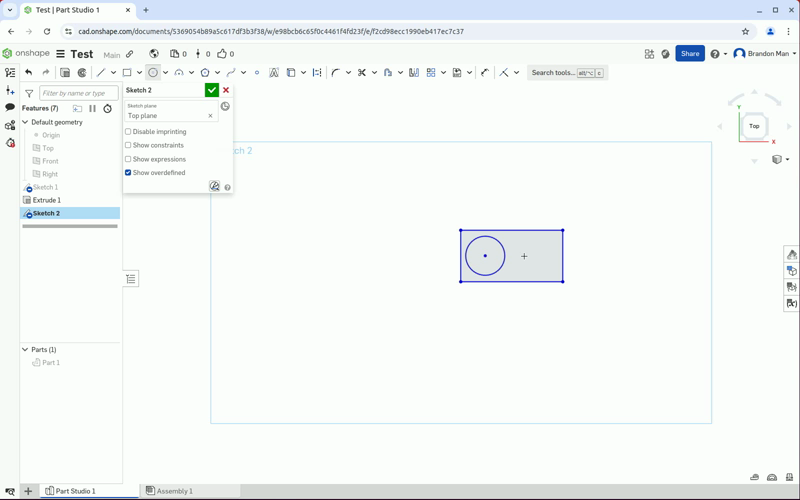
click(524, 255)
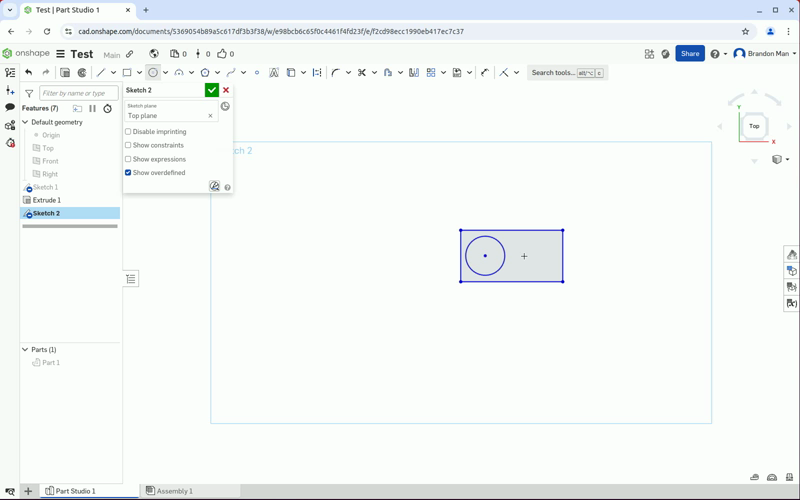
key_up(shift)
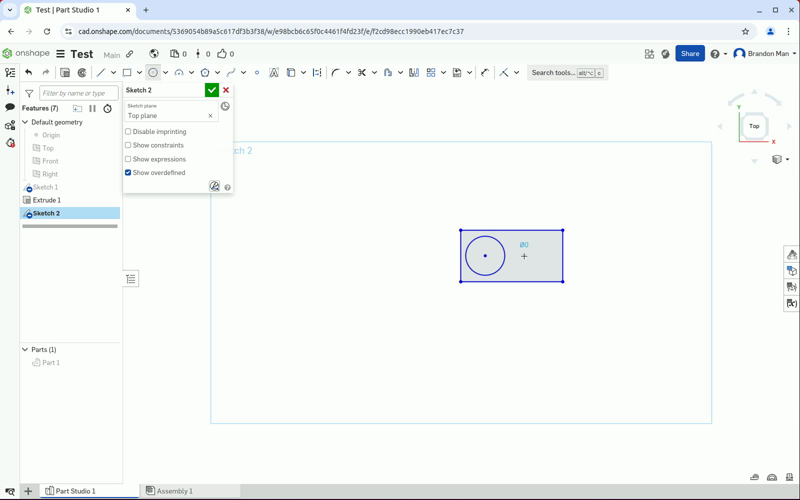
mouse_move(534, 255)
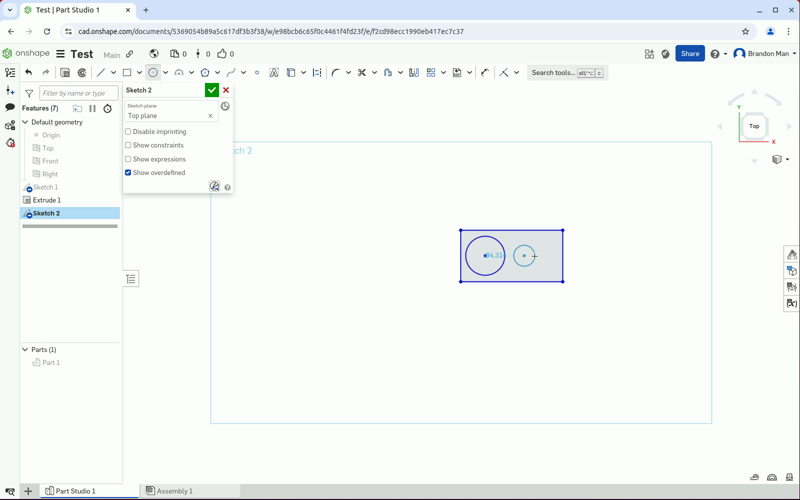
click(534, 255)
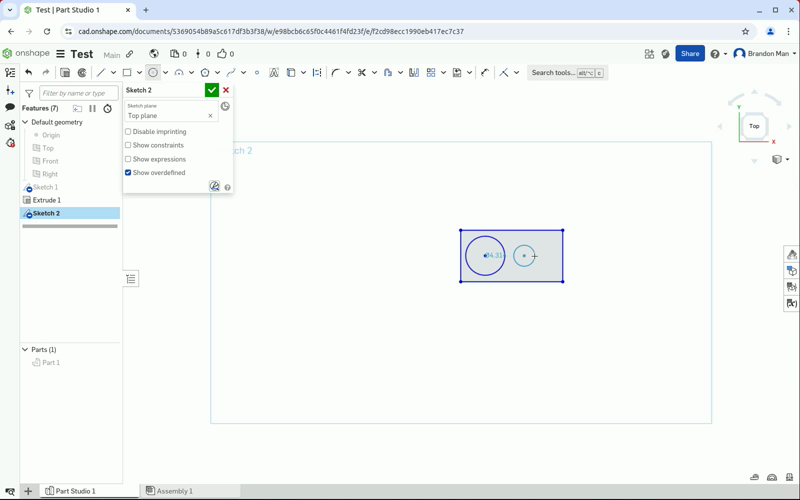
key(esc)
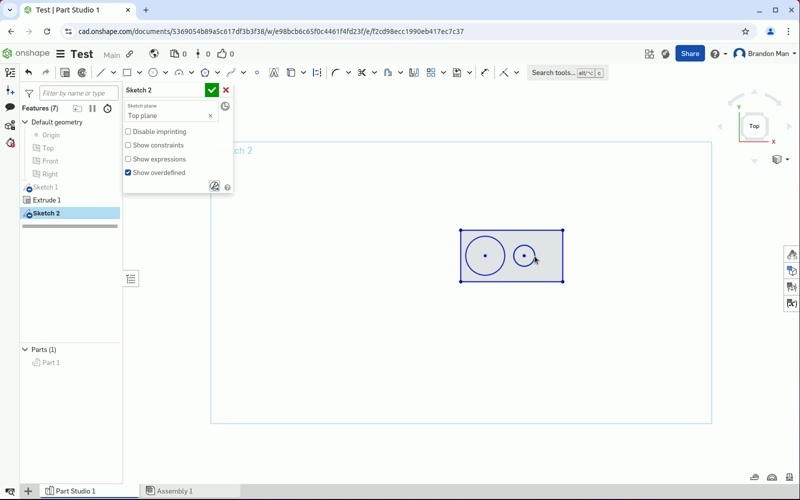
key(c)
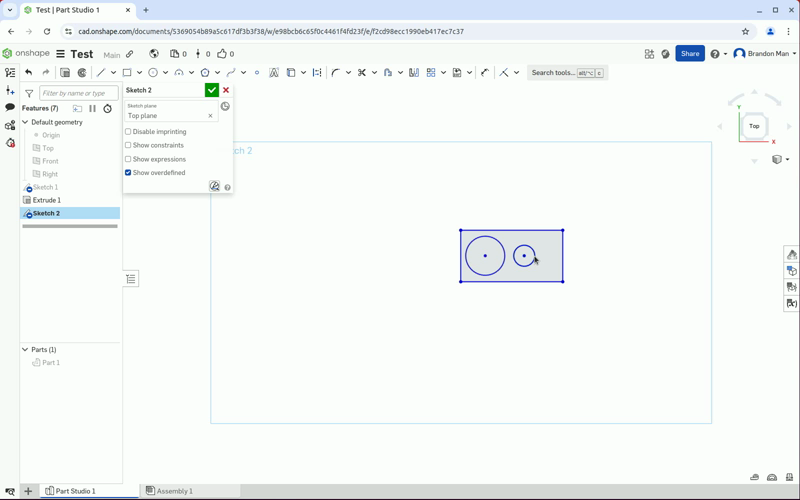
key_down(shift)
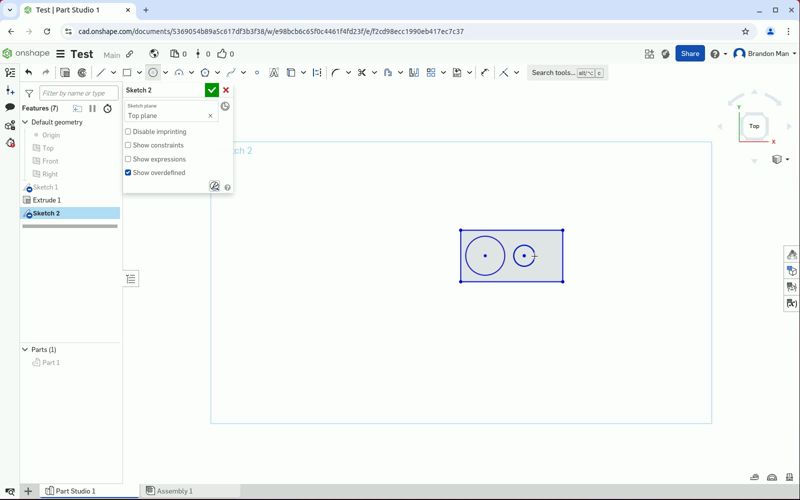
mouse_move(551, 255)
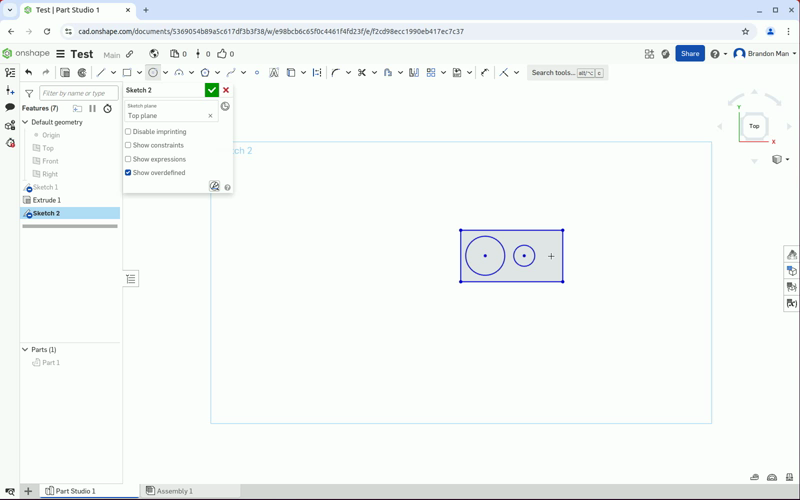
click(551, 255)
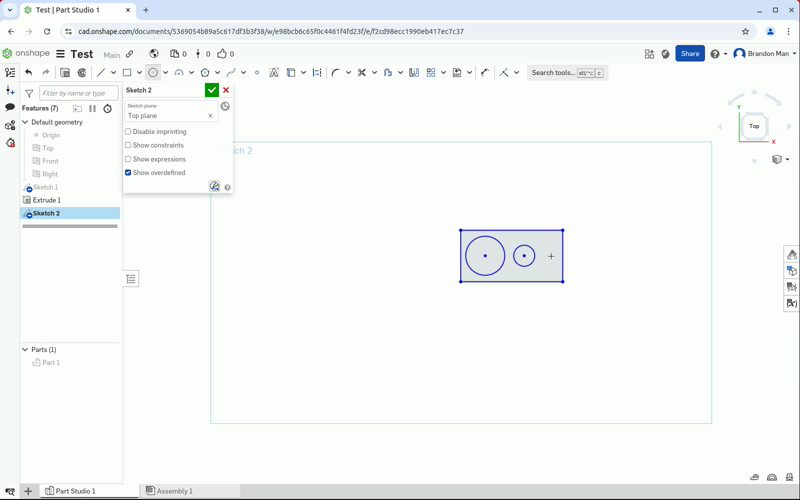
key_up(shift)
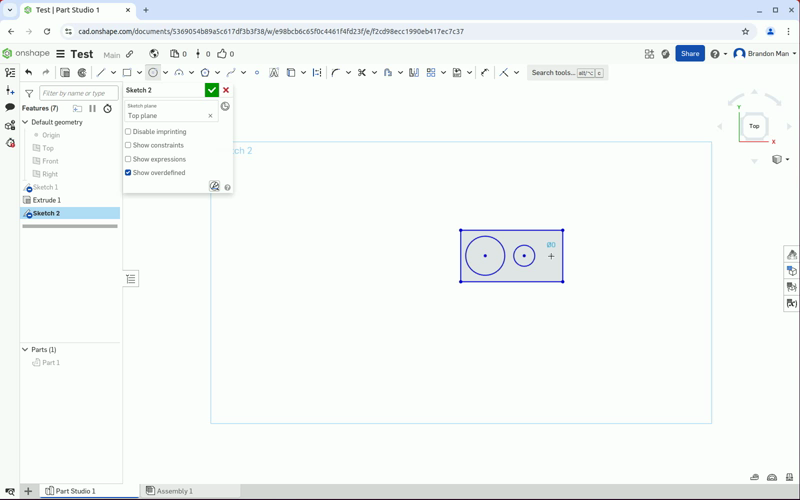
mouse_move(559, 255)
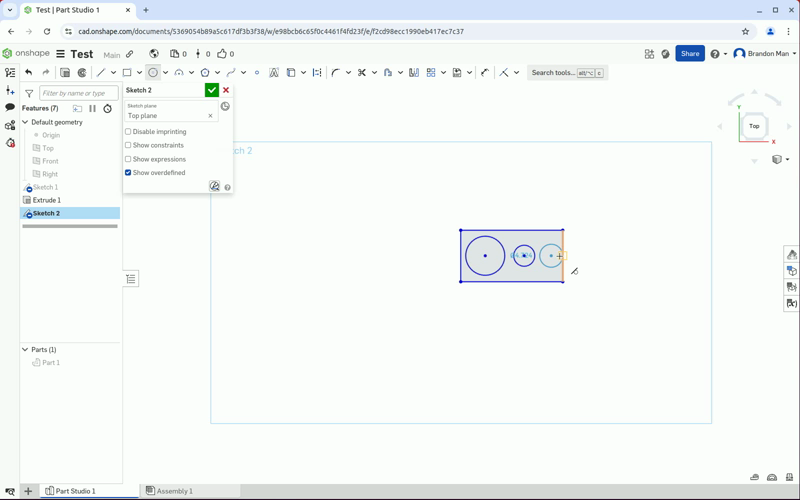
click(559, 255)
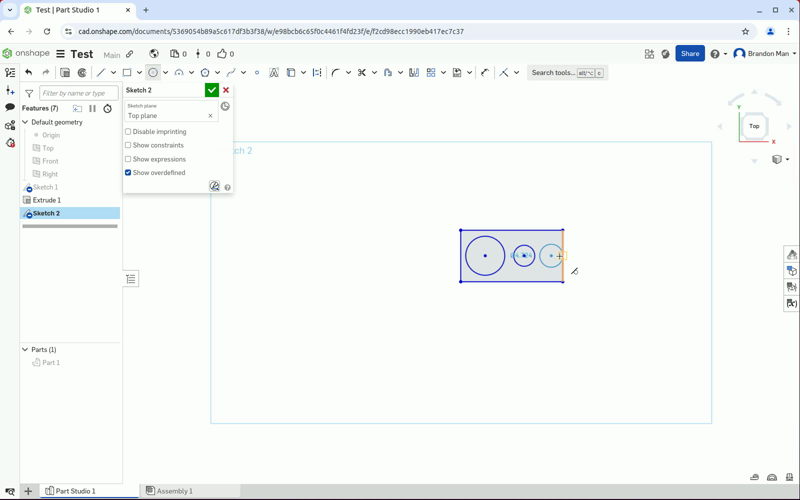
key(esc)
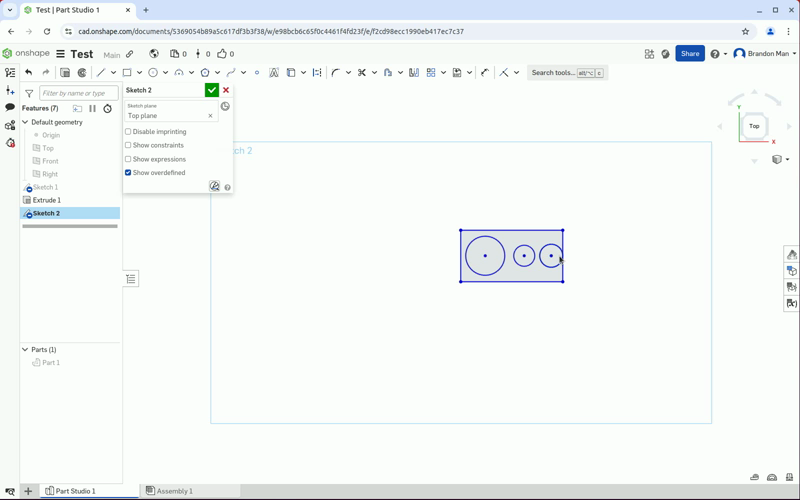
mouse_move(538, 248)
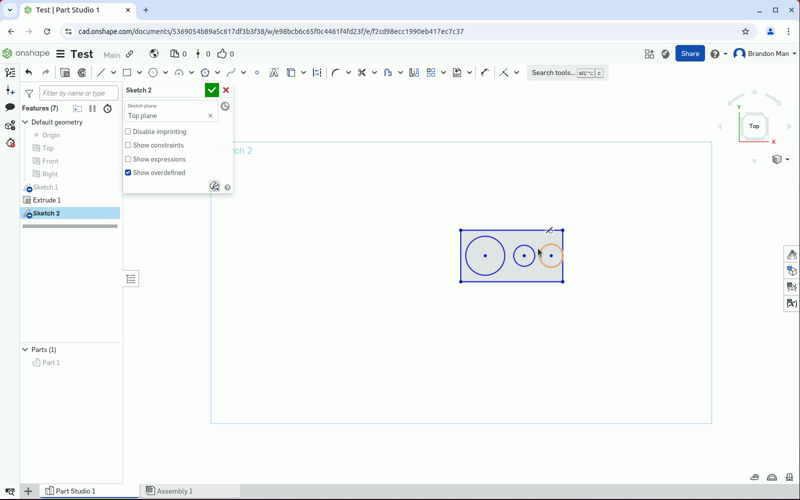
click(538, 248)
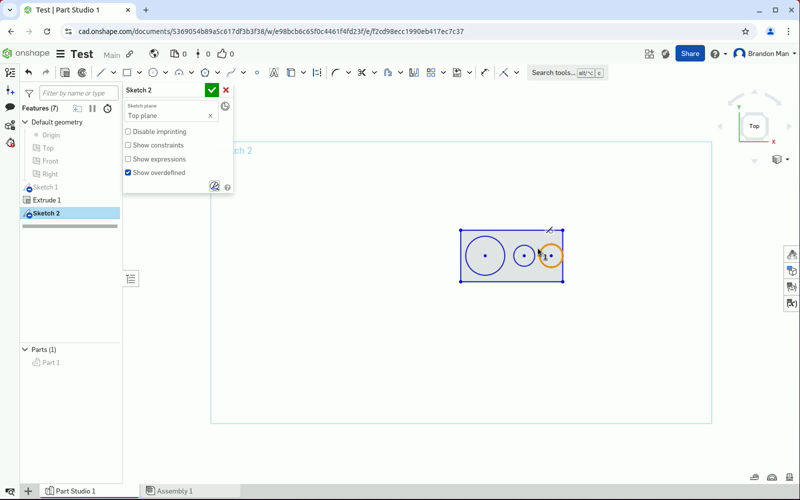
mouse_move(73, 352)
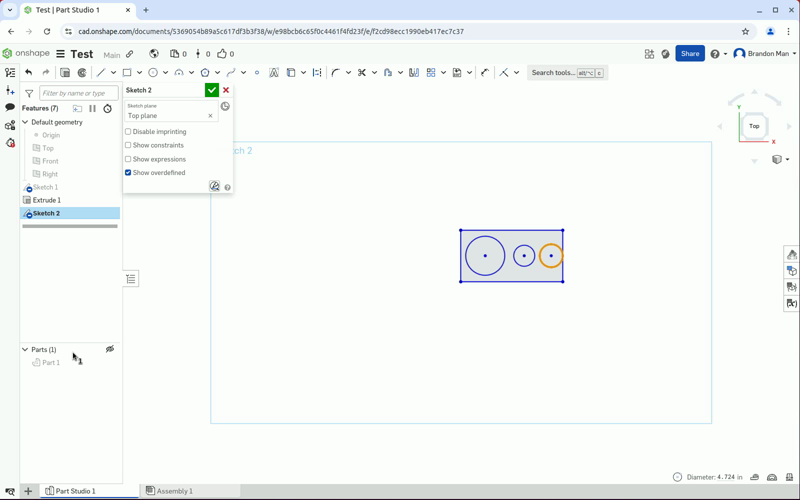
key(shift+y)
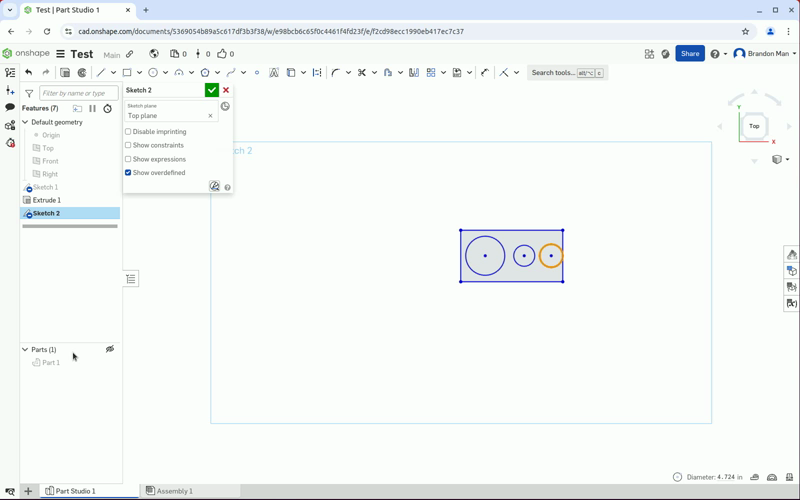
key(shift+e)
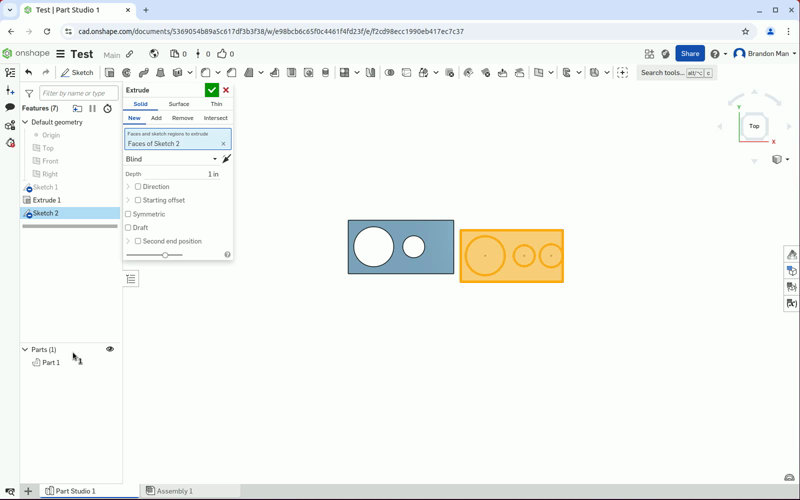
mouse_move(143, 106)
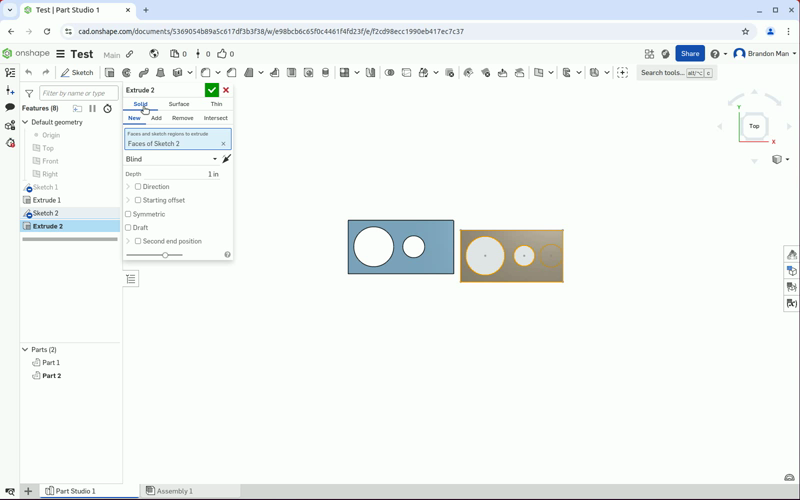
click(143, 106)
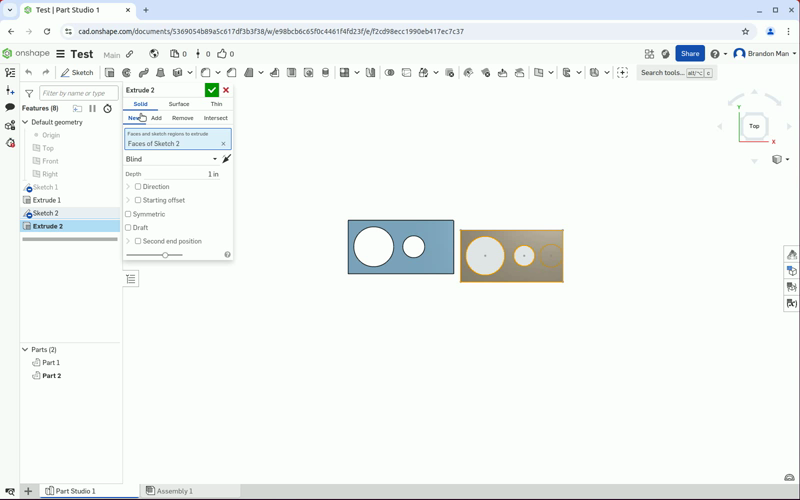
mouse_move(137, 120)
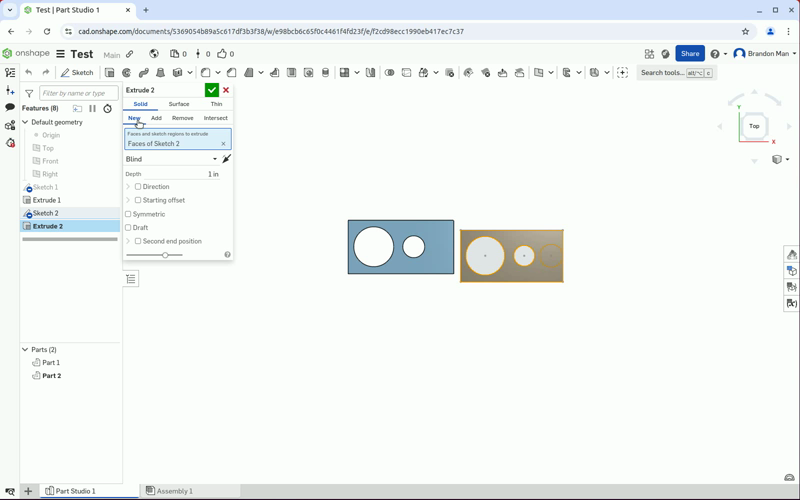
click(137, 120)
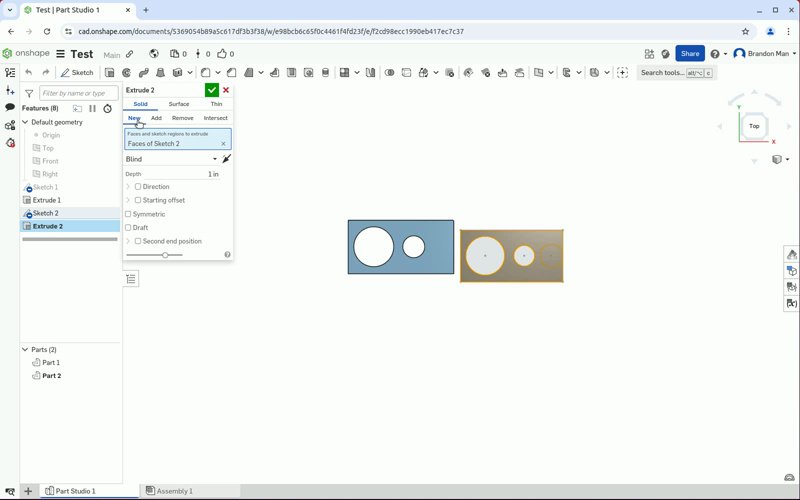
key(tab, 4)
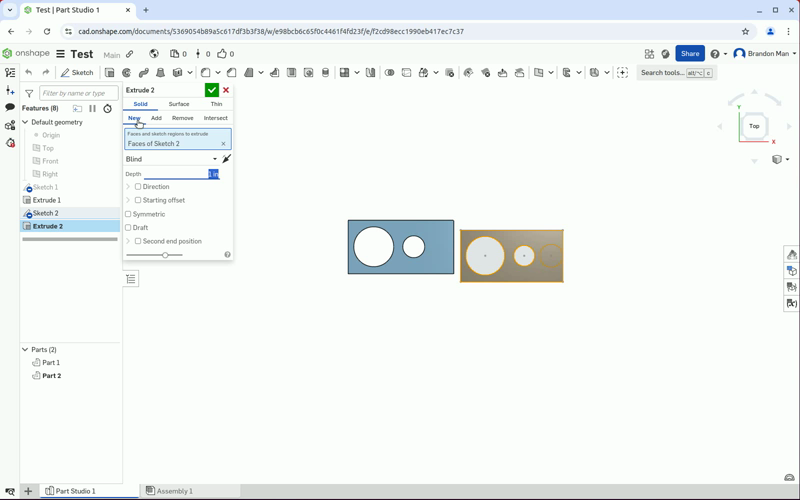
text(11.795)
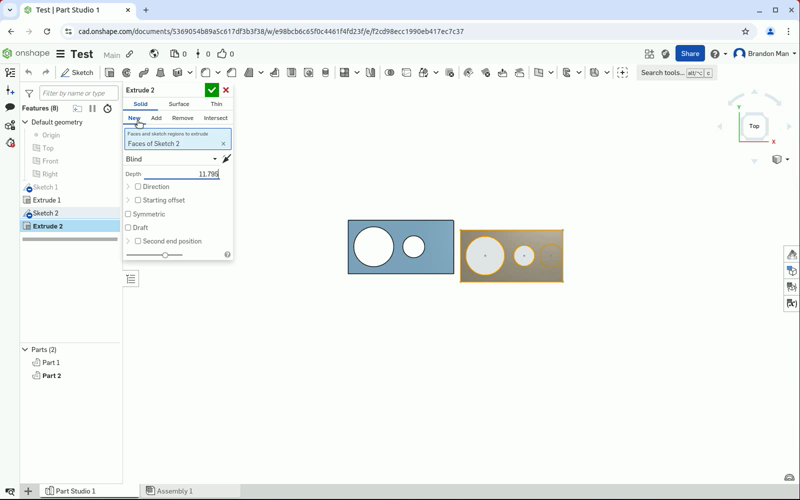
key(enter)
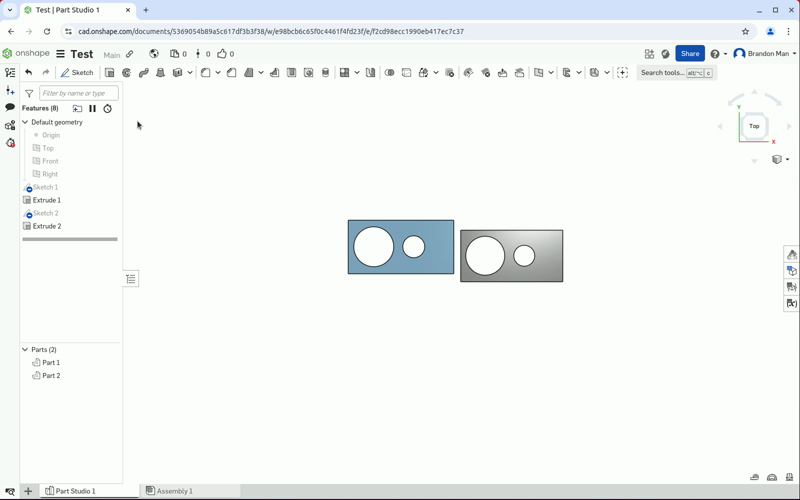
key(shift+h)
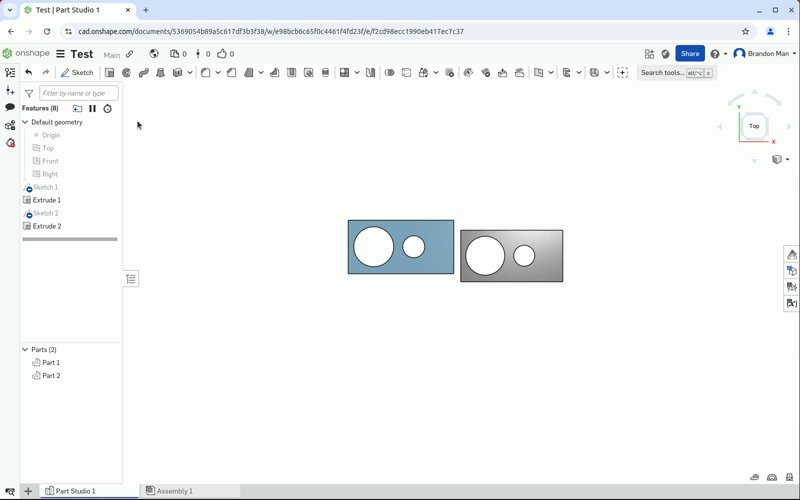
key(shift+h)
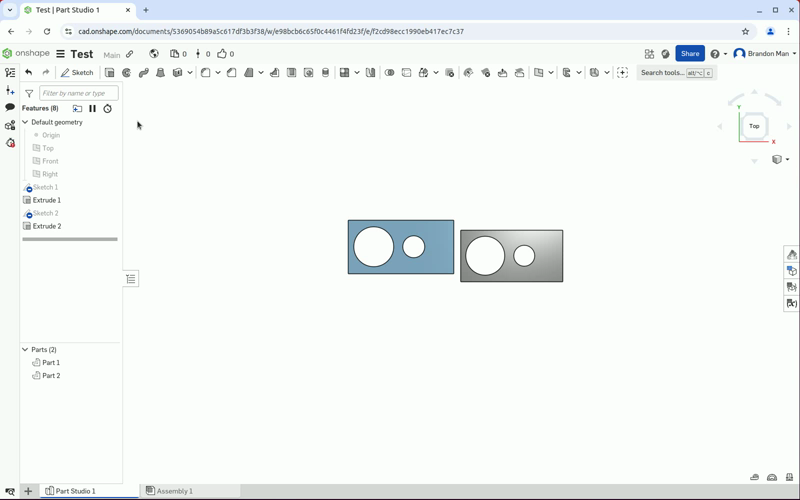
mouse_move(73, 189)
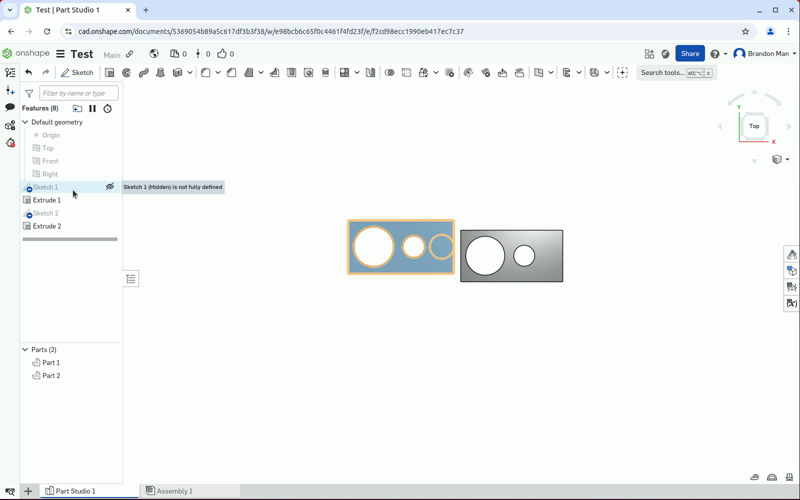
click(73, 189)
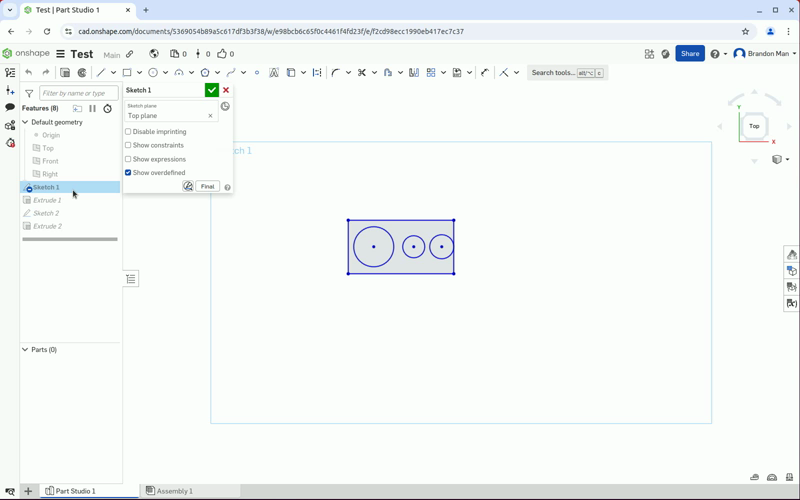
mouse_move(229, 92)
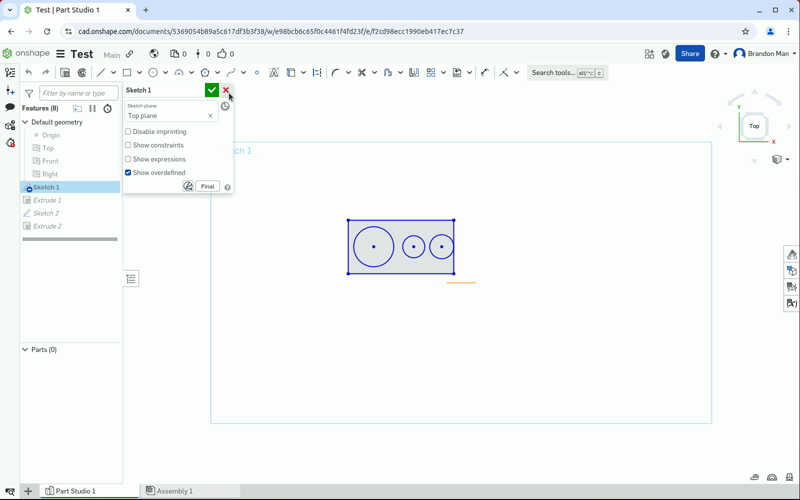
click(229, 92)
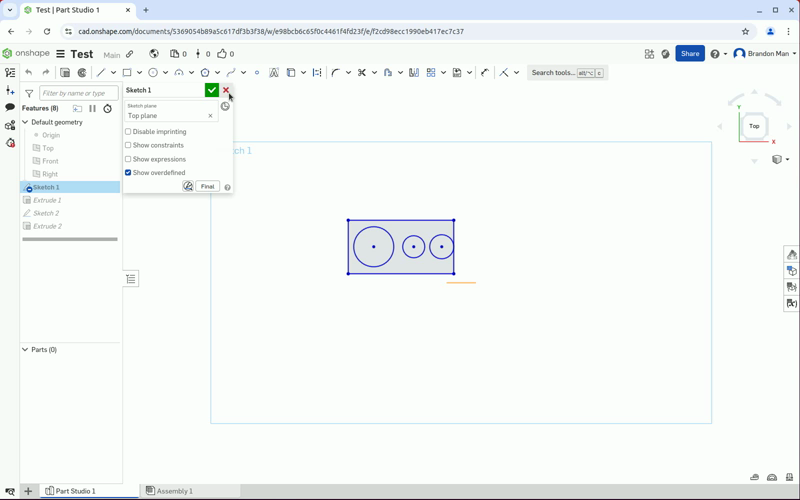
key(shift+s)
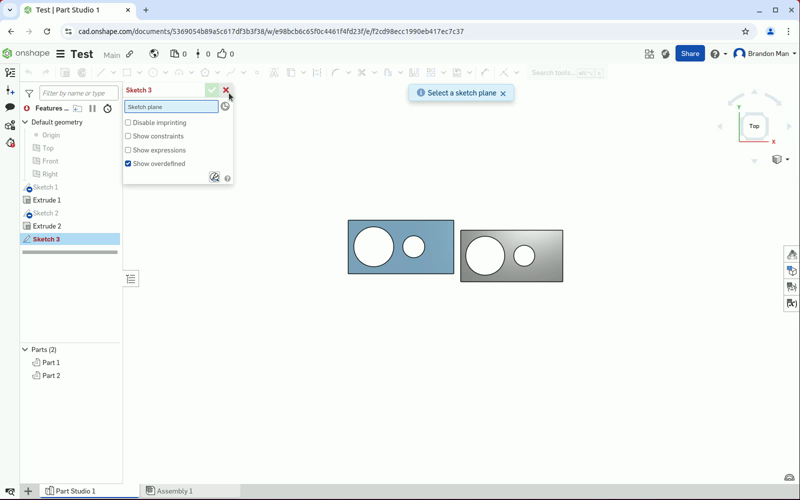
mouse_move(73, 150)
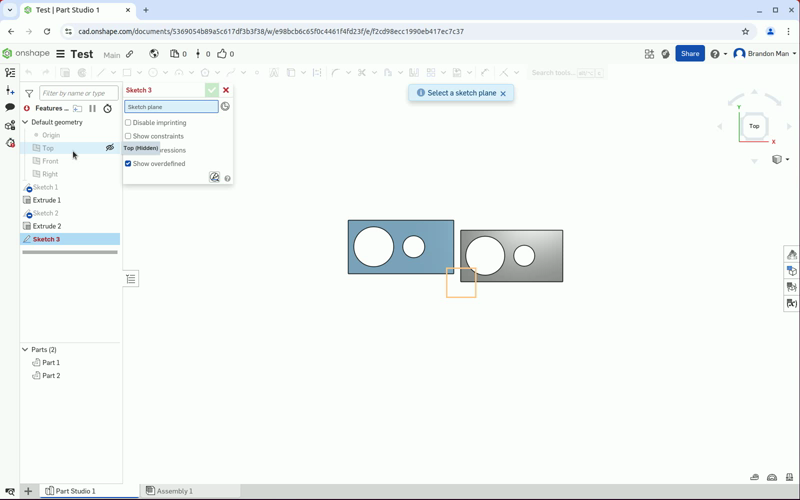
click(73, 150)
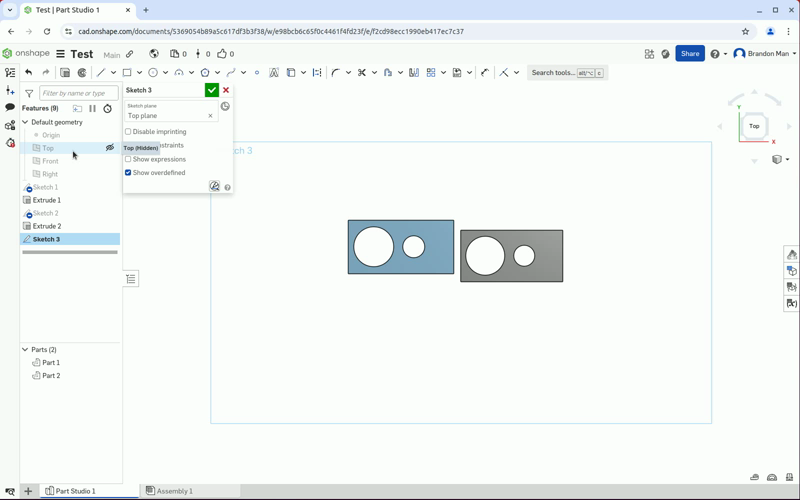
mouse_move(73, 352)
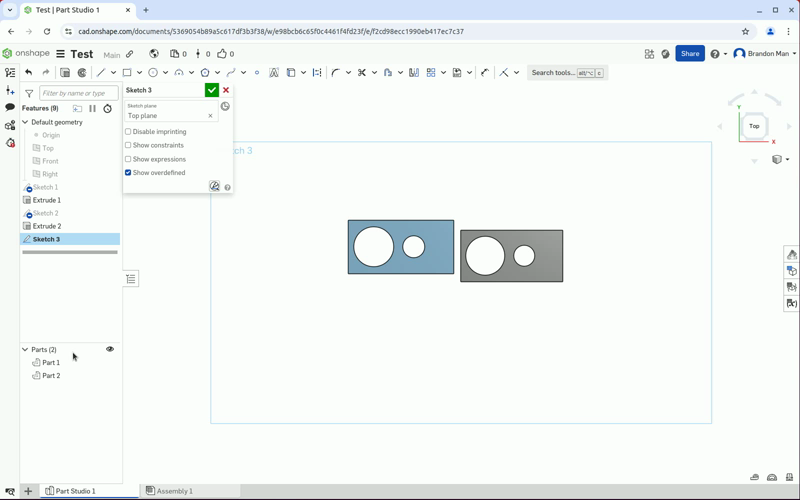
key(y)
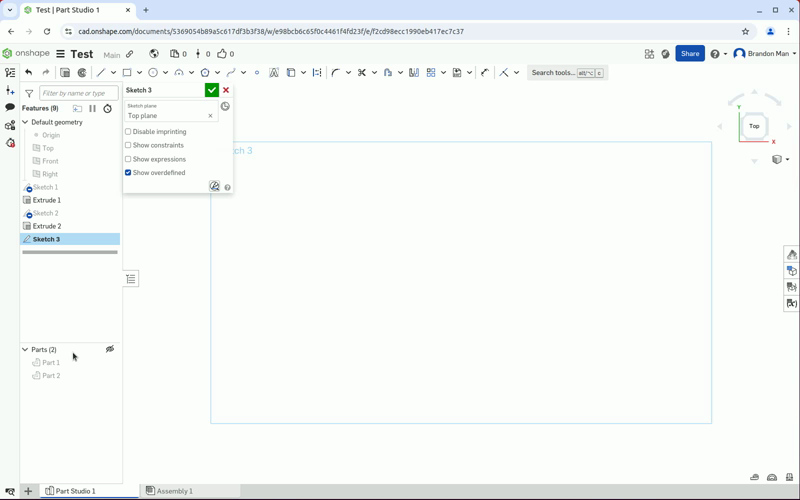
key(l)
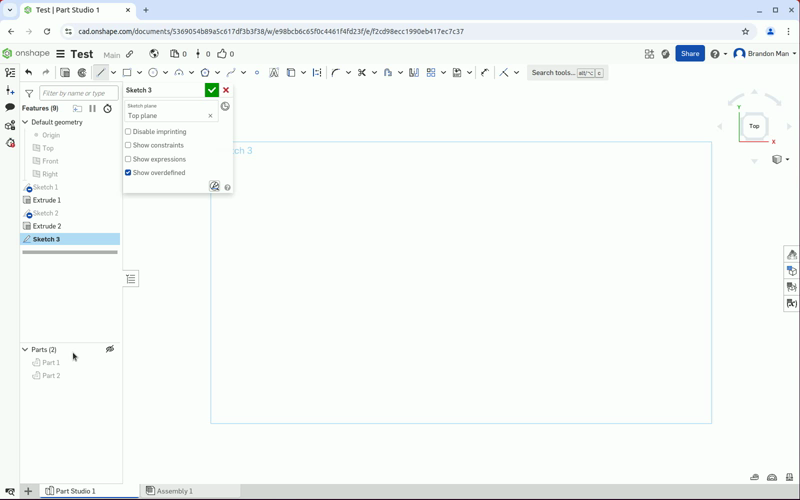
key_down(shift)
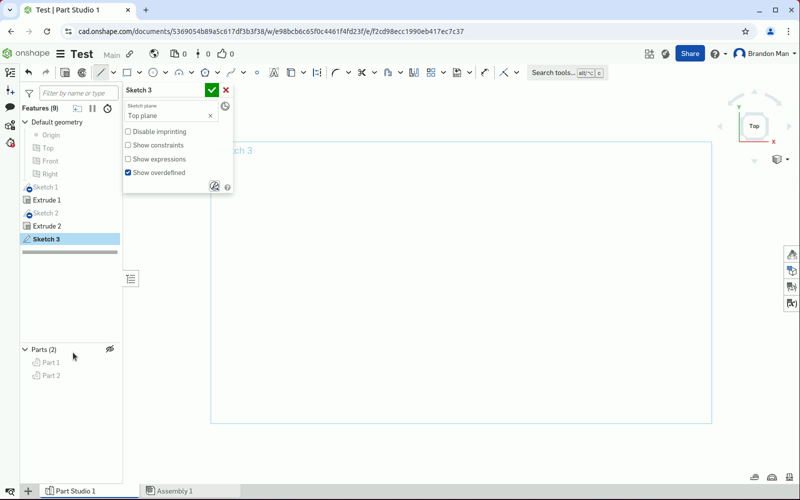
mouse_move(411, 352)
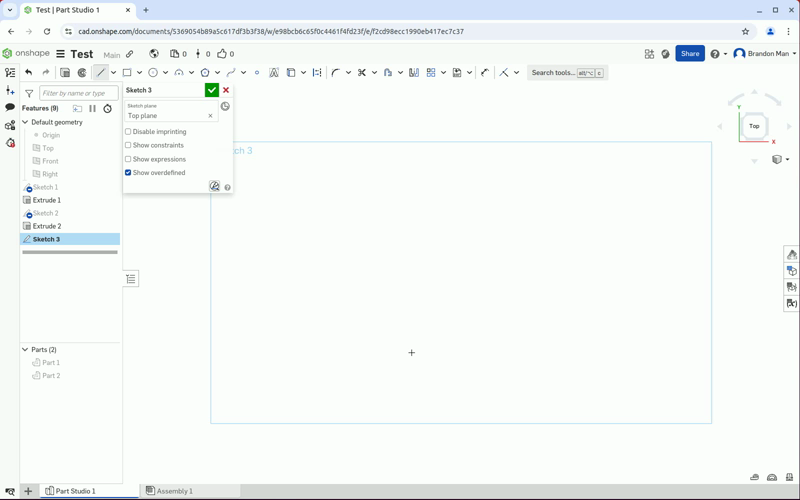
click(411, 352)
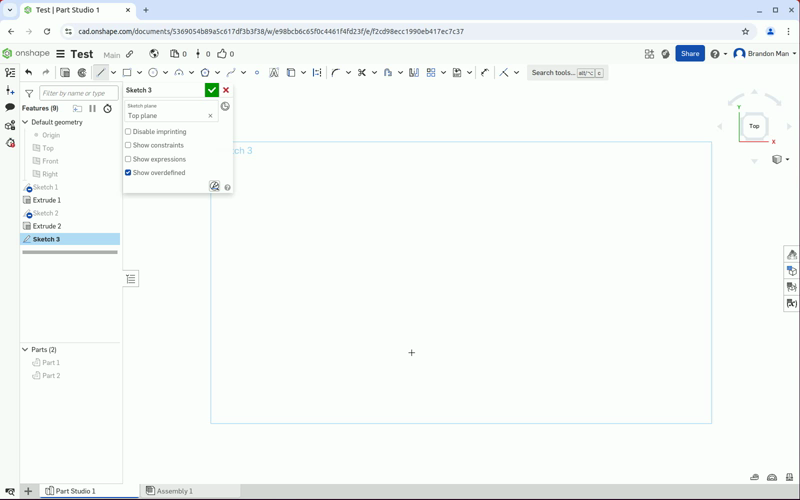
key_up(shift)
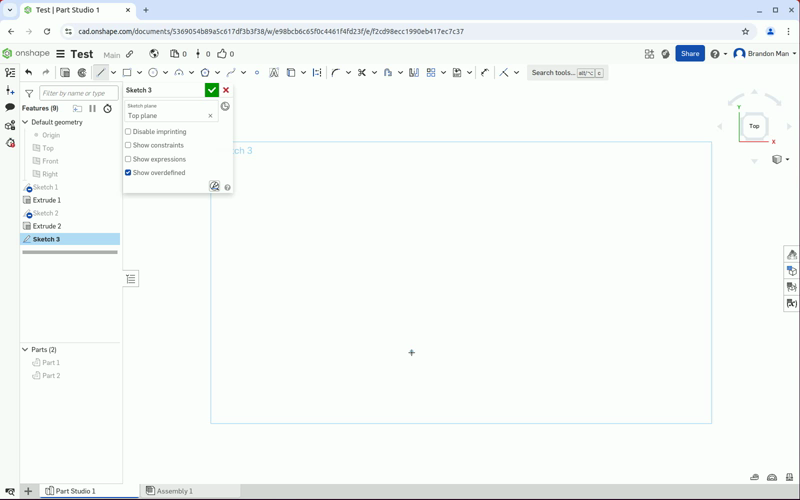
key_down(shift)
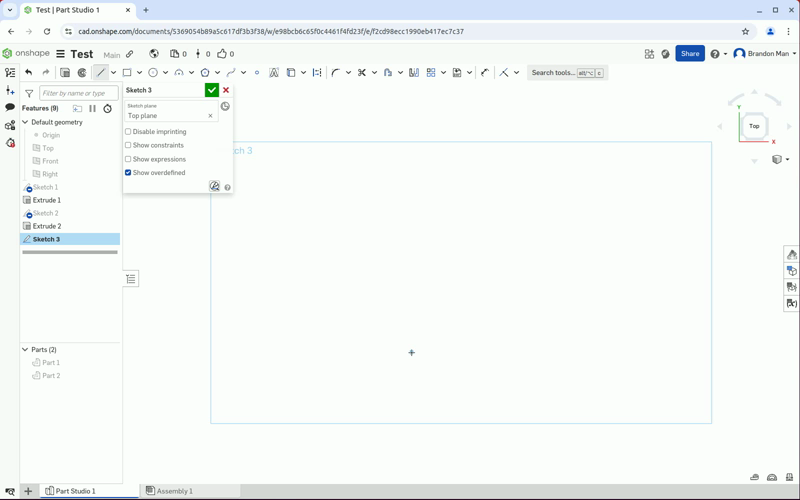
mouse_move(513, 352)
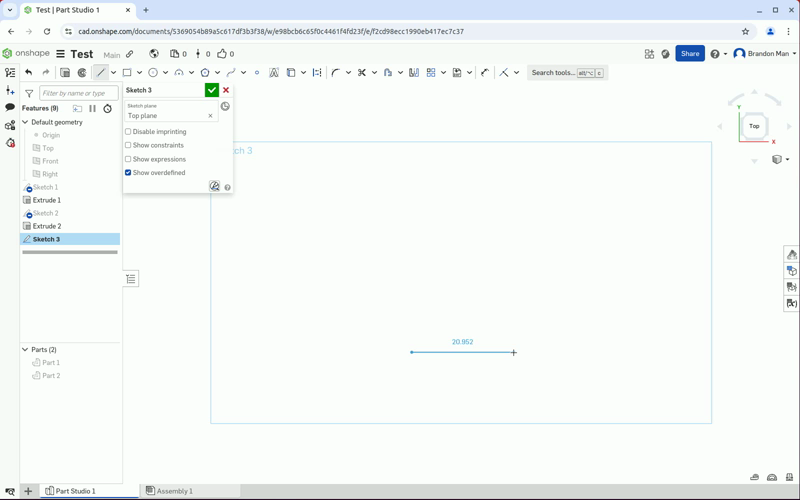
click(513, 352)
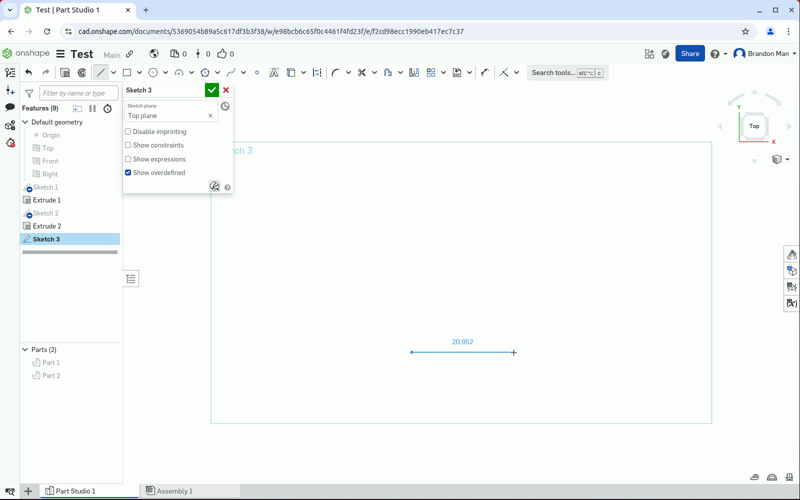
key_up(shift)
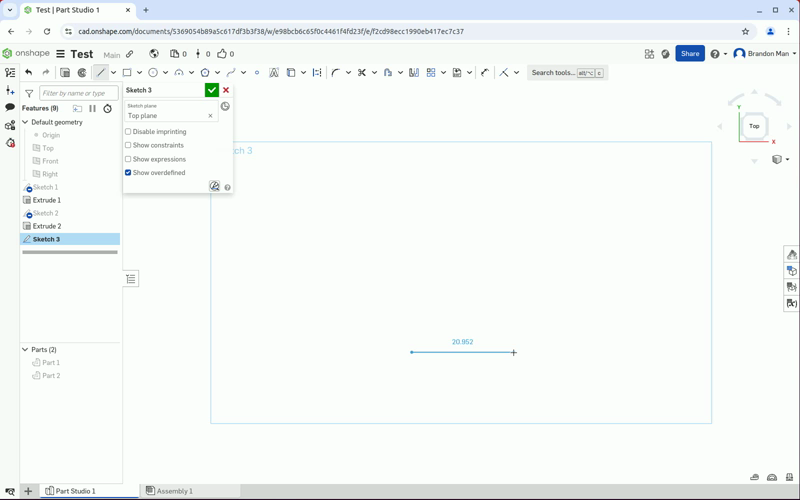
key_down(shift)
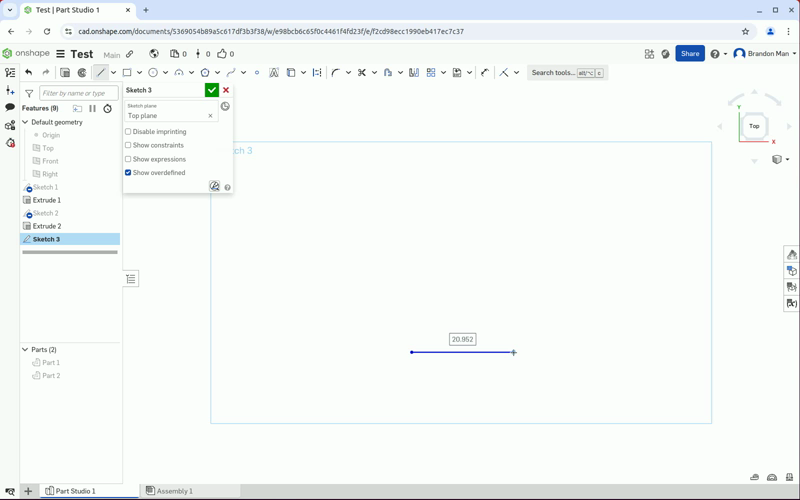
mouse_move(543, 352)
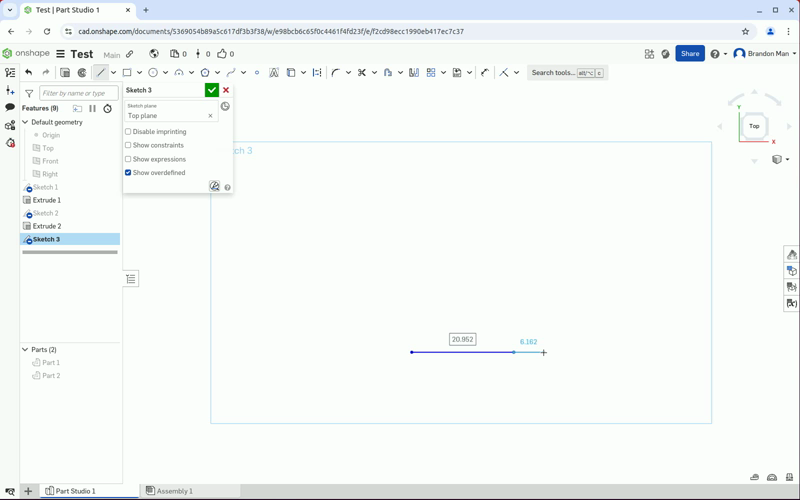
mouse_move(513, 300)
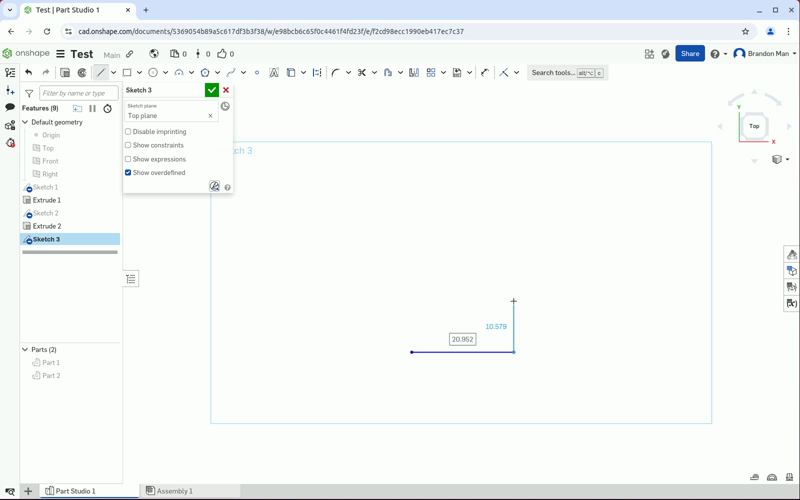
click(513, 300)
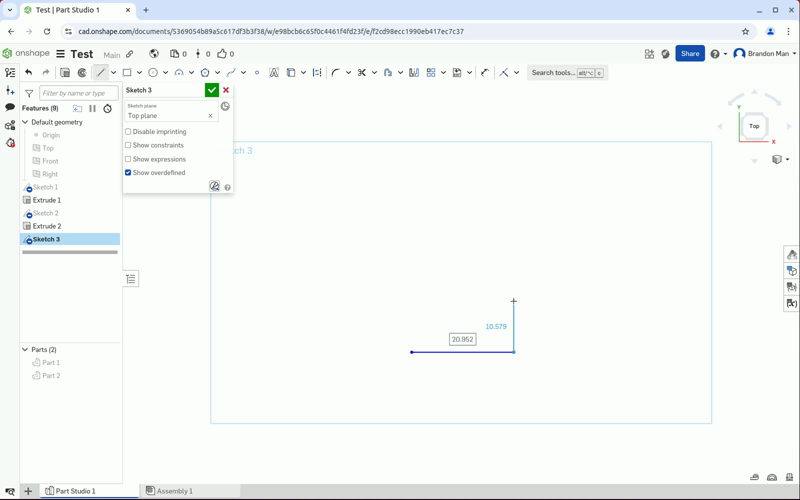
key_up(shift)
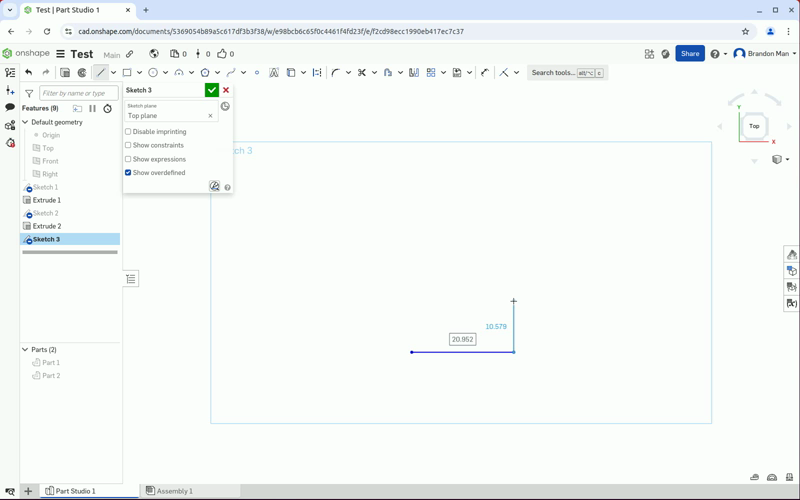
key_down(shift)
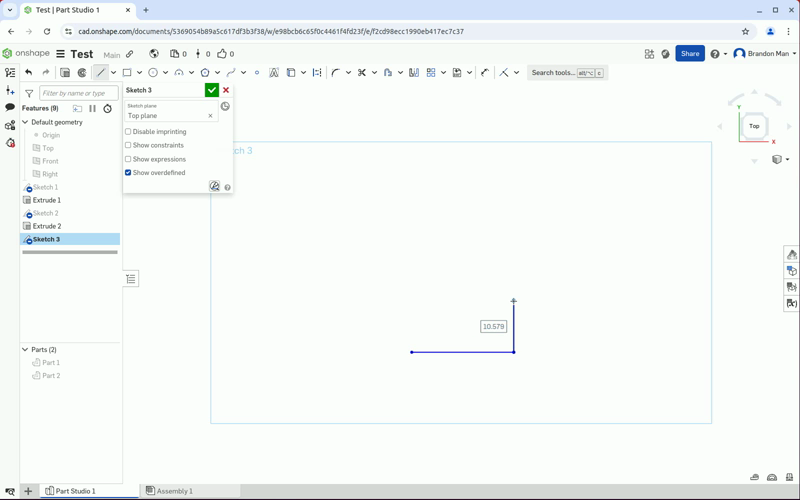
mouse_move(411, 300)
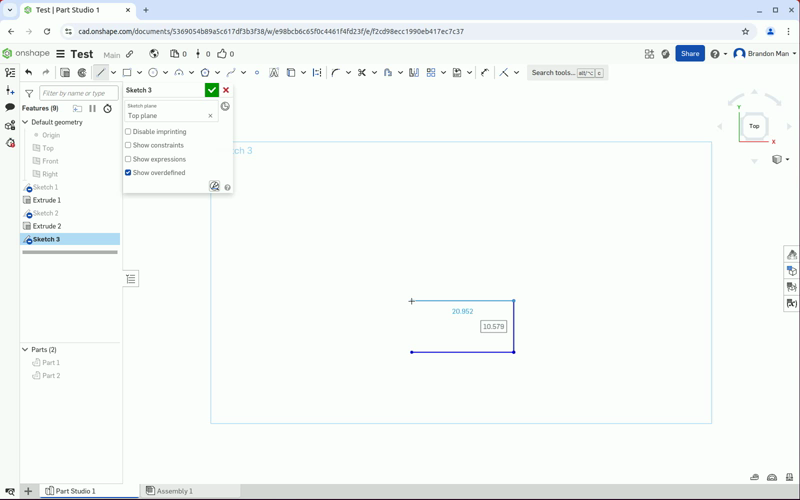
click(411, 300)
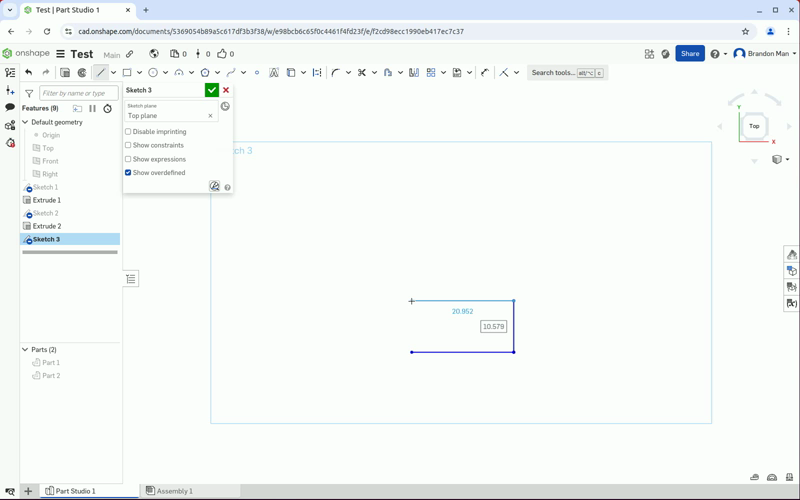
key_up(shift)
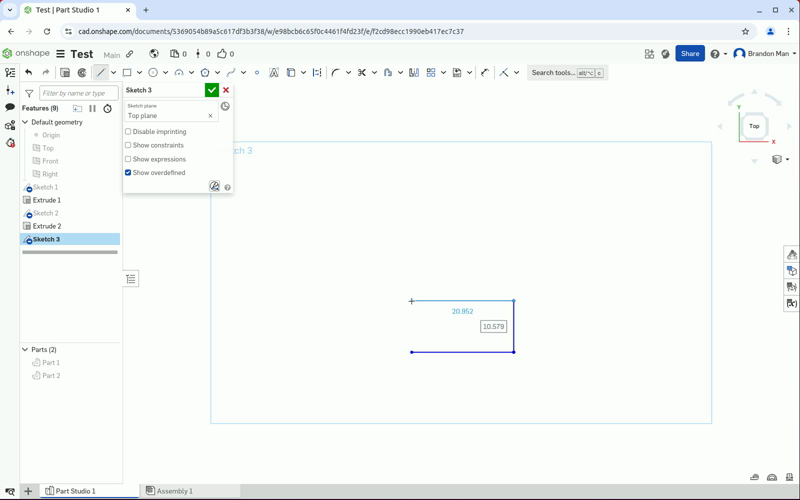
mouse_move(441, 300)
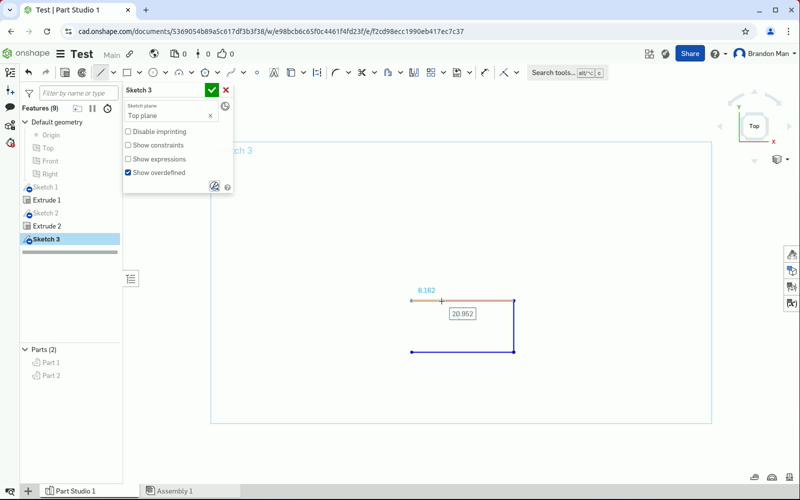
key_down(shift)
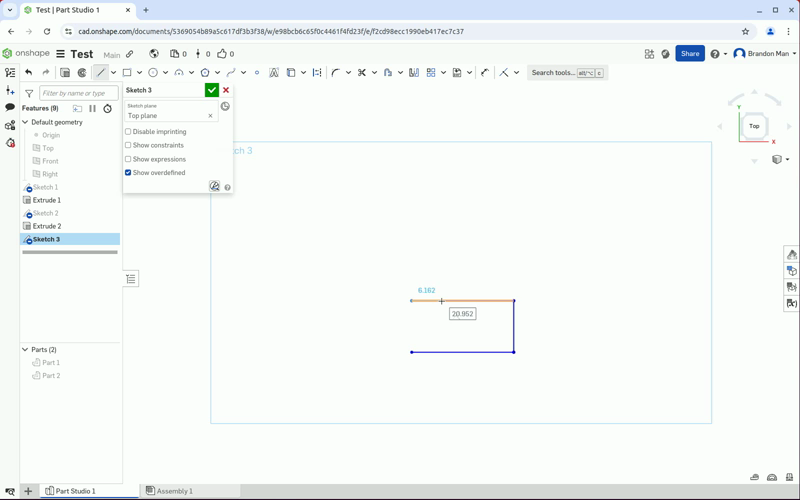
mouse_move(411, 352)
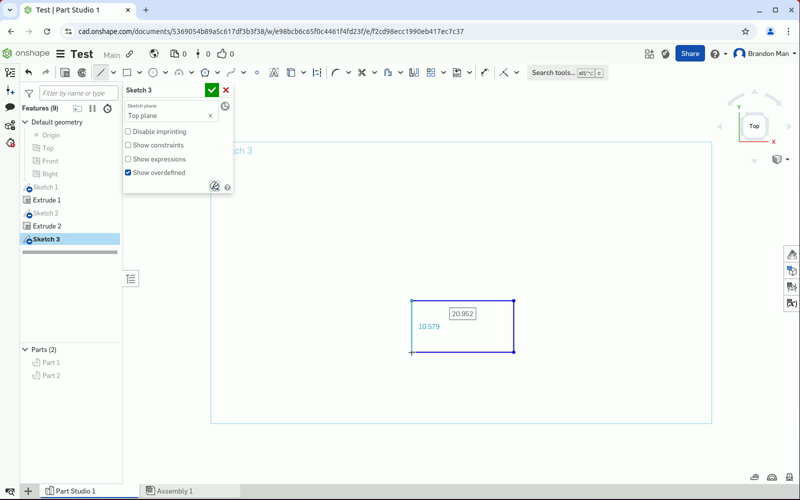
key_up(shift)
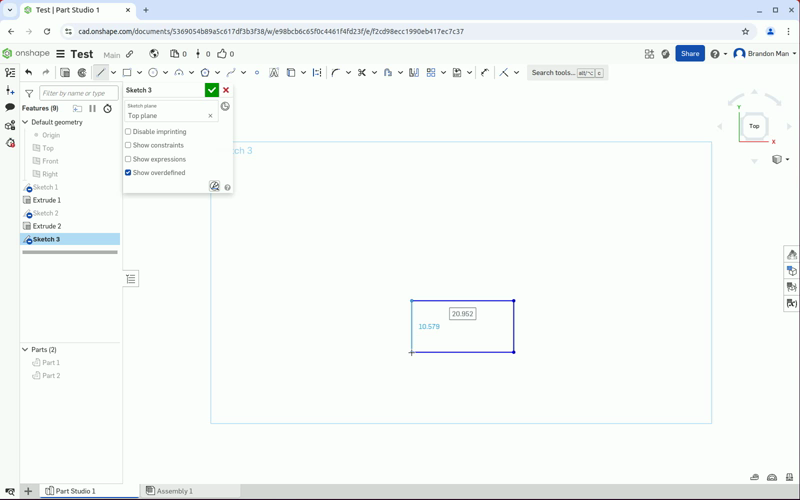
click(411, 352)
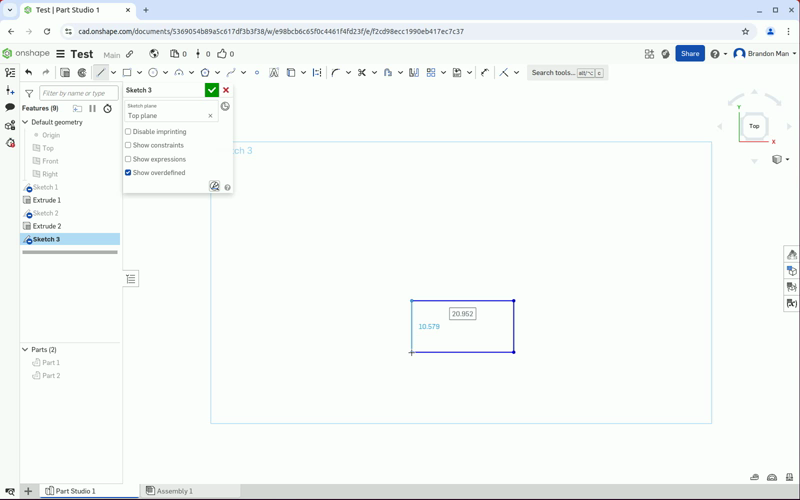
key(esc)
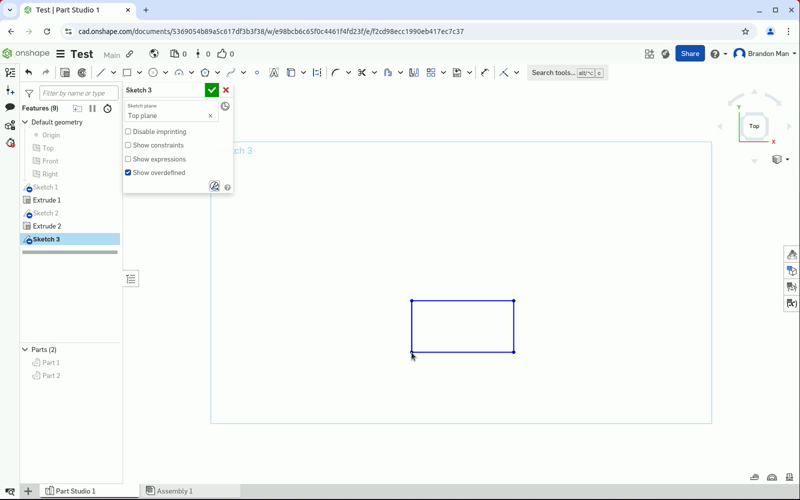
key(c)
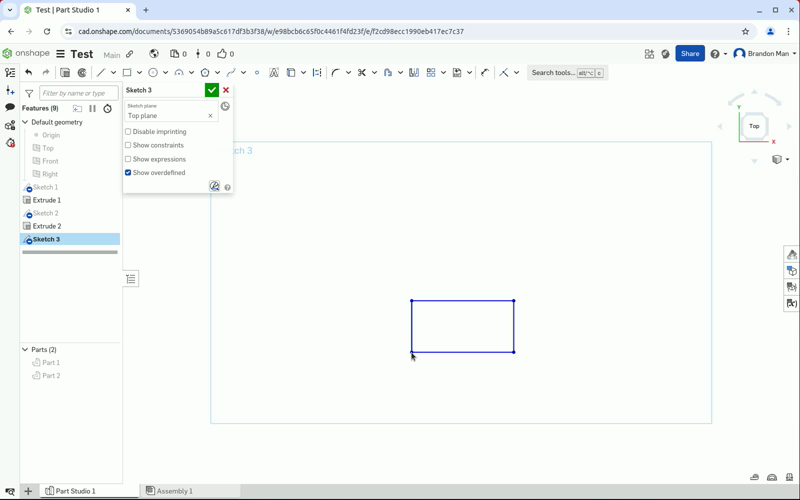
key_down(shift)
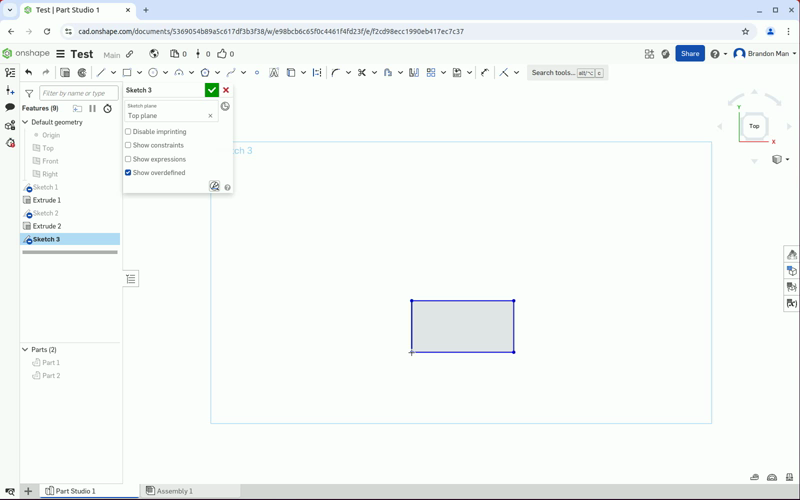
mouse_move(436, 326)
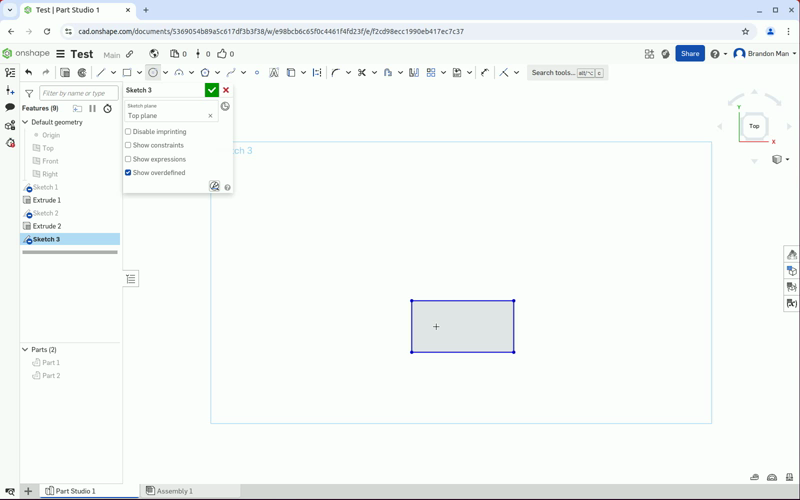
click(436, 326)
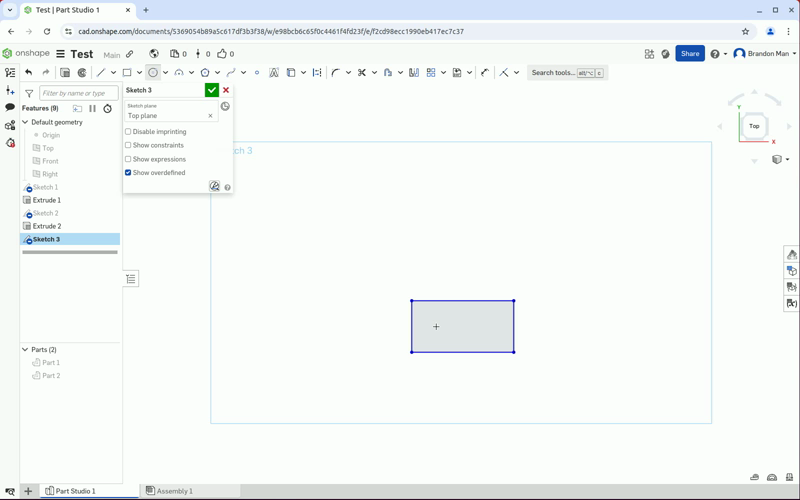
key_up(shift)
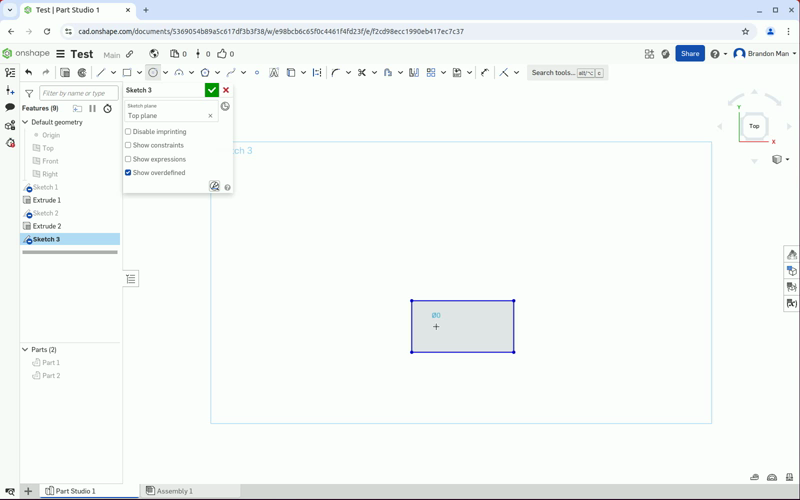
mouse_move(455, 326)
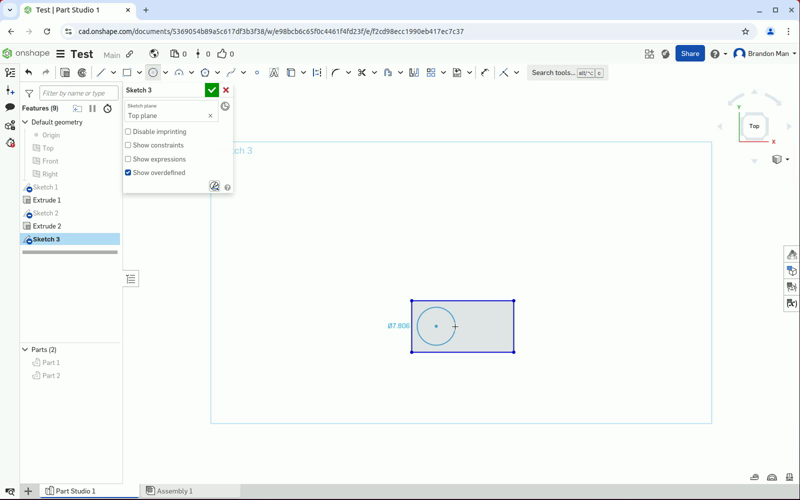
click(455, 326)
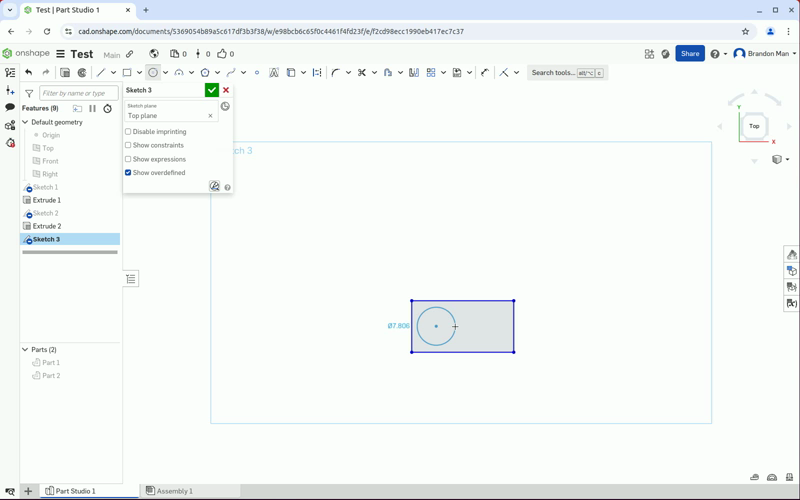
key(esc)
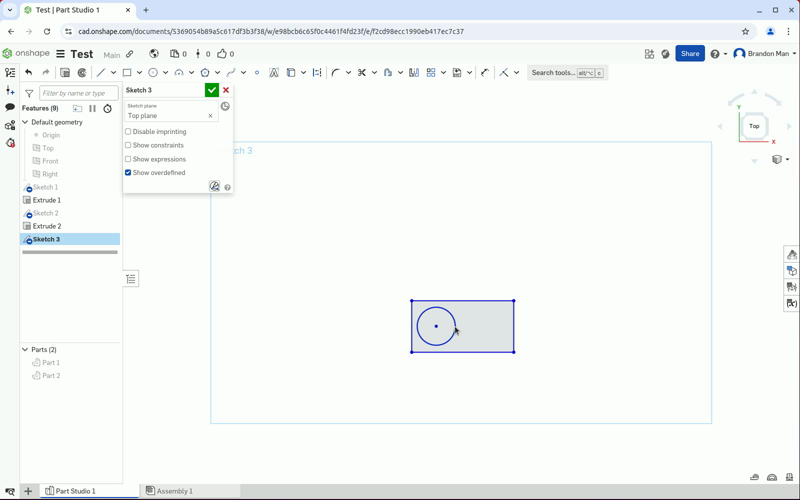
key(c)
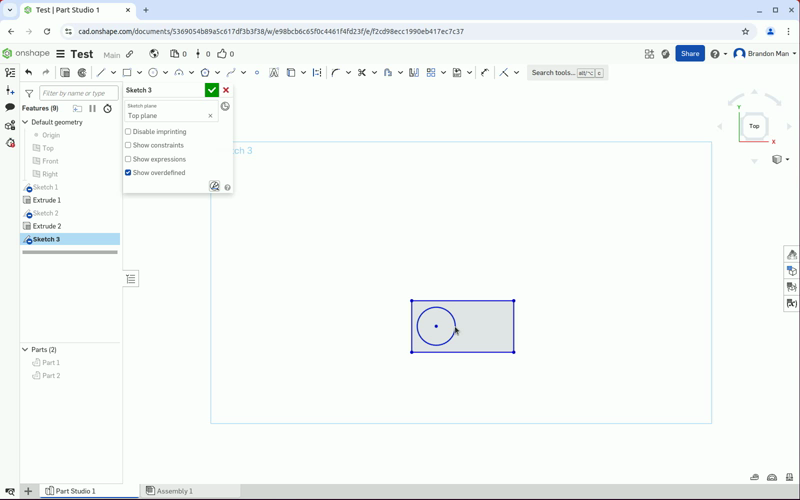
key_down(shift)
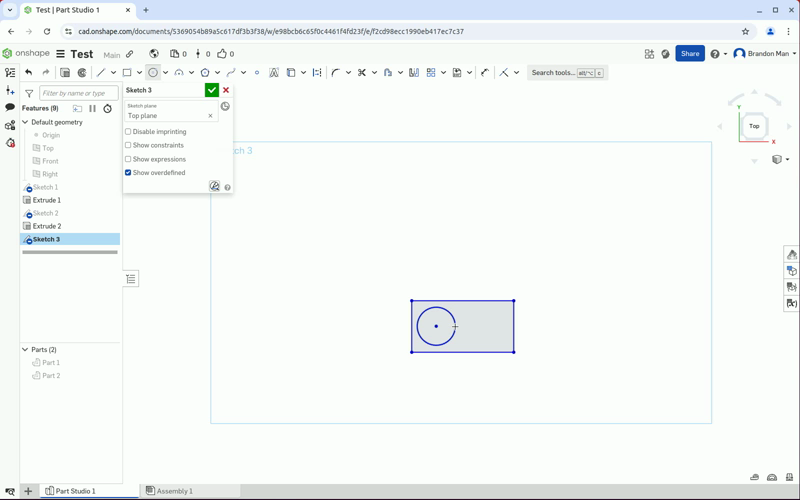
mouse_move(472, 326)
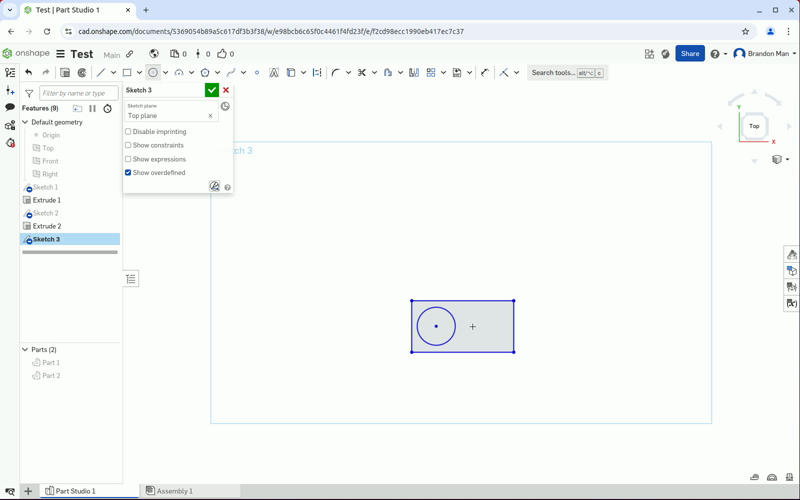
click(472, 326)
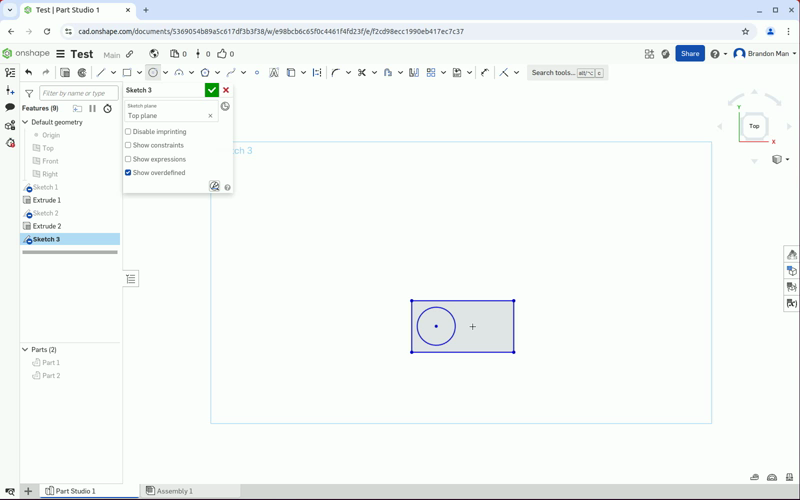
key_up(shift)
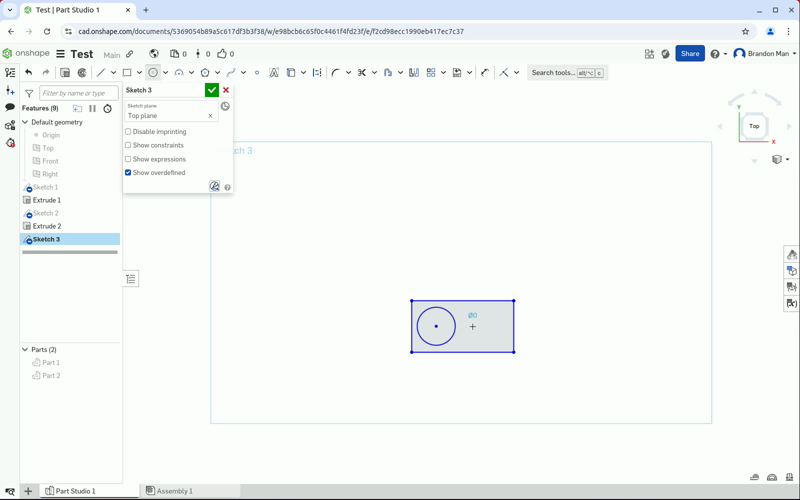
mouse_move(483, 326)
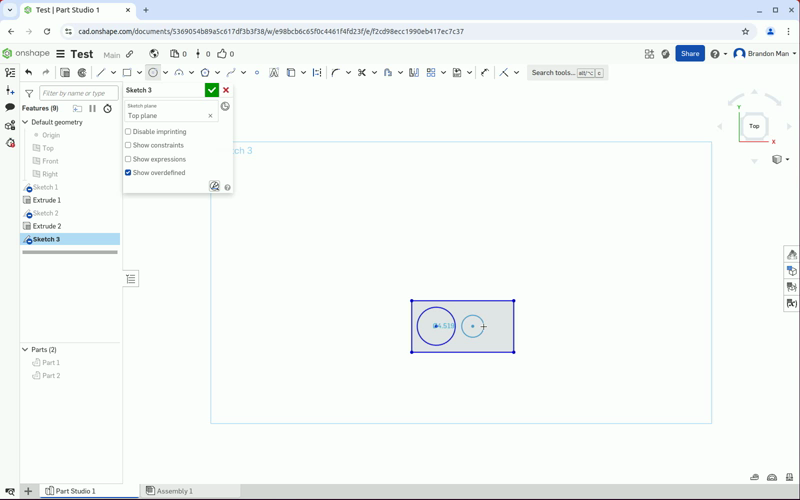
click(483, 326)
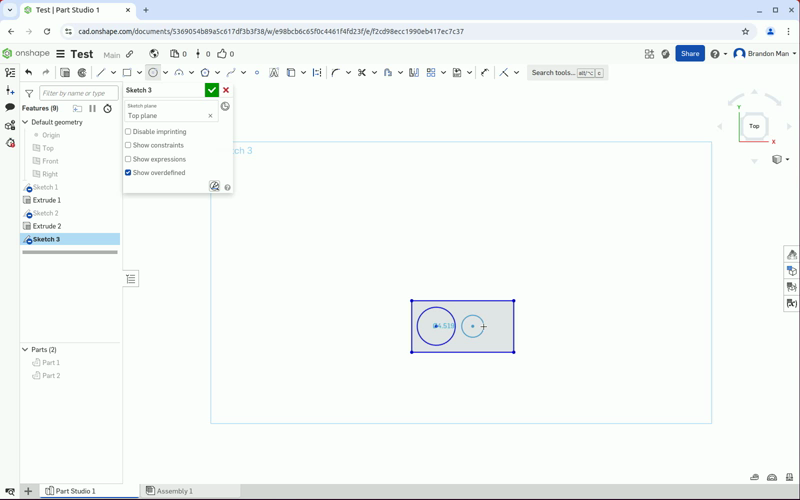
key(esc)
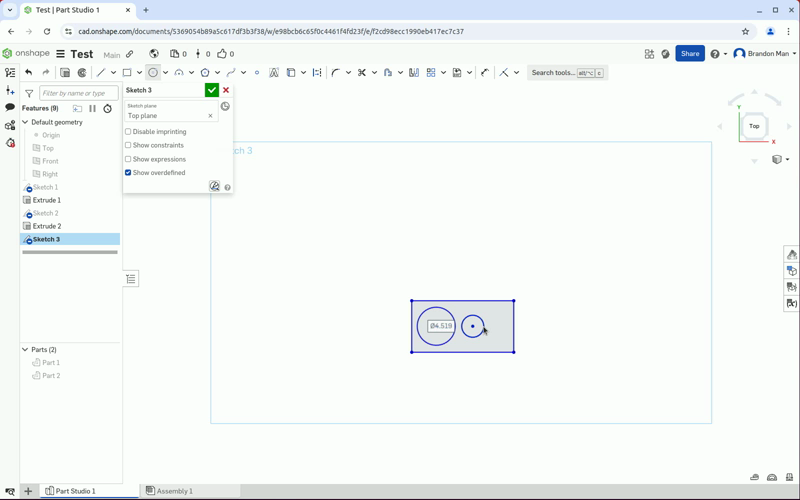
key(c)
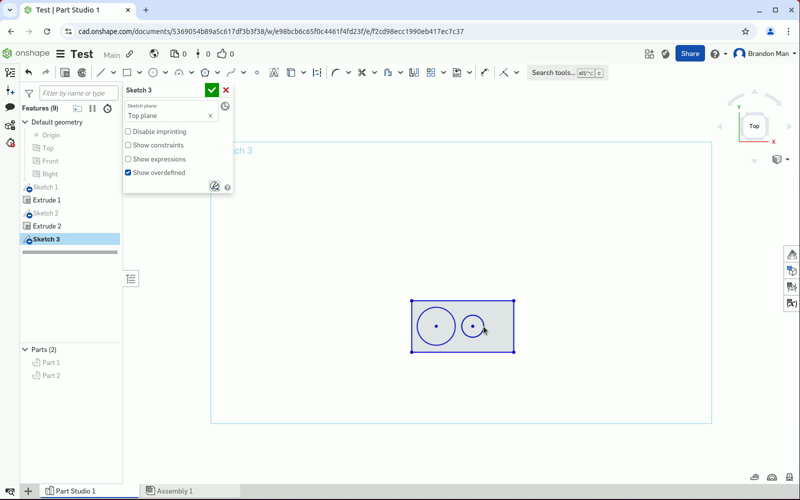
key_down(shift)
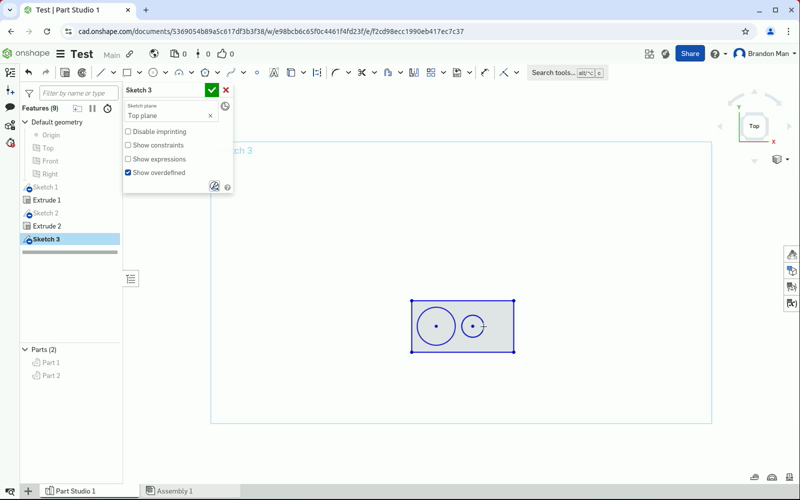
mouse_move(498, 326)
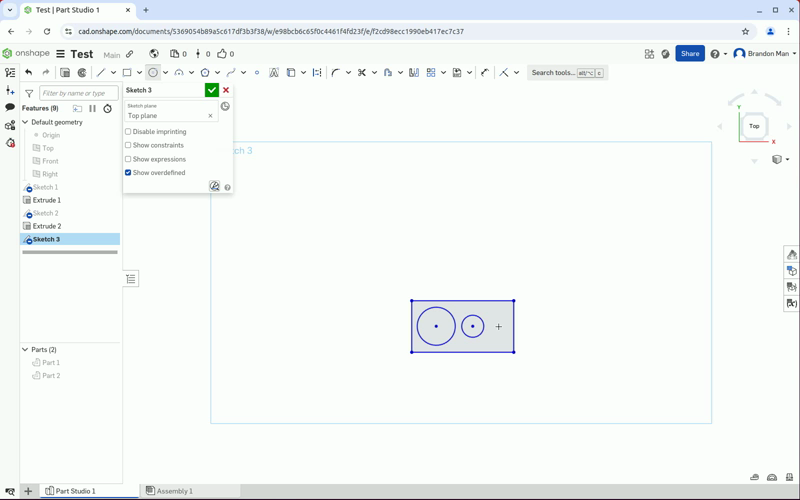
click(498, 326)
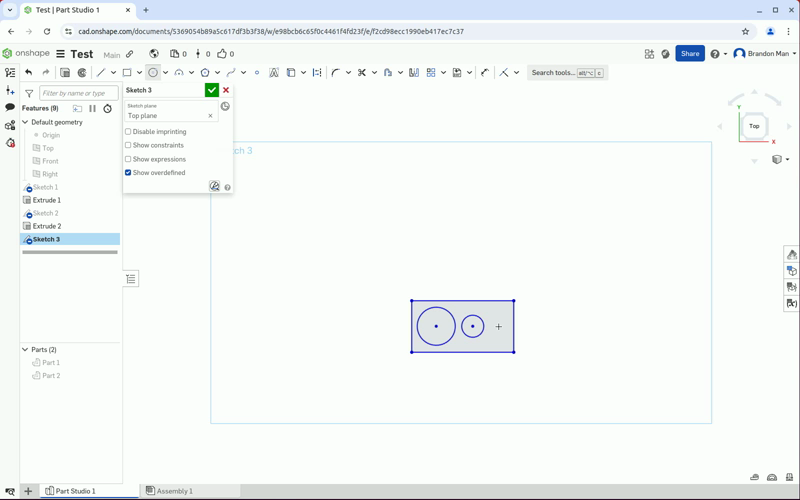
key_up(shift)
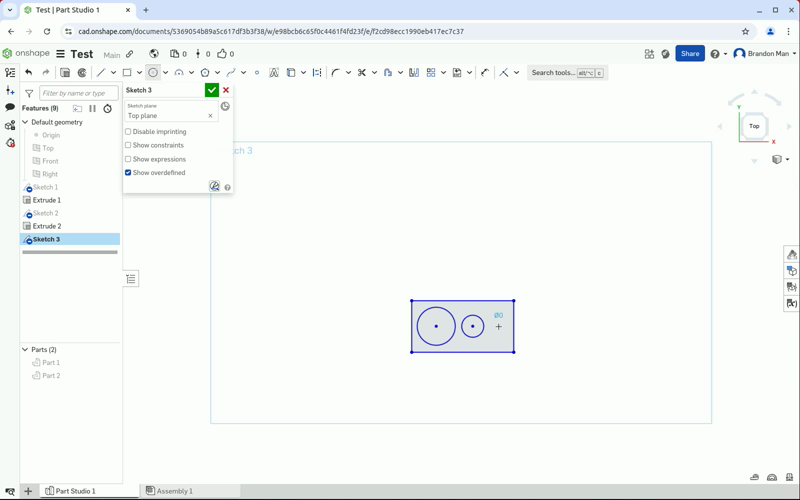
mouse_move(506, 326)
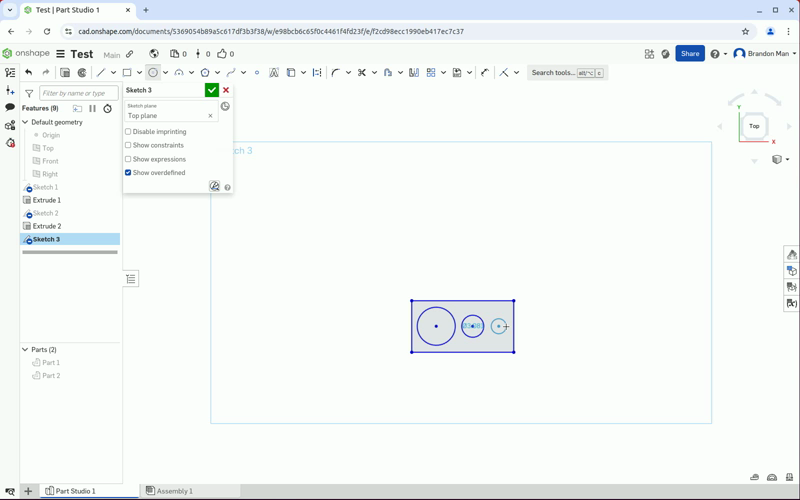
click(506, 326)
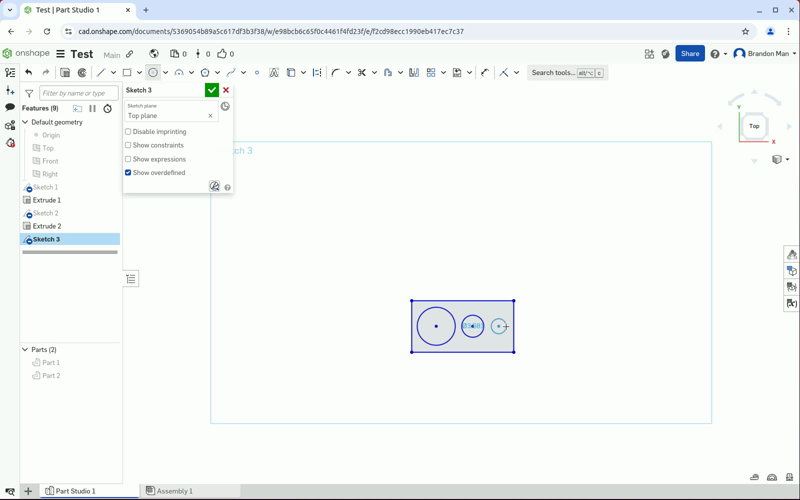
key(esc)
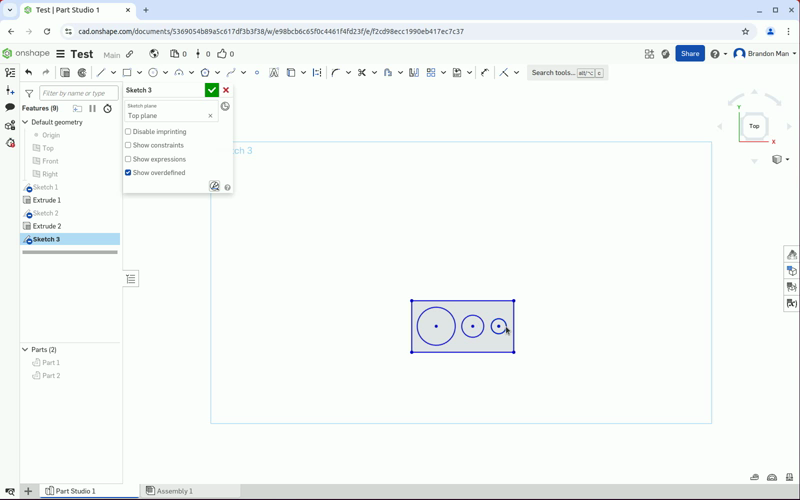
mouse_move(486, 339)
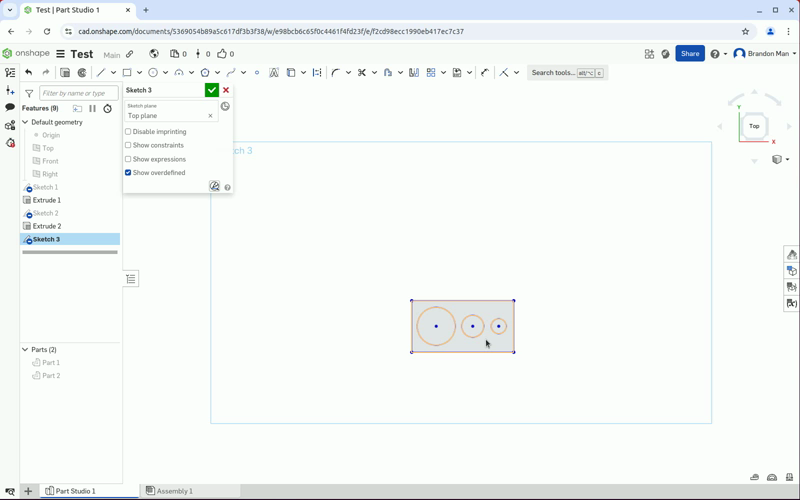
click(486, 339)
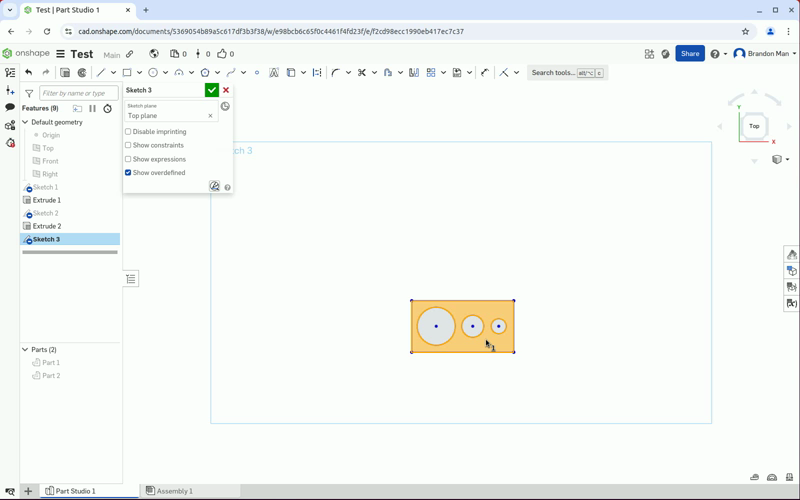
mouse_move(73, 352)
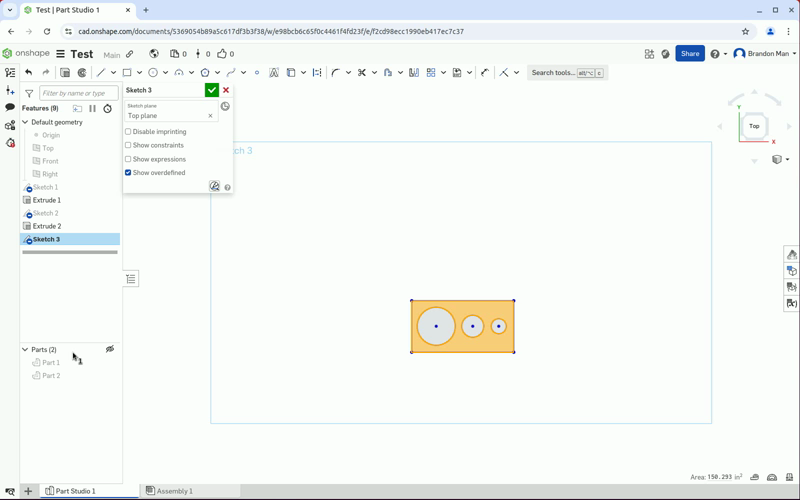
key(shift+y)
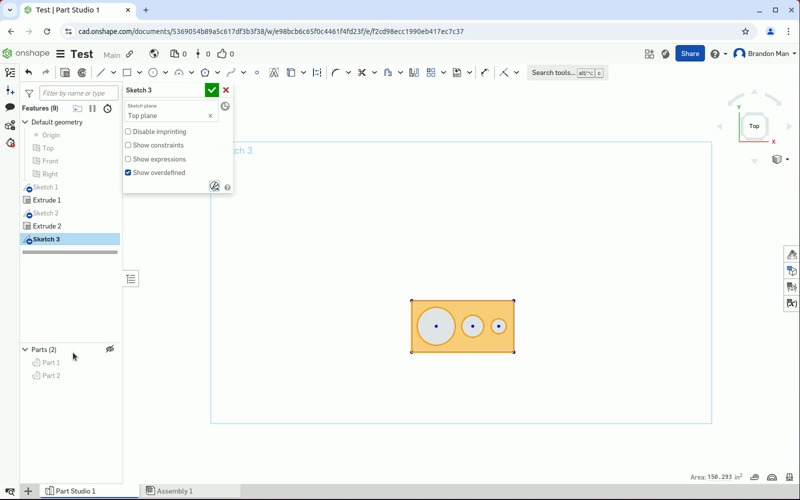
key(shift+e)
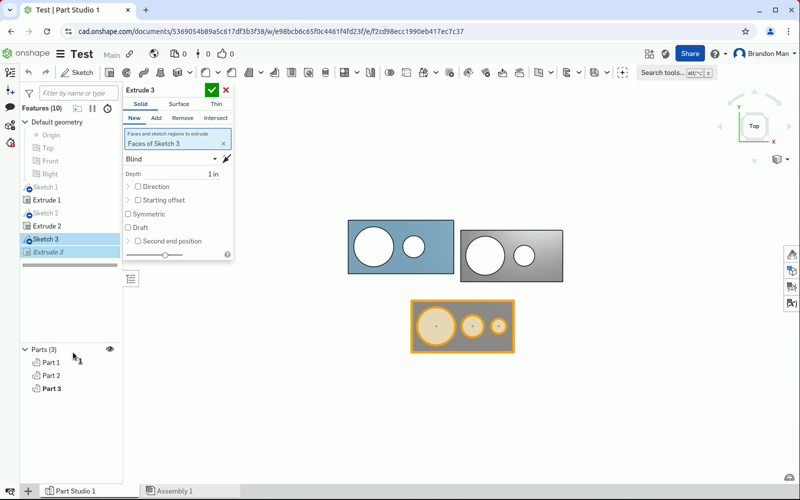
mouse_move(143, 106)
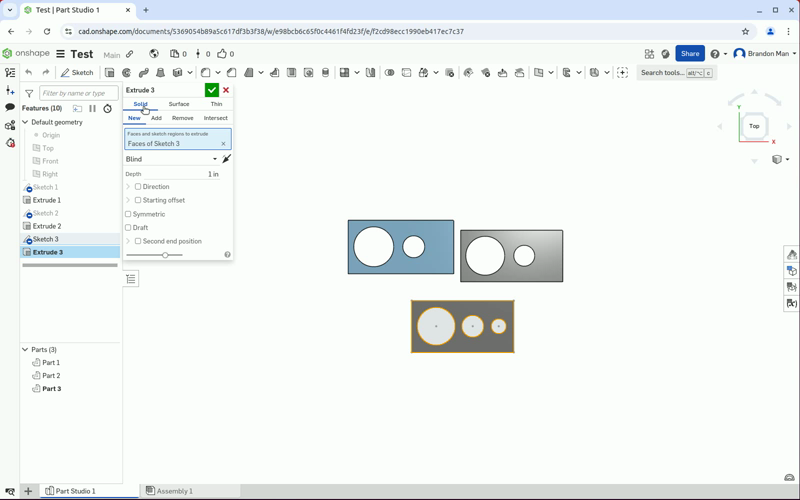
click(143, 106)
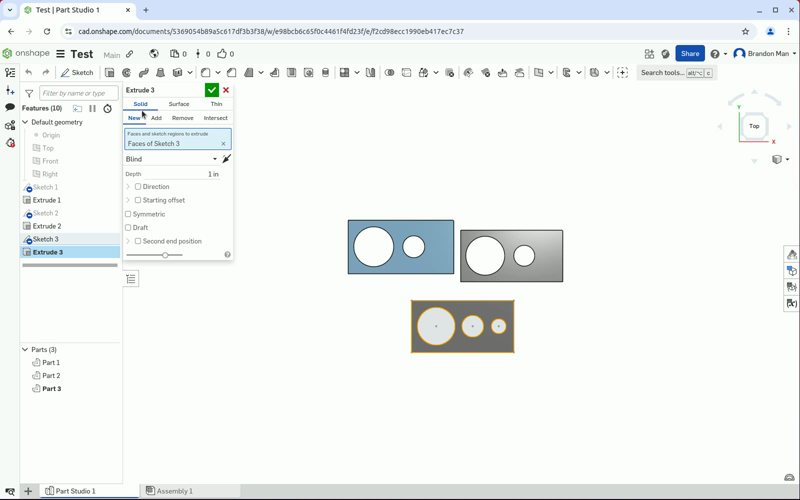
mouse_move(137, 120)
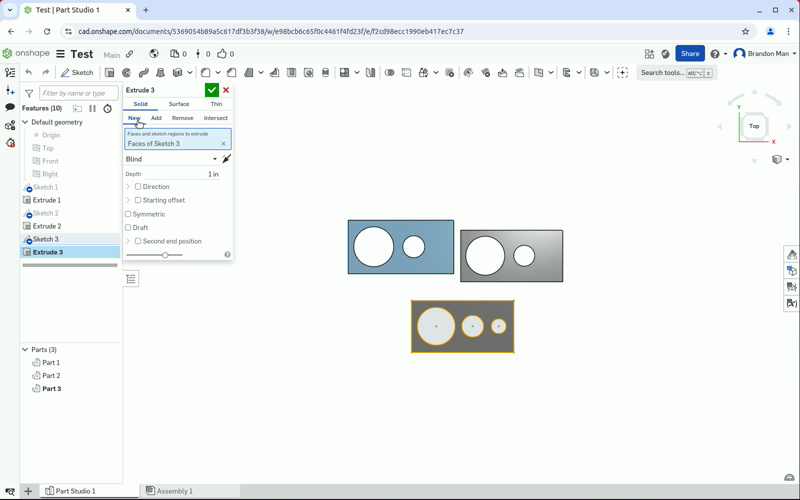
click(137, 120)
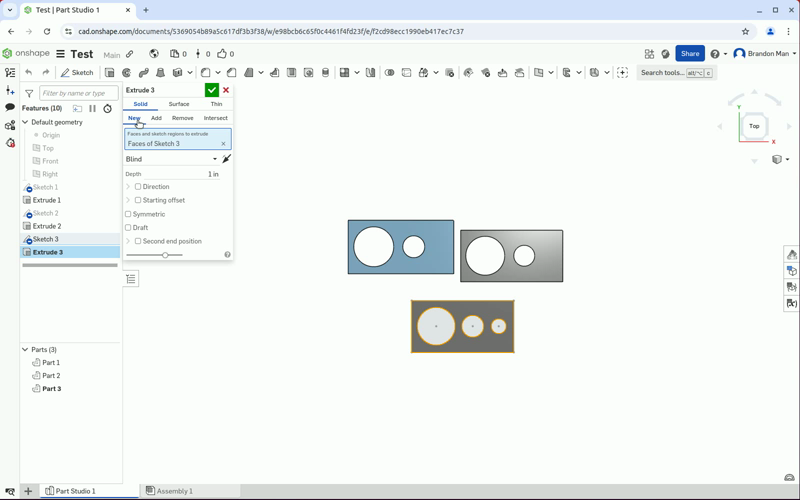
key(tab, 4)
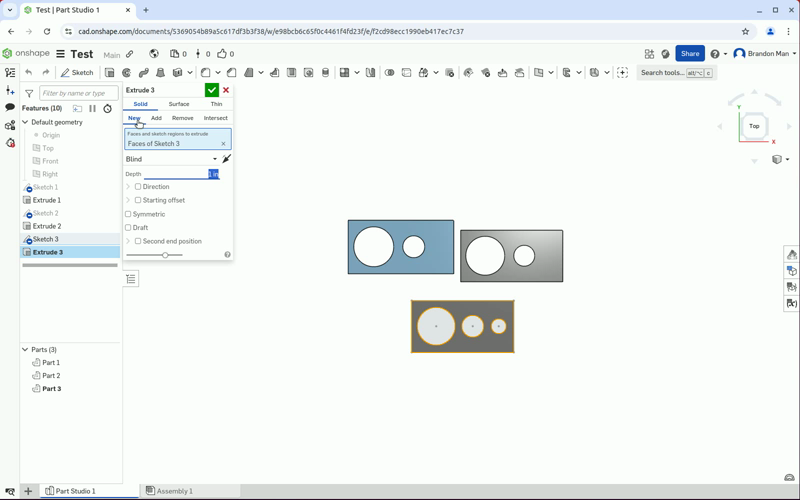
text(11.795)
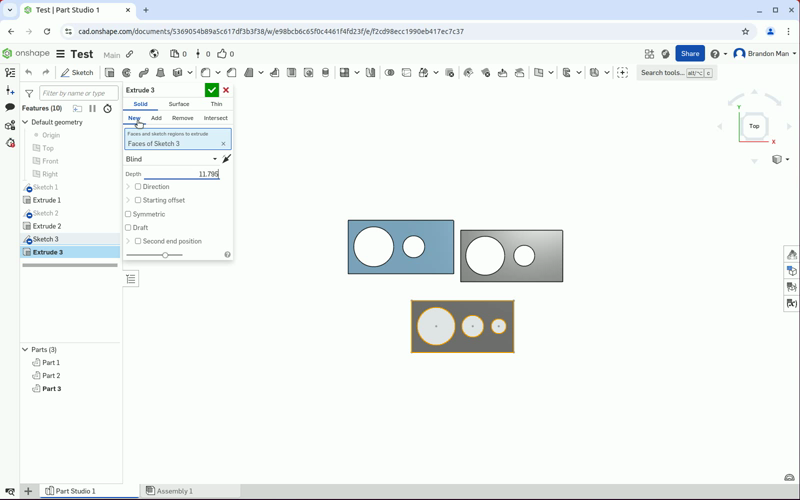
key(enter)
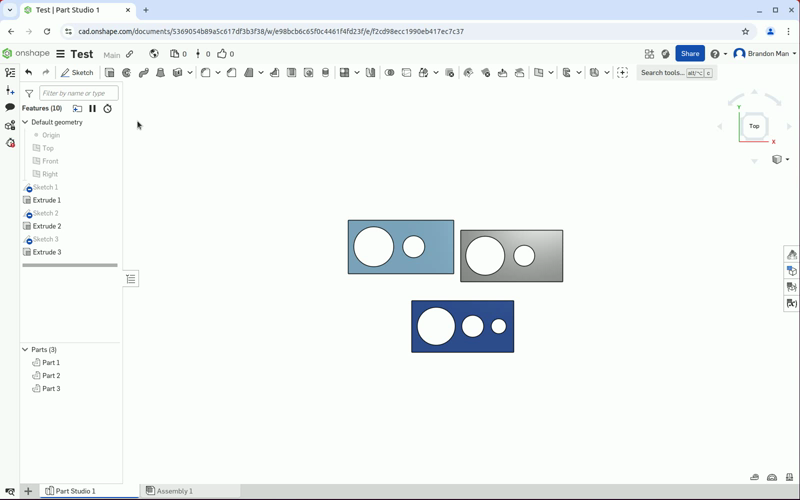
key(shift+h)
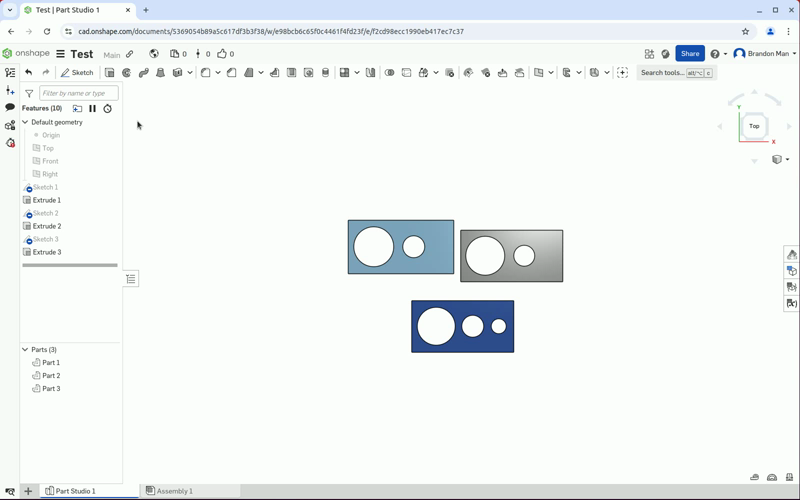
key(shift+h)
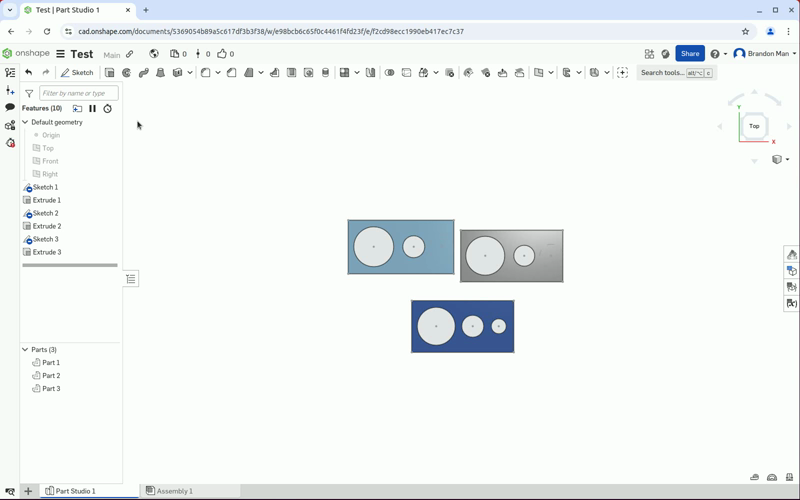
key(shift+7)
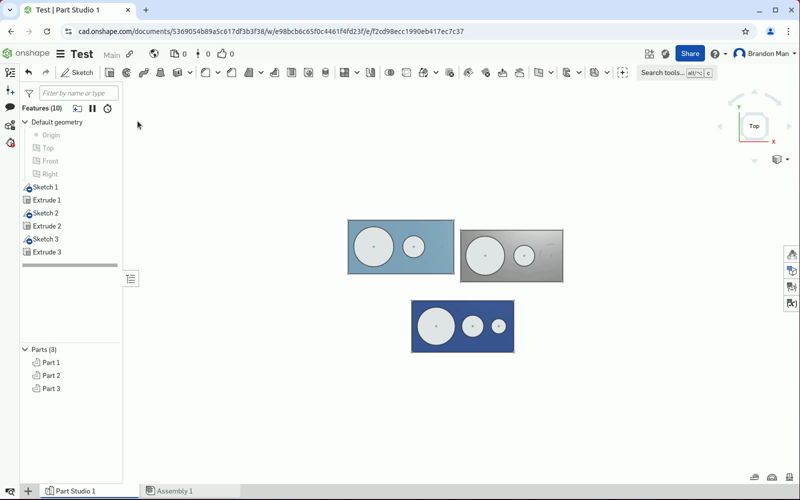
key(up, 3)
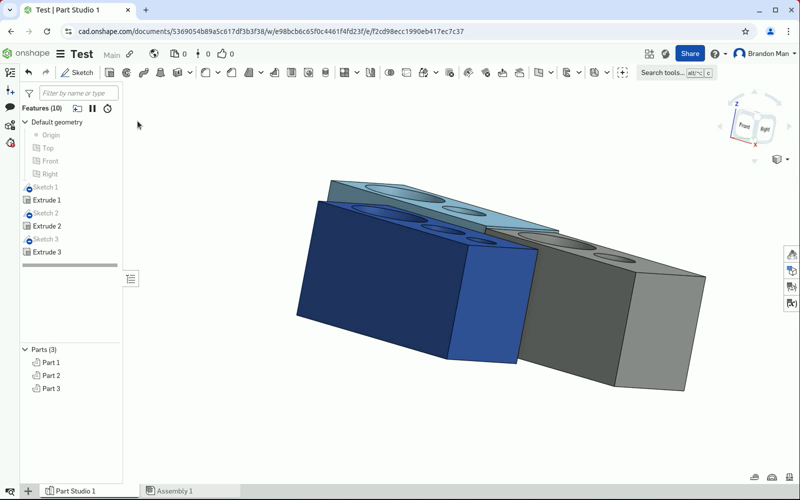
key(left, 3)
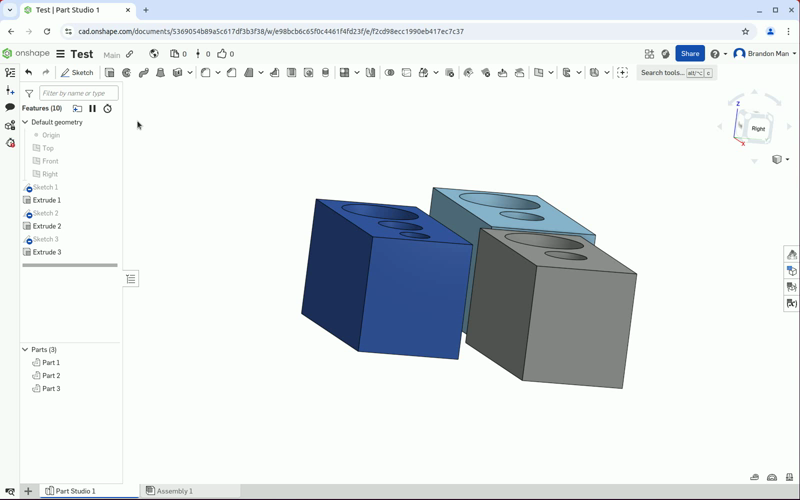
key(right, 3)
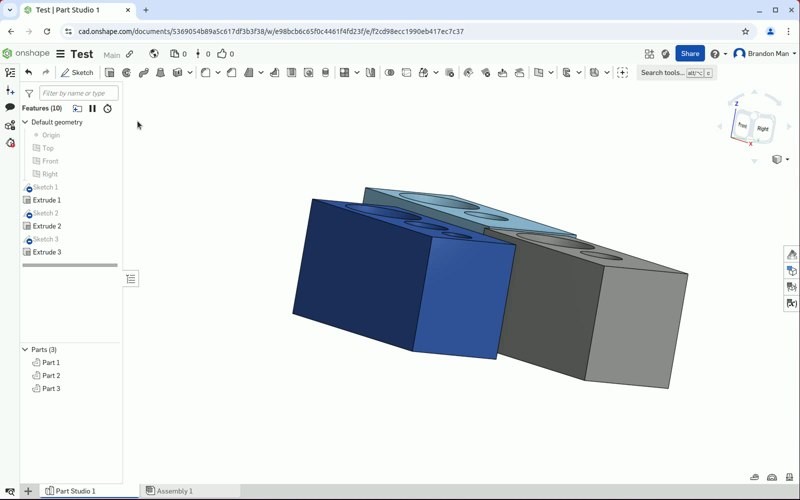
key(down, 3)
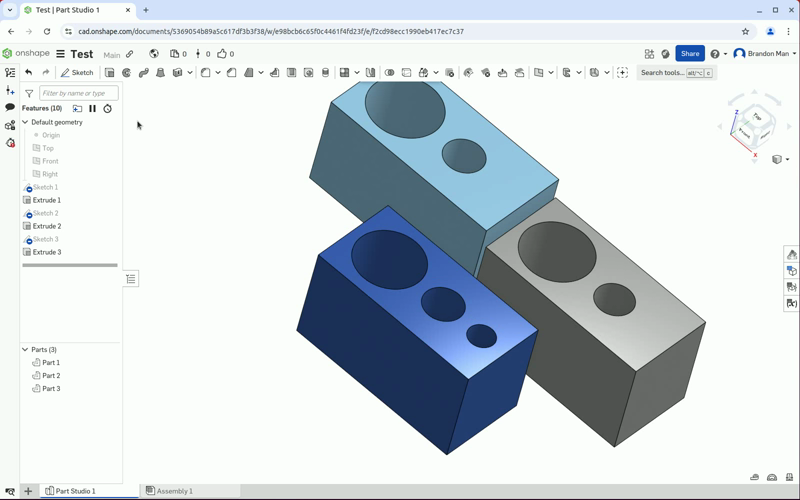
mouse_move(73, 189)
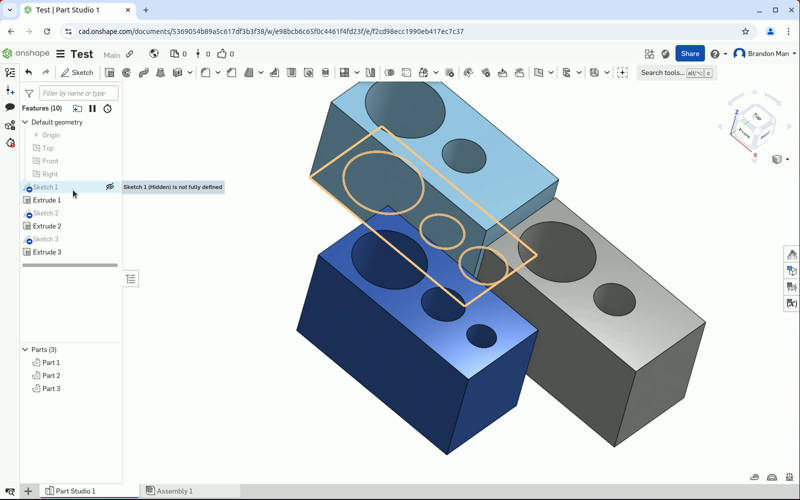
click(73, 189)